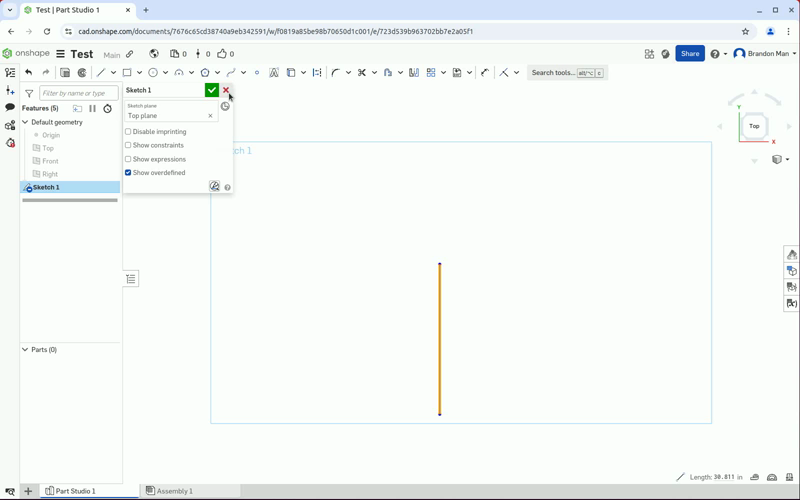
key(shift+h)
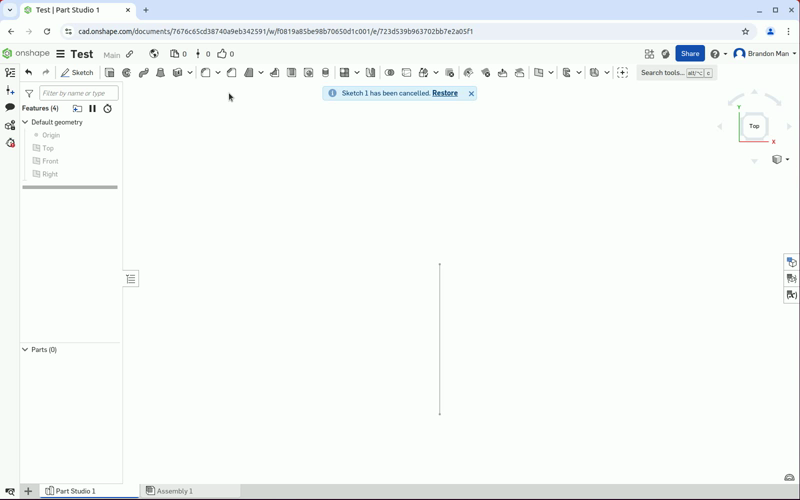
mouse_move(73, 352)
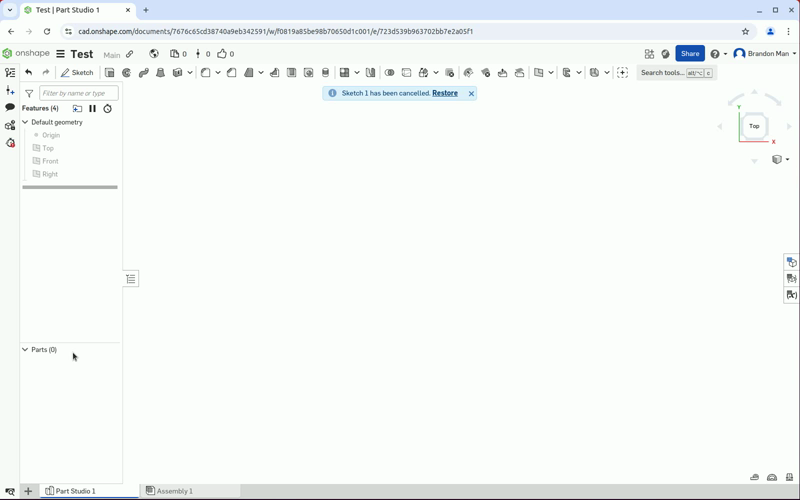
key(y)
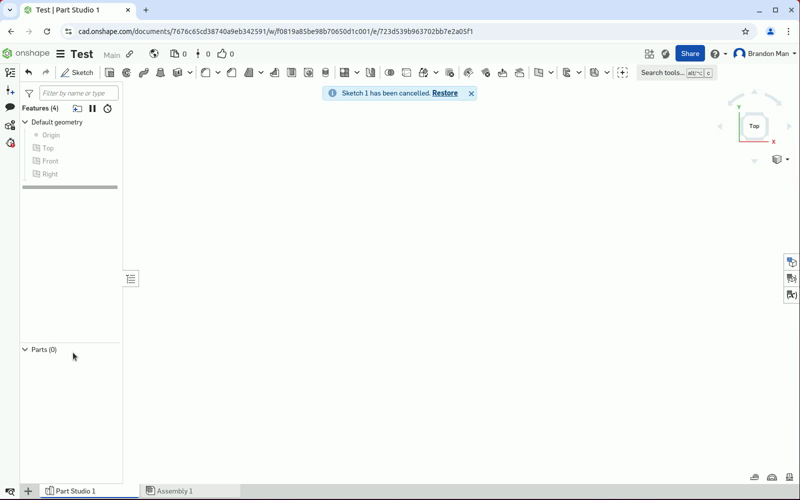
key(shift+p)
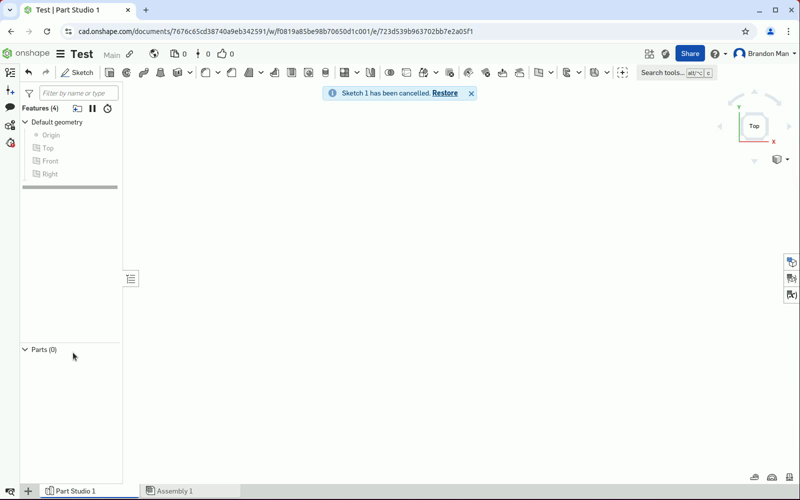
key(space)
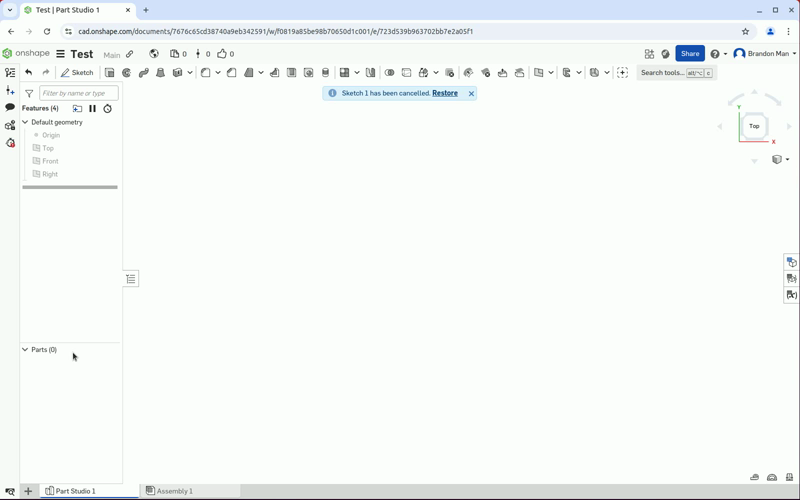
key_down(shift)
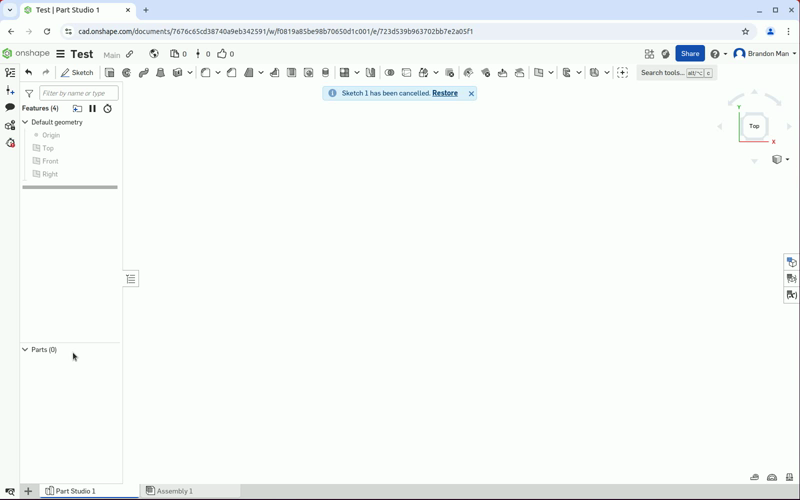
key(up)
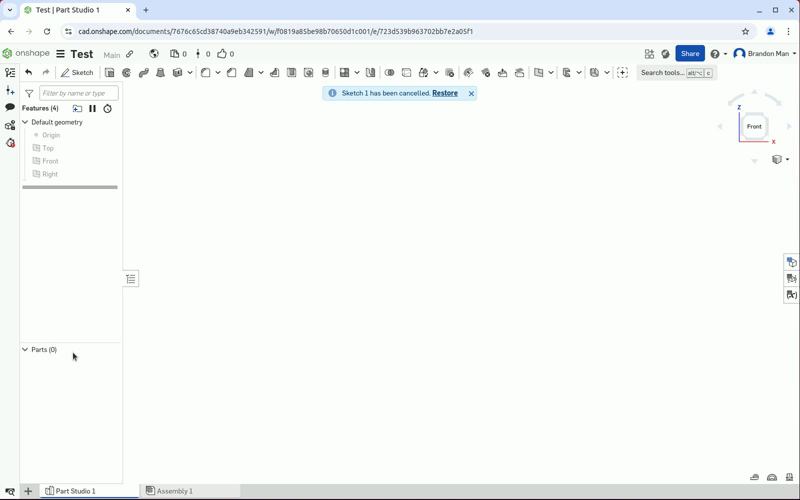
key_up(shift)
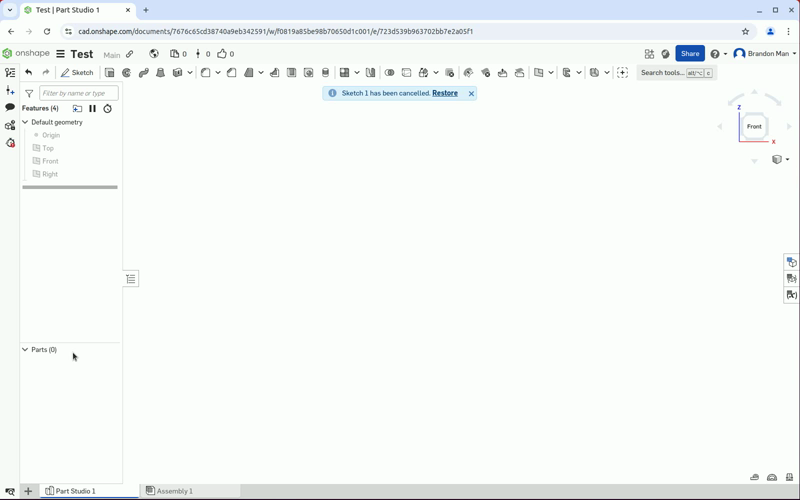
key(space)
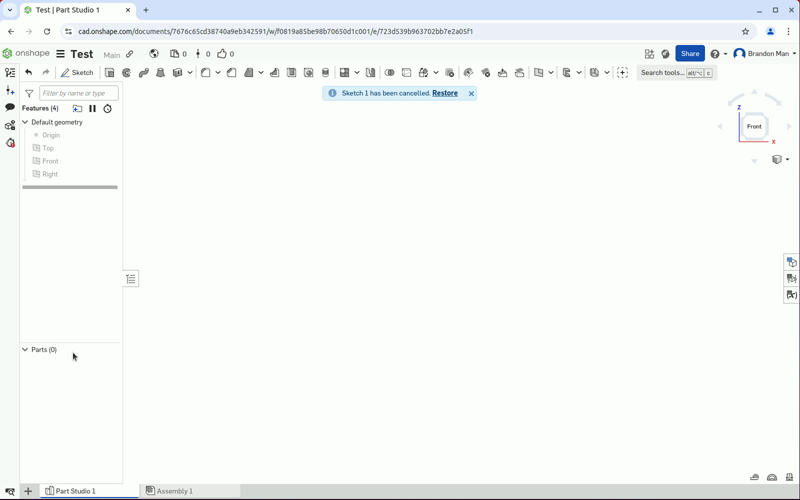
key_down(shift)
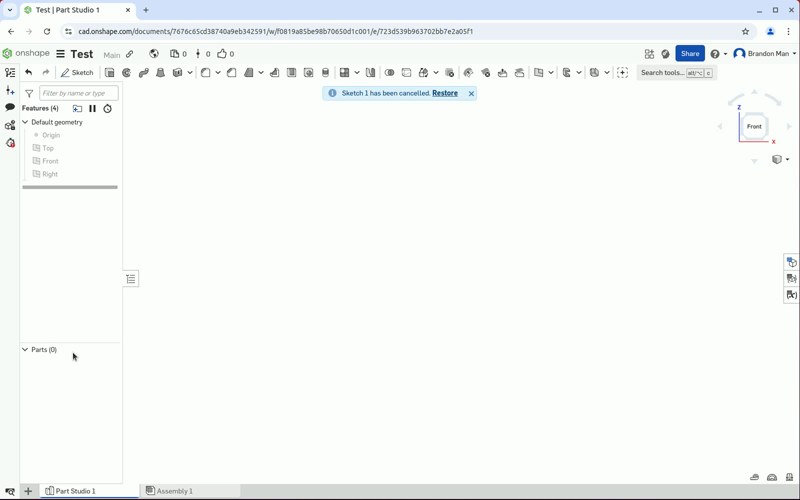
key(left)
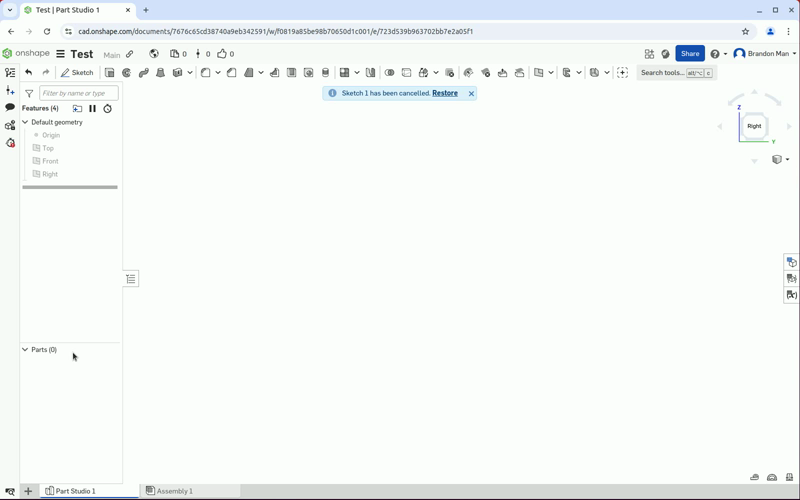
key_up(shift)
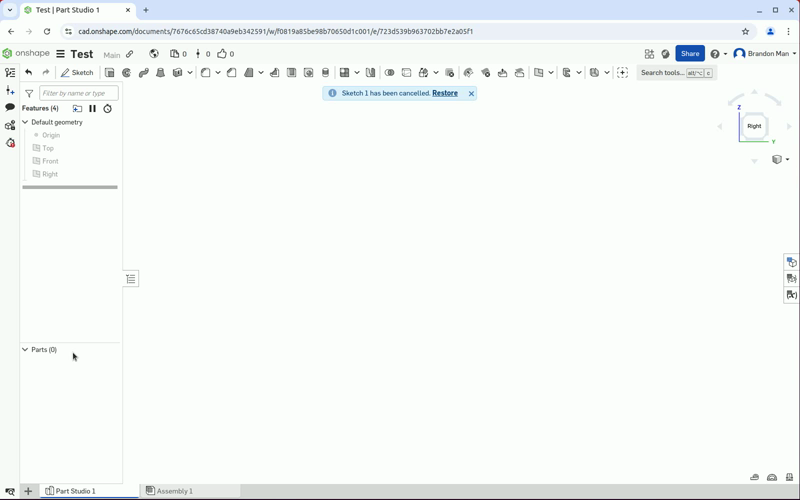
mouse_move(73, 352)
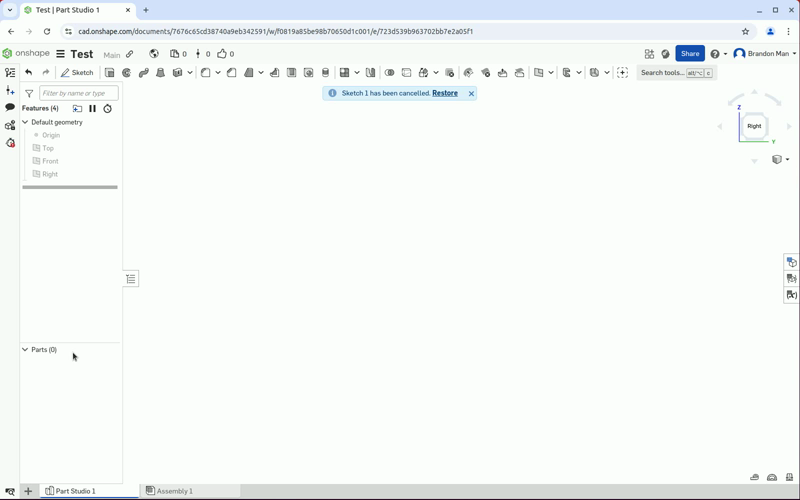
key(shift+y)
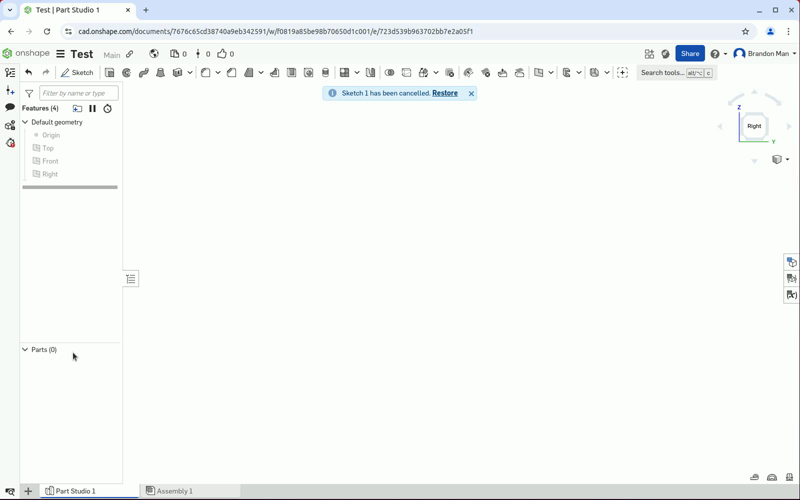
key(shift+s)
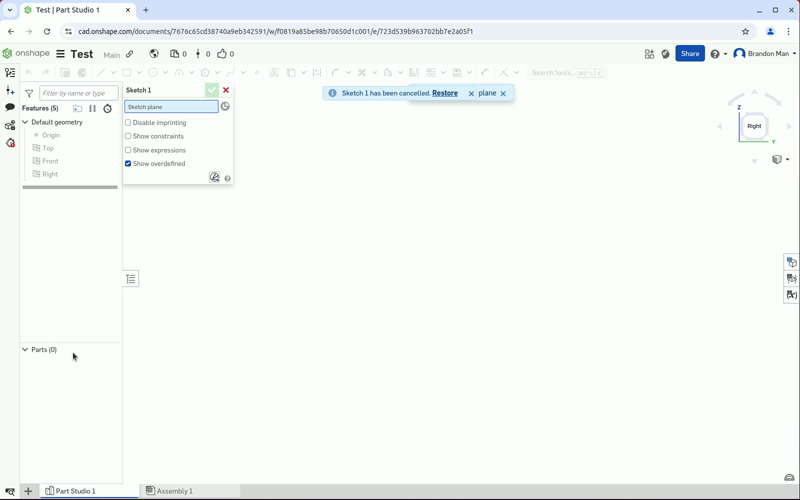
mouse_move(73, 176)
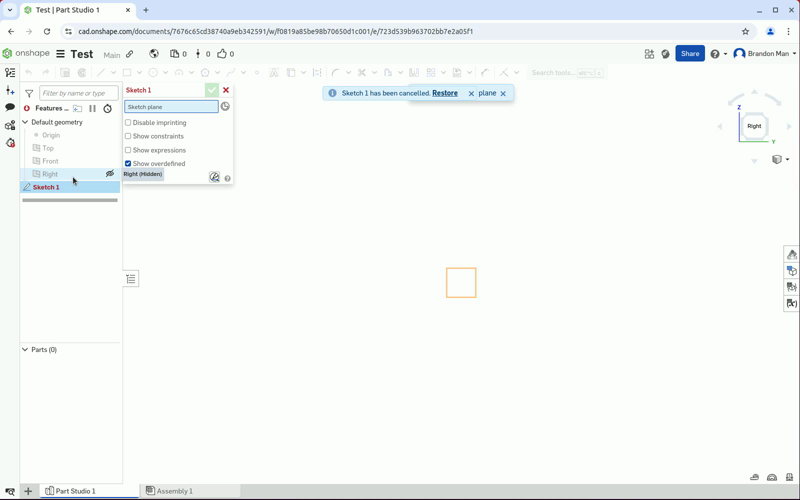
click(73, 176)
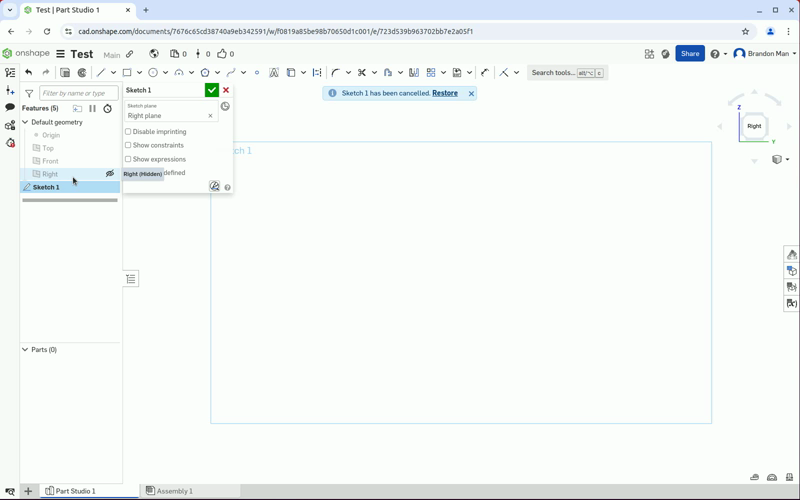
mouse_move(73, 352)
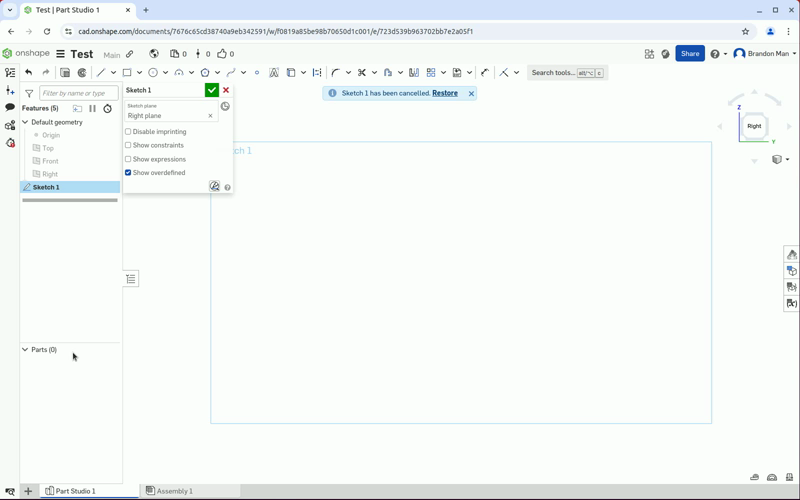
key(y)
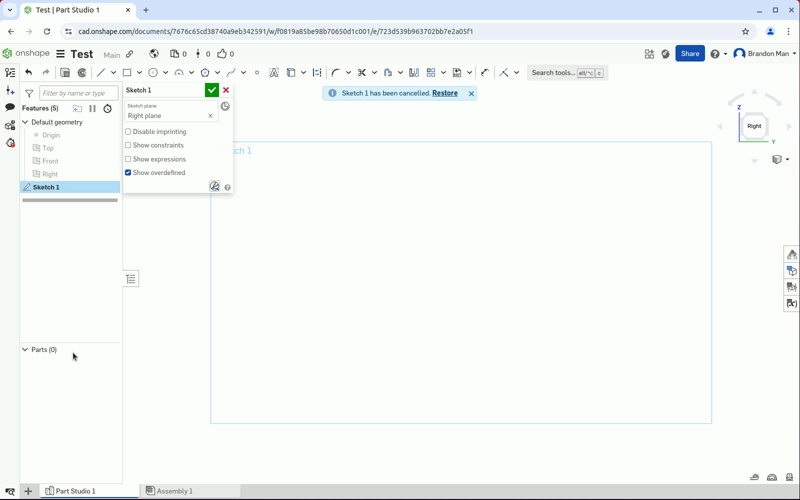
key(l)
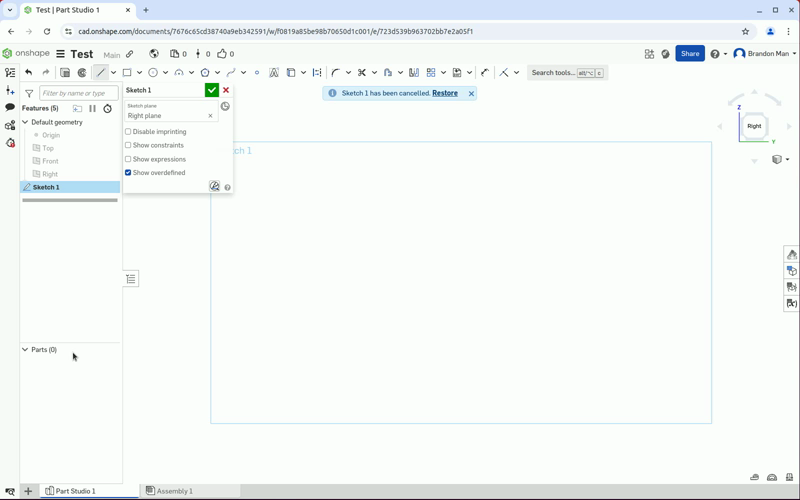
key_down(shift)
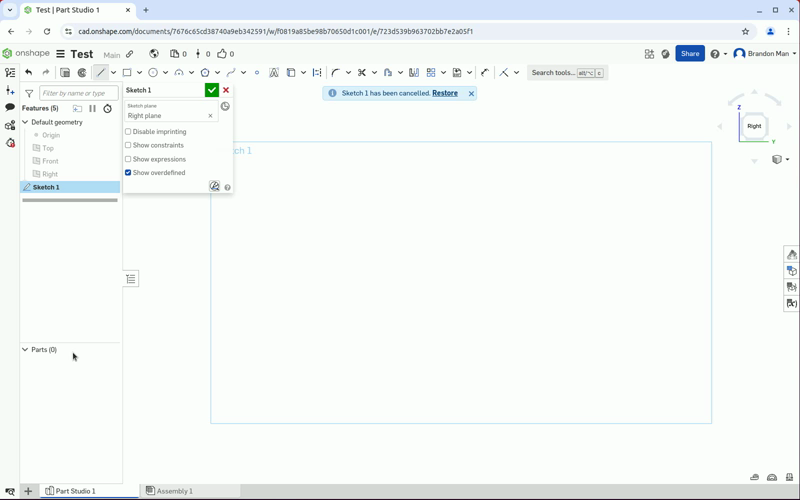
mouse_move(416, 339)
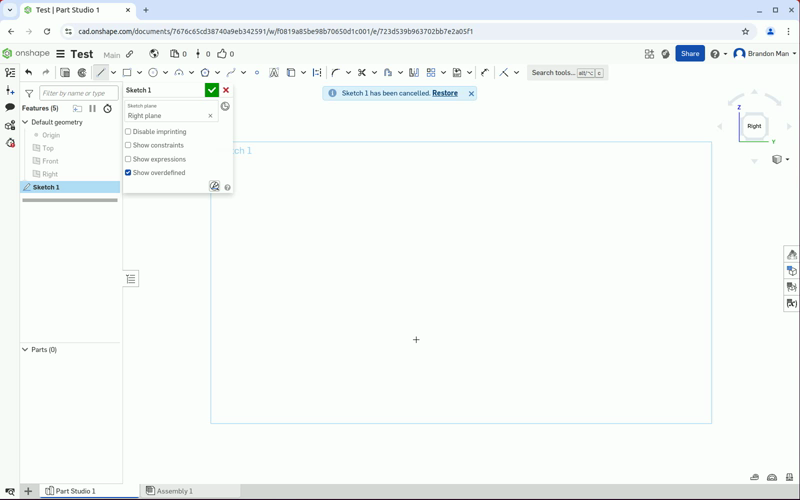
click(416, 339)
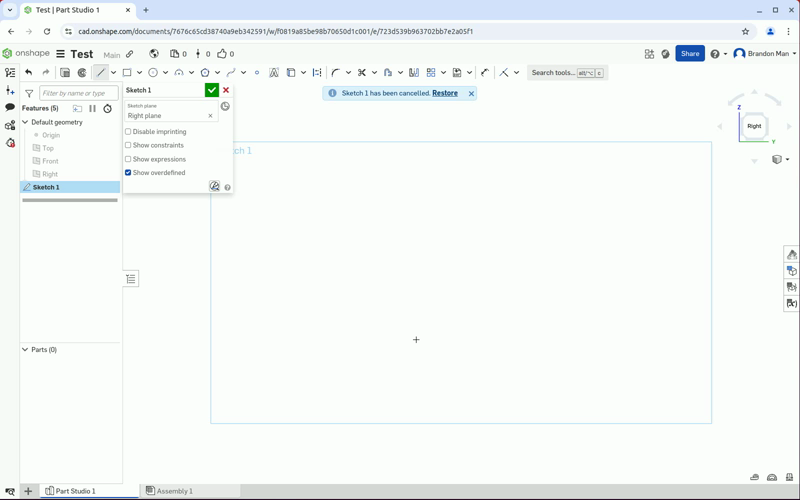
key_up(shift)
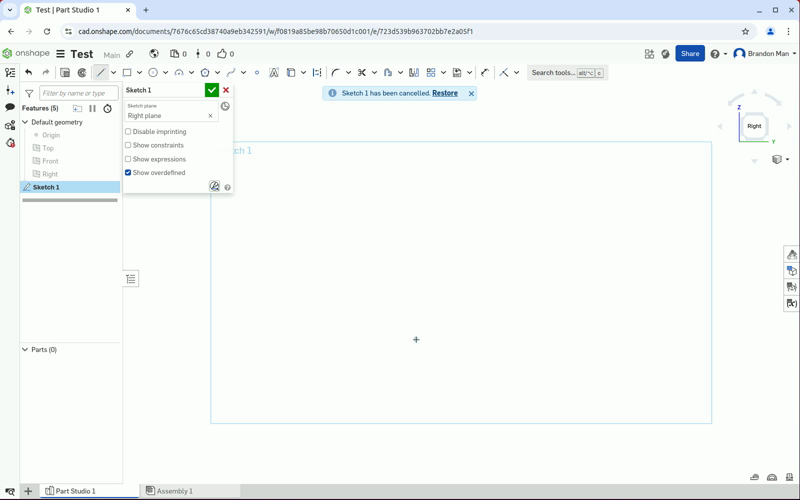
key_down(shift)
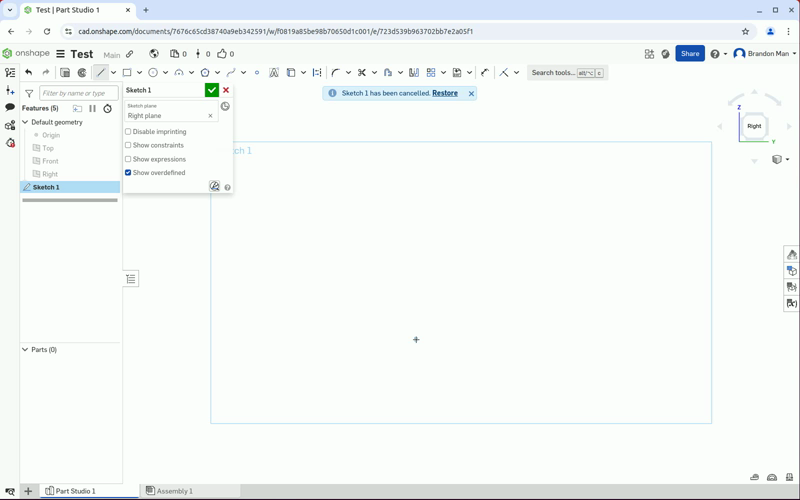
mouse_move(446, 339)
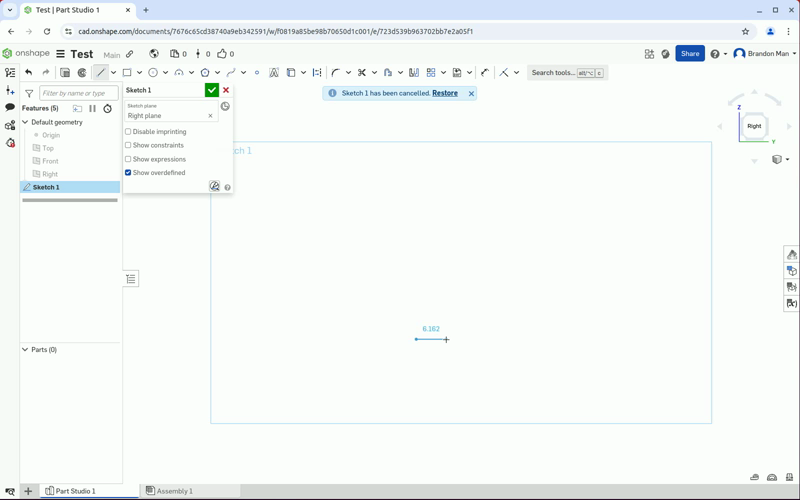
mouse_move(460, 339)
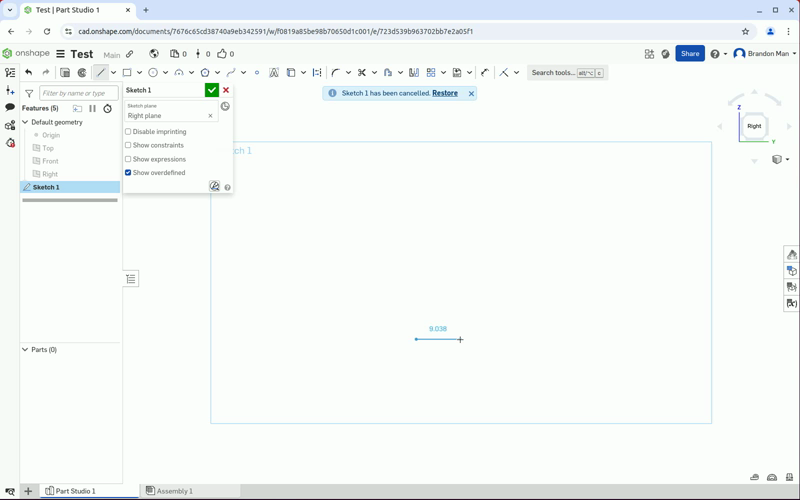
click(460, 339)
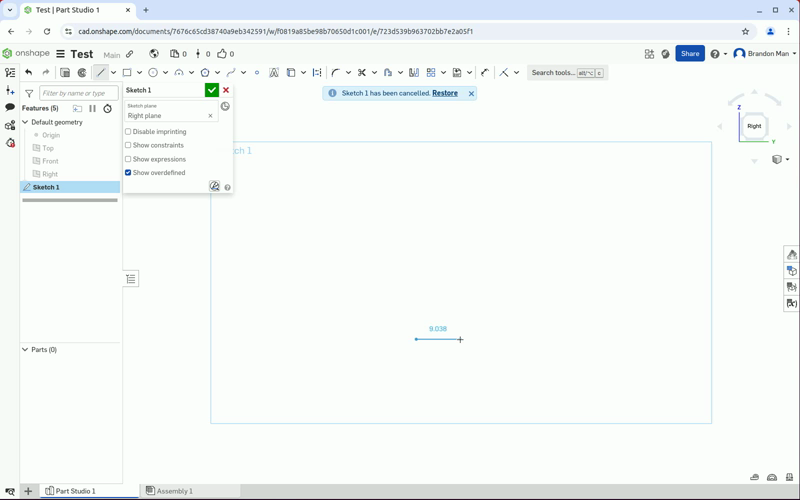
key_up(shift)
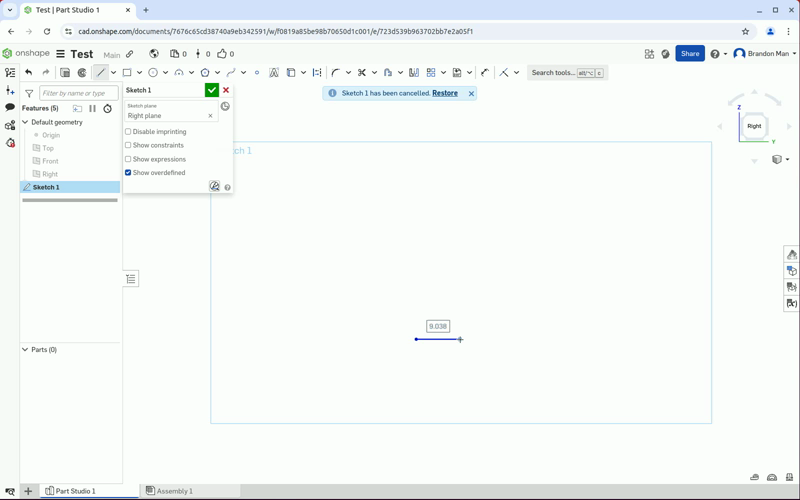
key_down(shift)
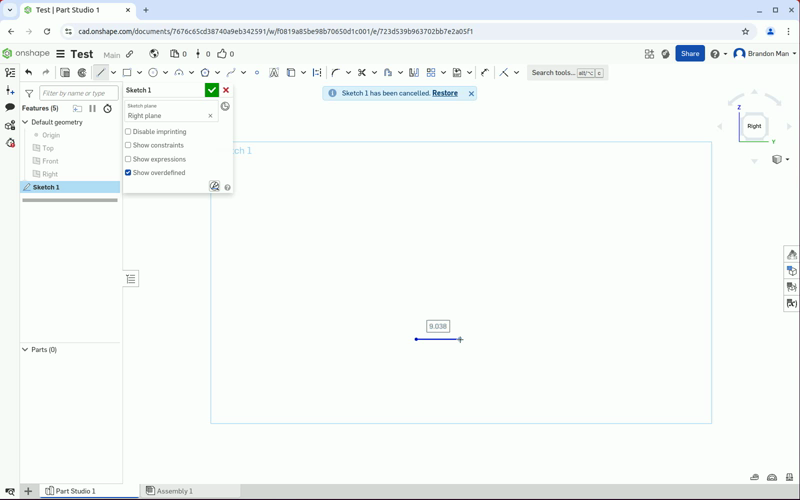
mouse_move(490, 339)
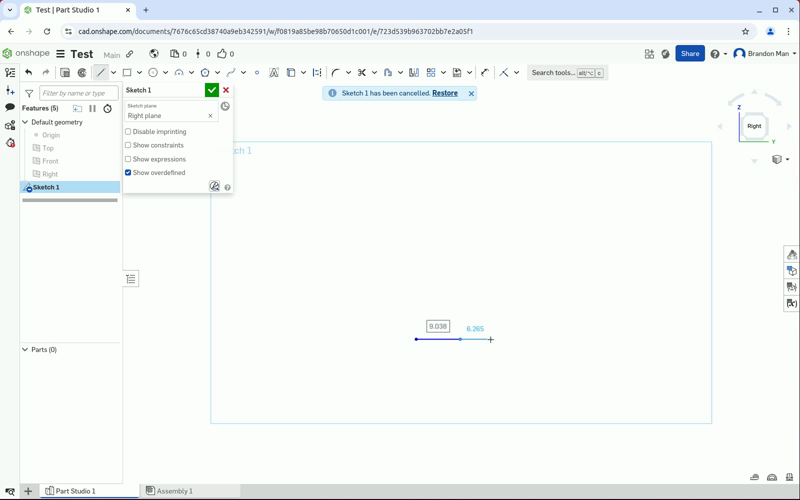
mouse_move(460, 282)
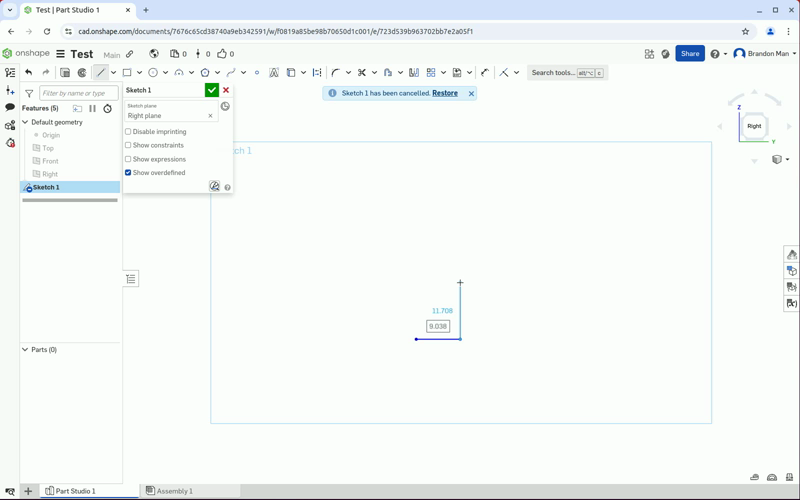
click(460, 282)
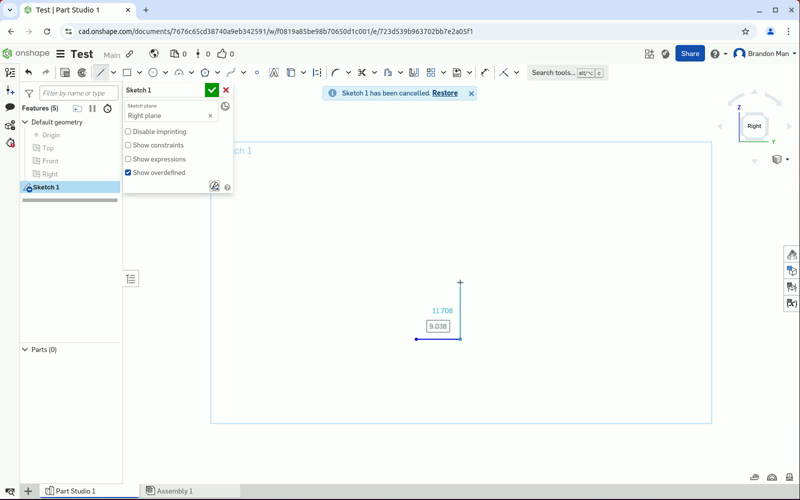
key_up(shift)
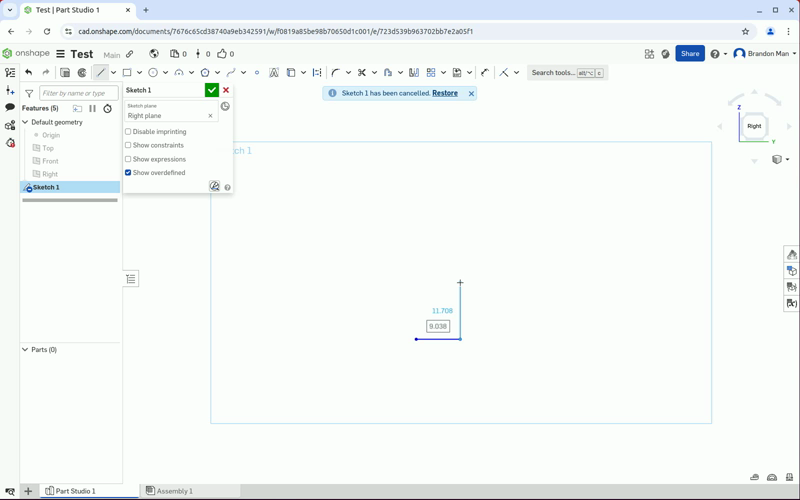
key_down(shift)
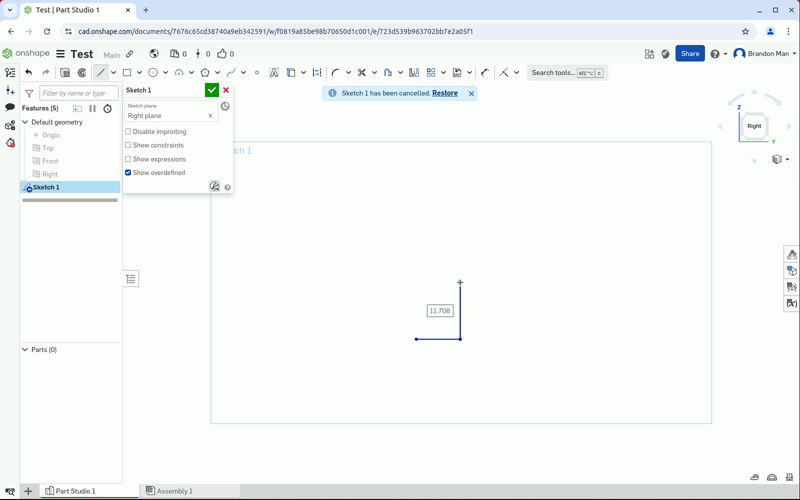
mouse_move(490, 282)
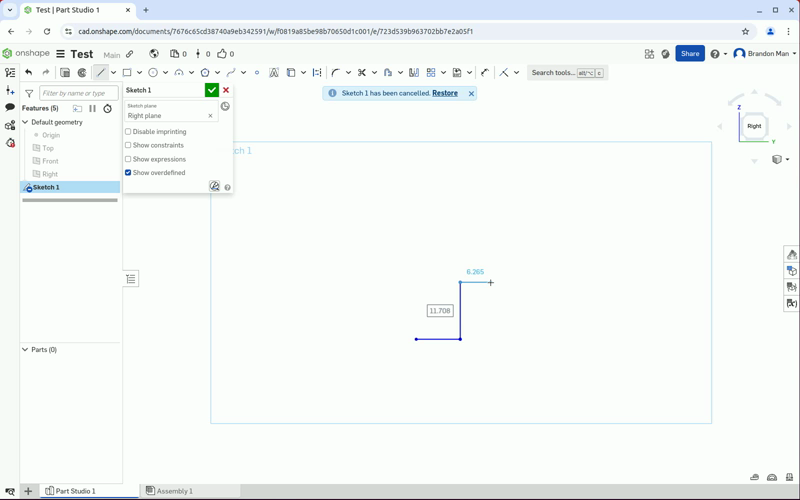
mouse_move(416, 282)
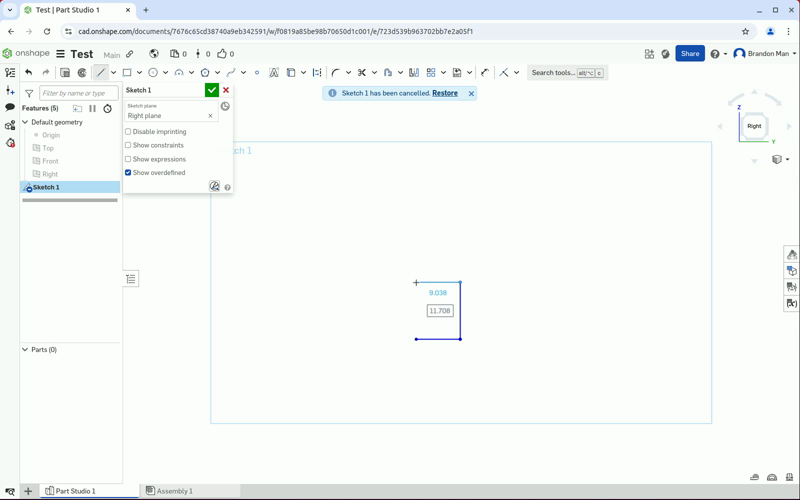
click(416, 282)
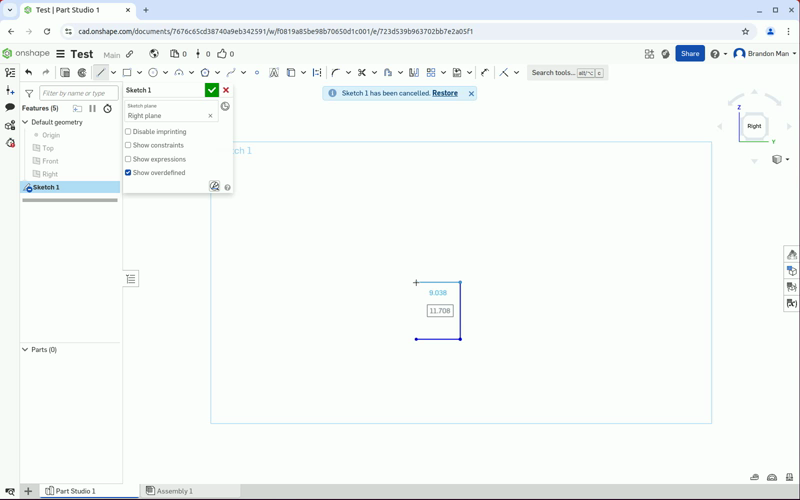
key_up(shift)
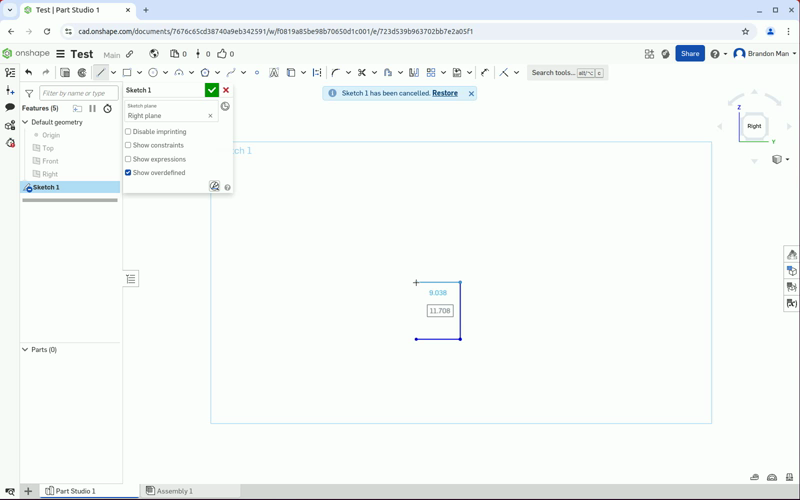
mouse_move(446, 282)
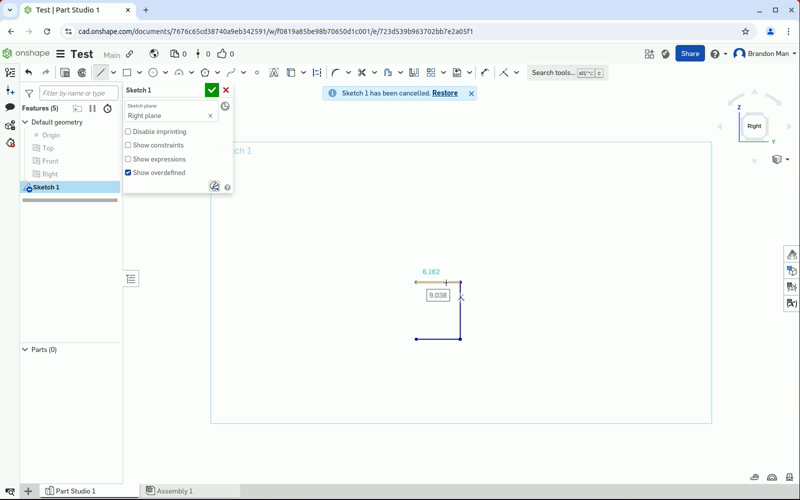
key_down(shift)
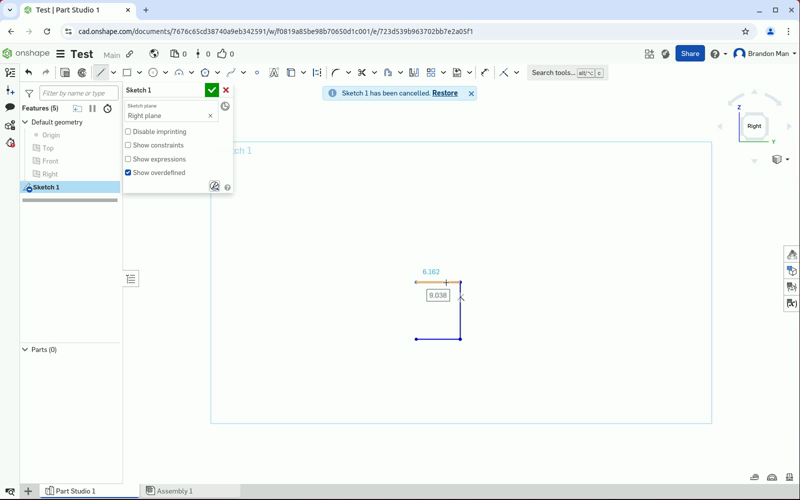
mouse_move(416, 339)
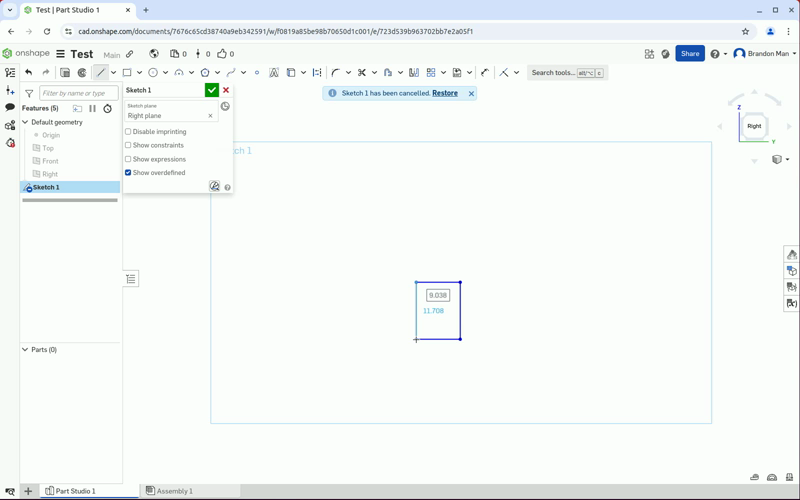
key_up(shift)
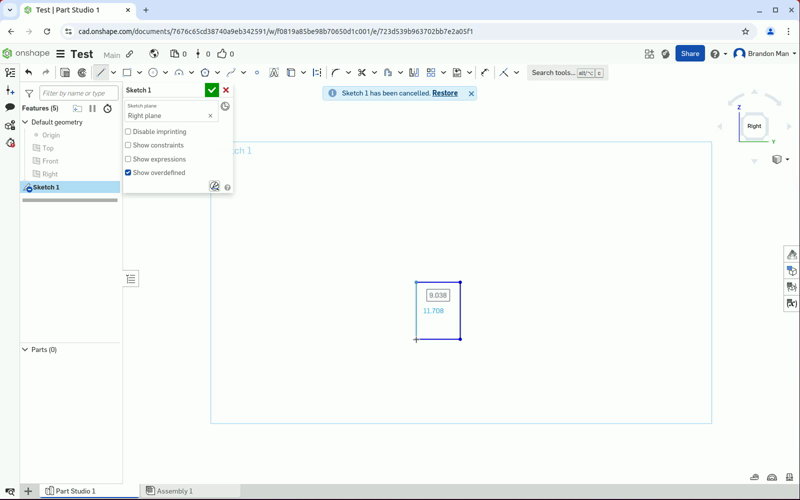
click(416, 339)
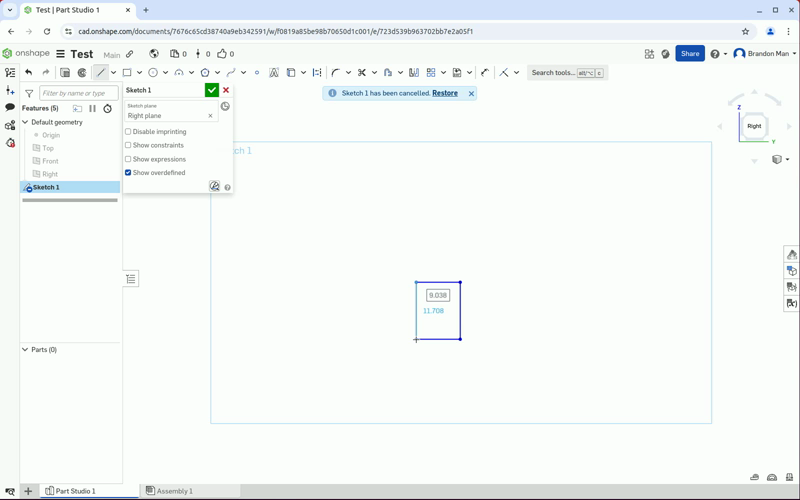
key(esc)
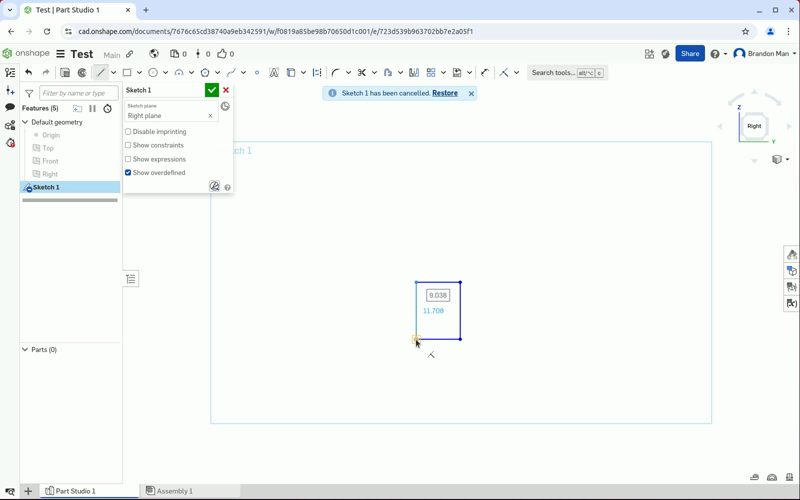
mouse_move(439, 333)
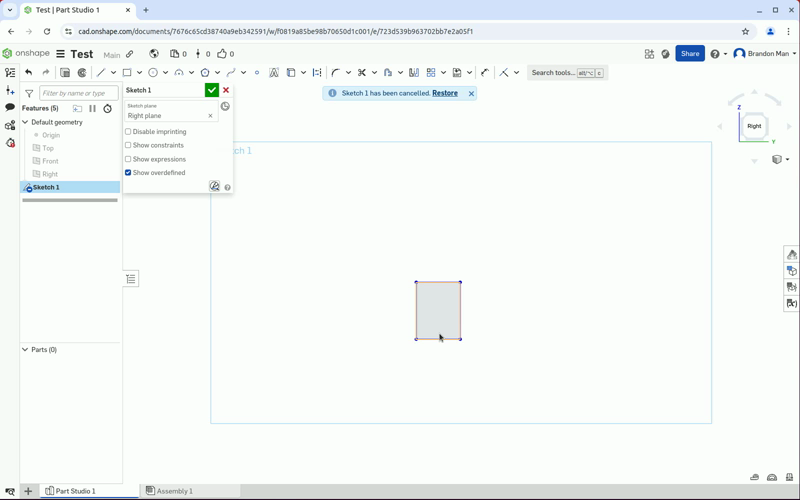
click(439, 333)
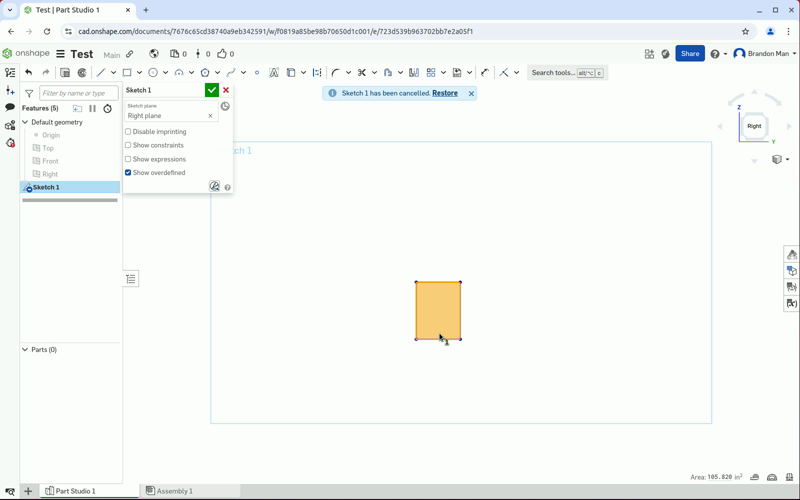
mouse_move(73, 352)
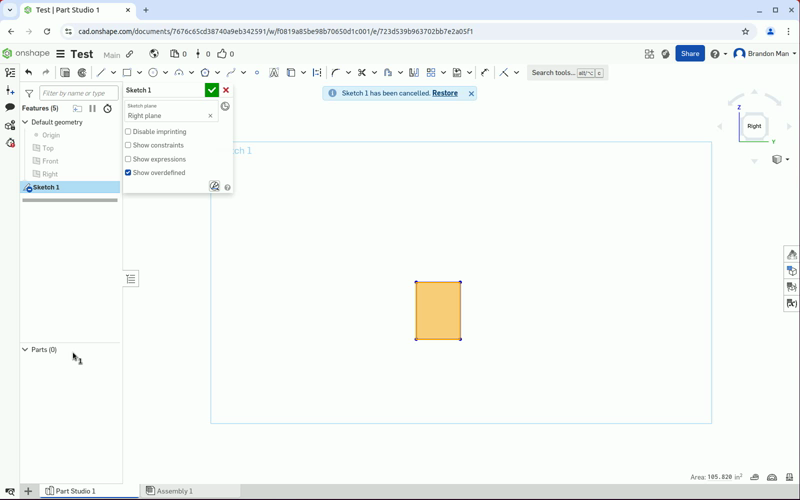
key(shift+y)
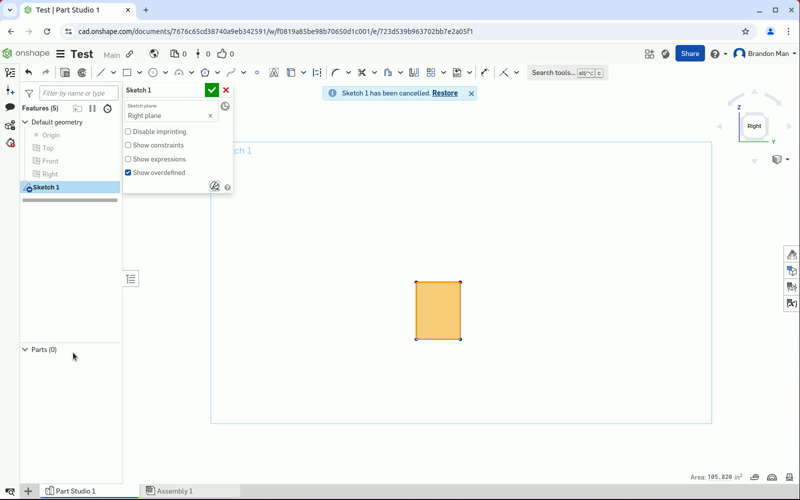
key(shift+e)
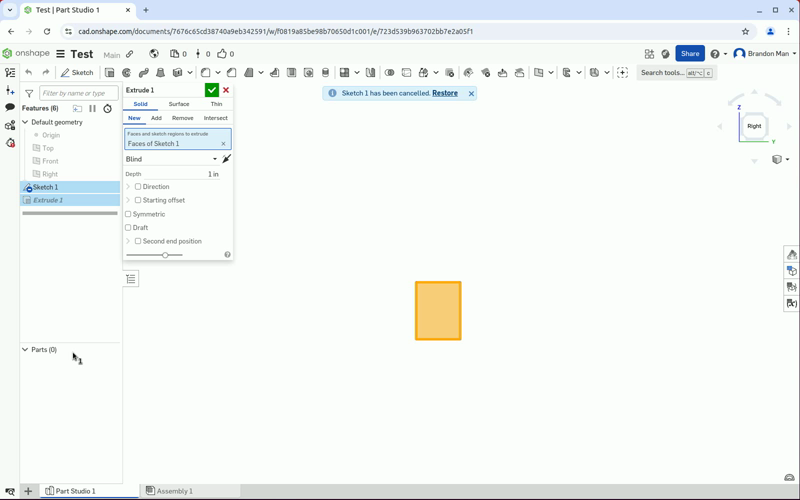
mouse_move(143, 106)
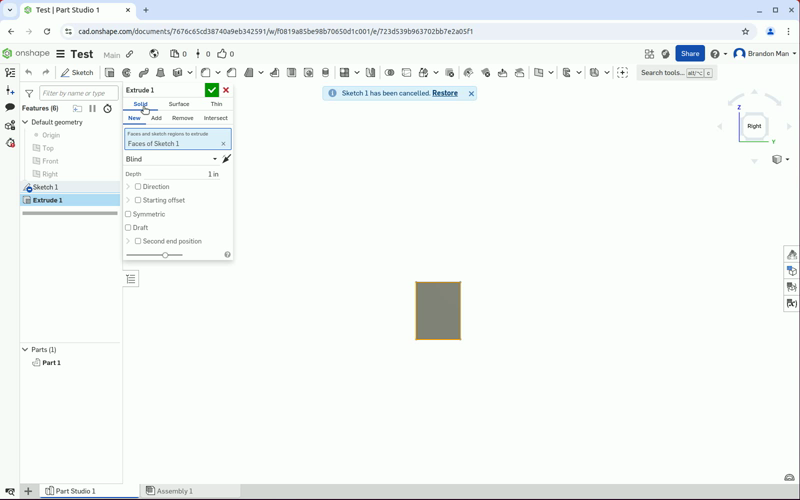
click(143, 106)
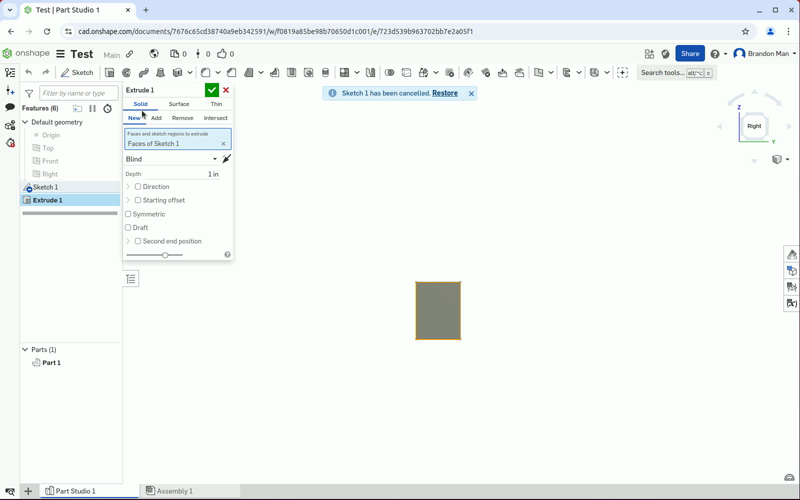
mouse_move(137, 120)
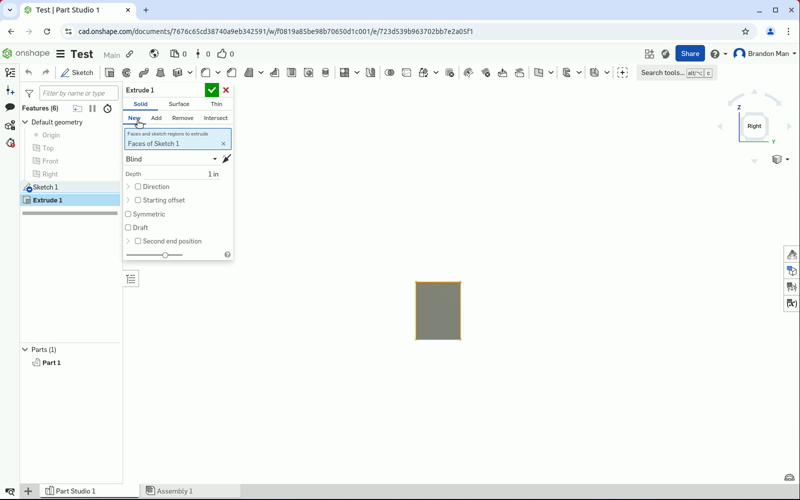
click(137, 120)
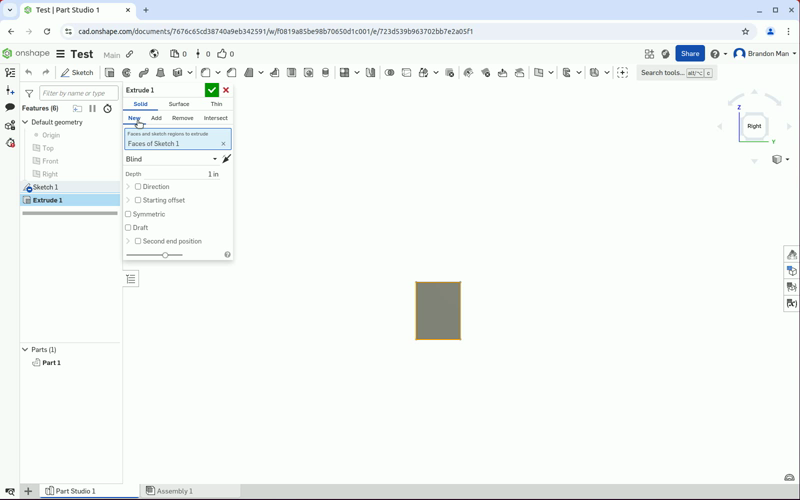
key(tab, 4)
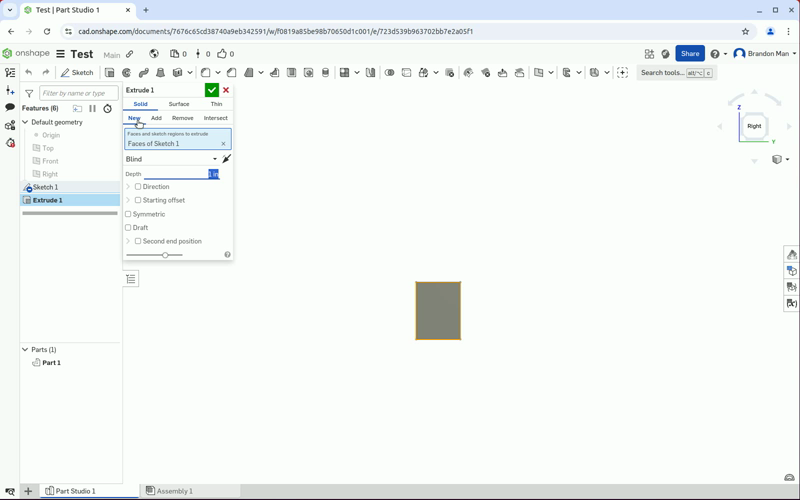
text(23.108)
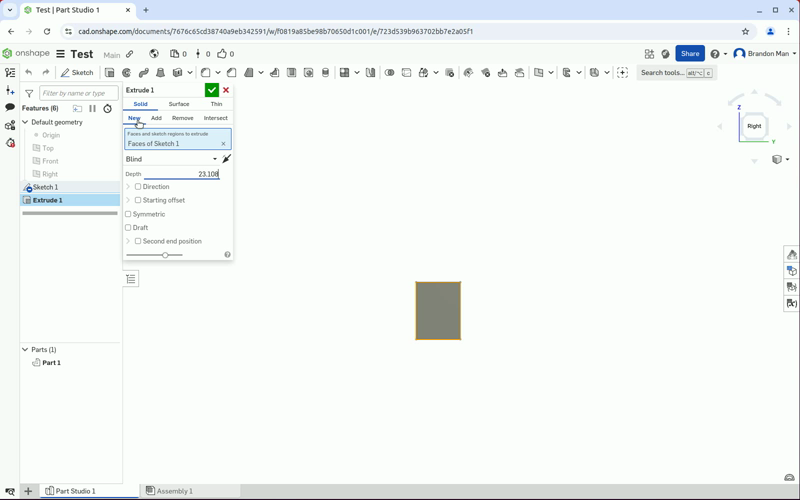
key(enter)
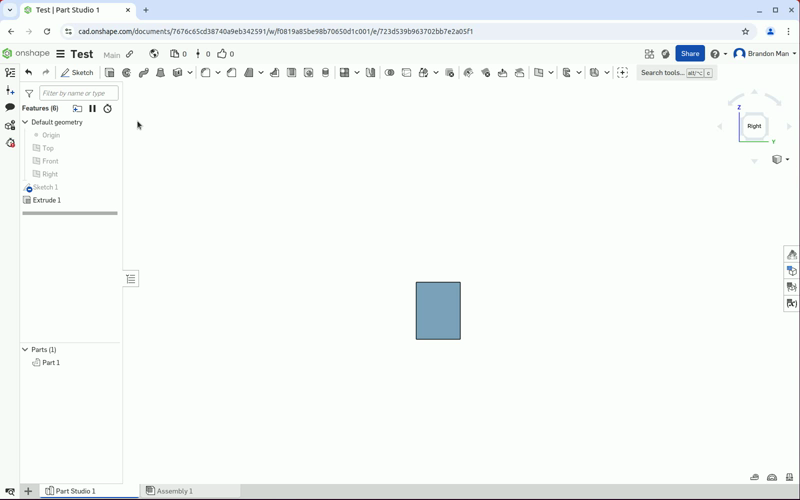
key(shift+h)
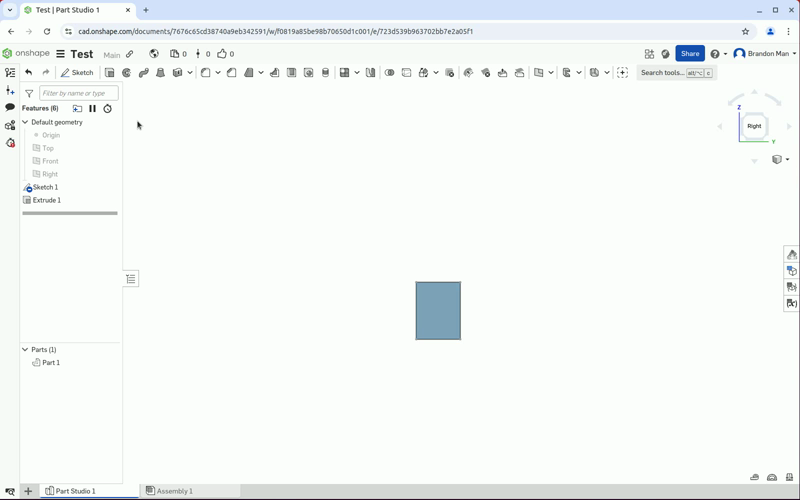
key(shift+h)
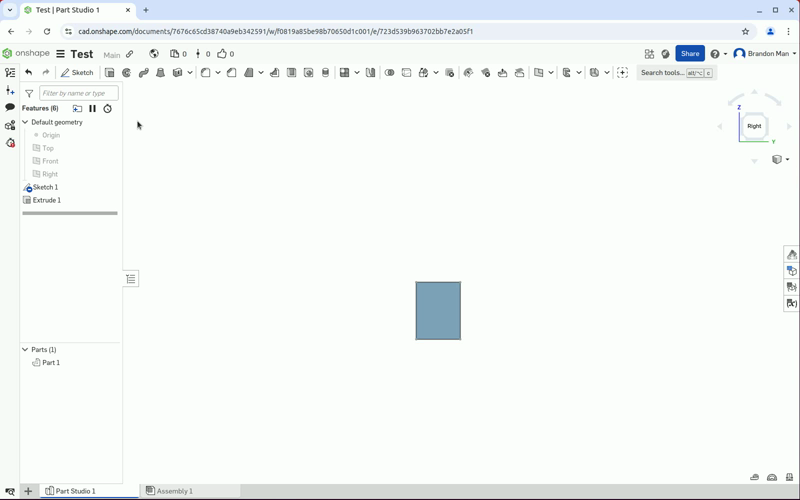
mouse_move(73, 189)
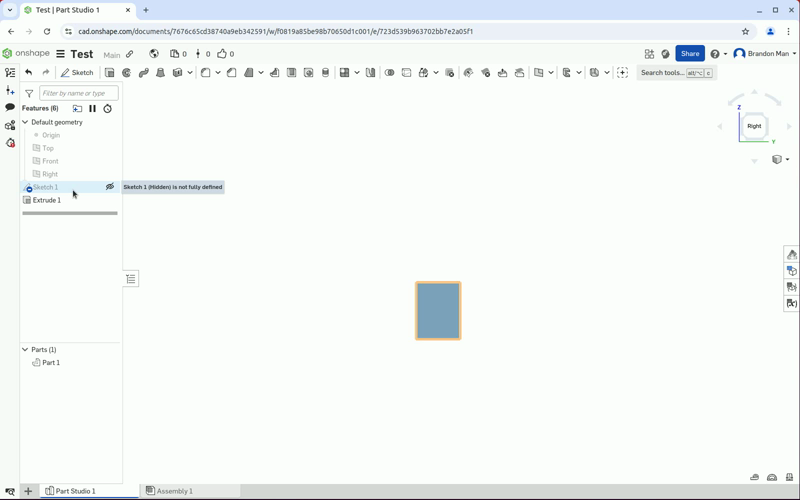
click(73, 189)
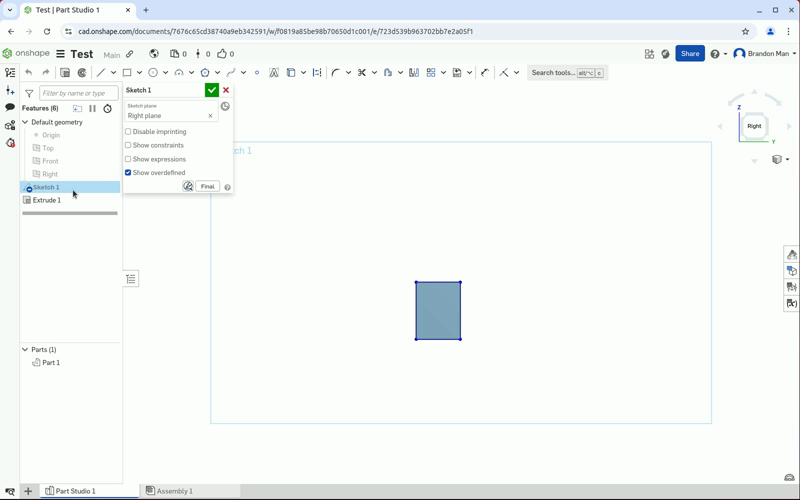
mouse_move(229, 92)
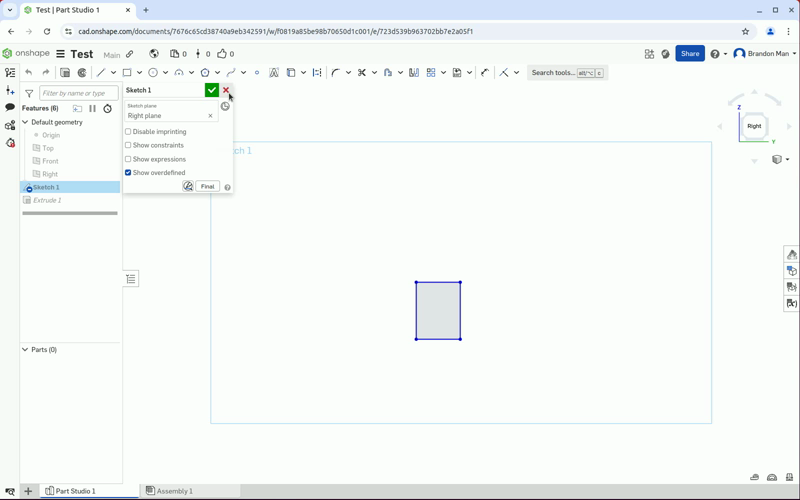
click(229, 92)
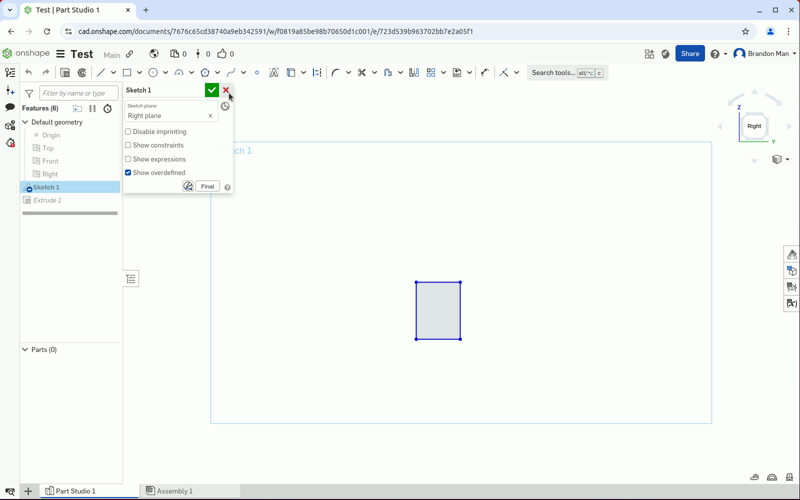
key(shift+s)
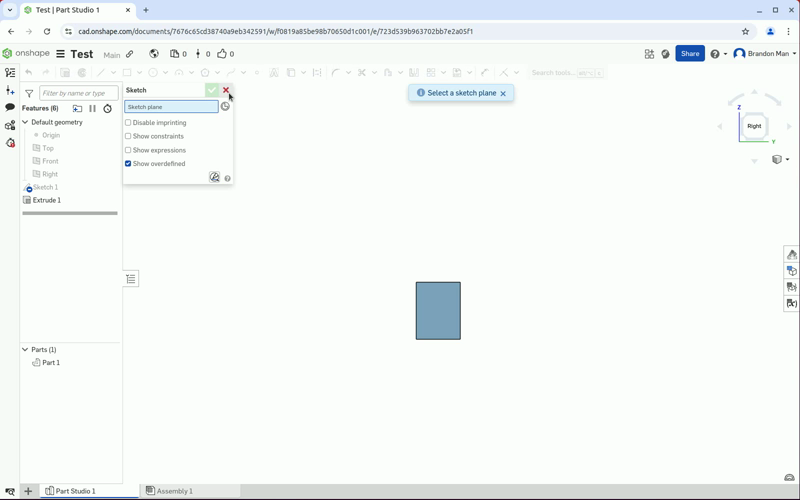
mouse_move(73, 176)
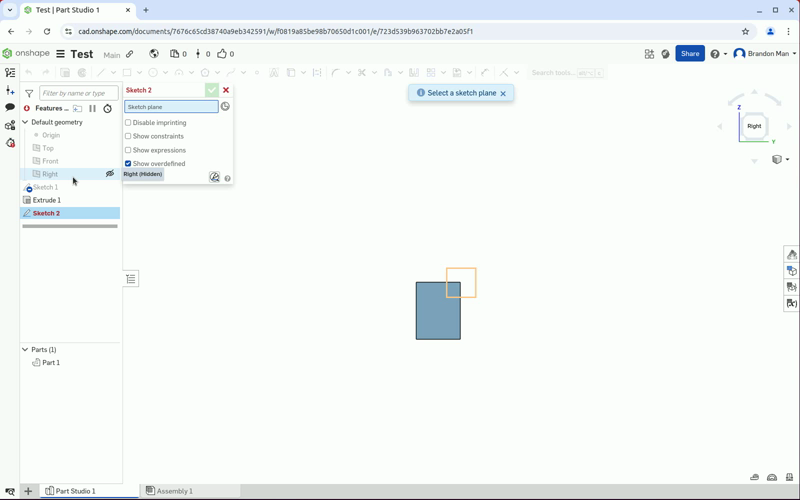
click(73, 176)
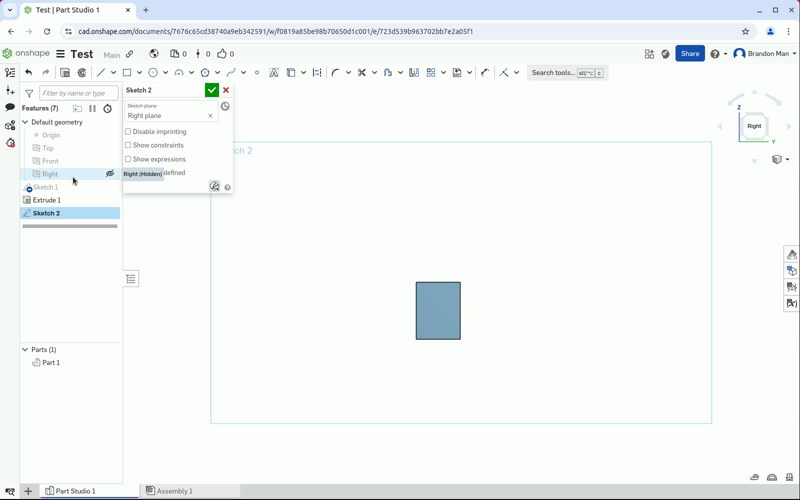
mouse_move(73, 352)
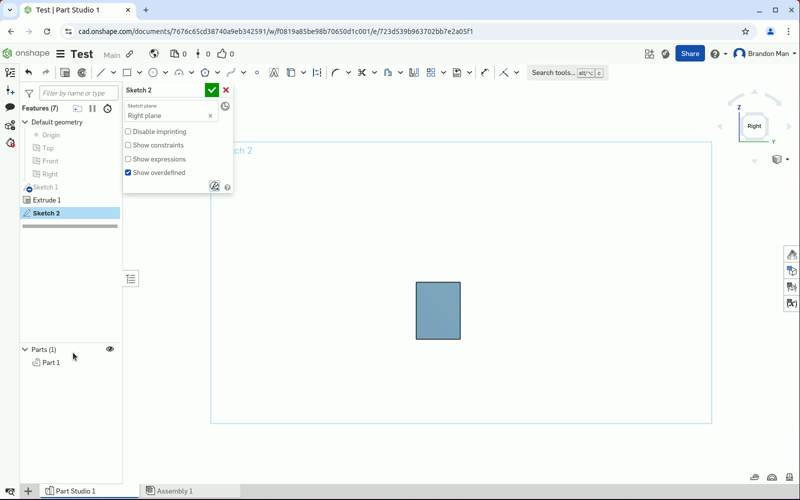
key(y)
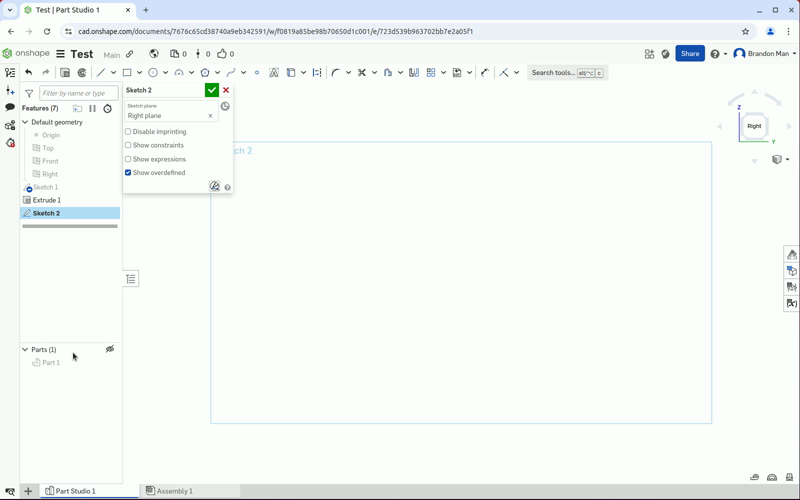
key(l)
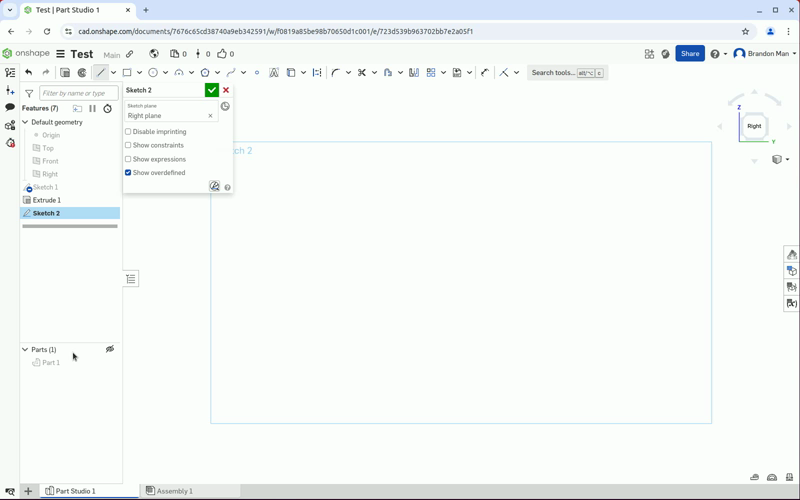
key_down(shift)
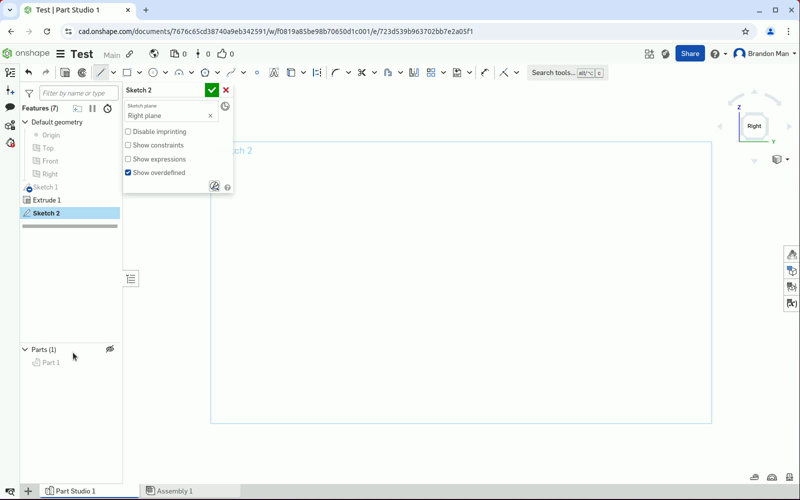
mouse_move(444, 264)
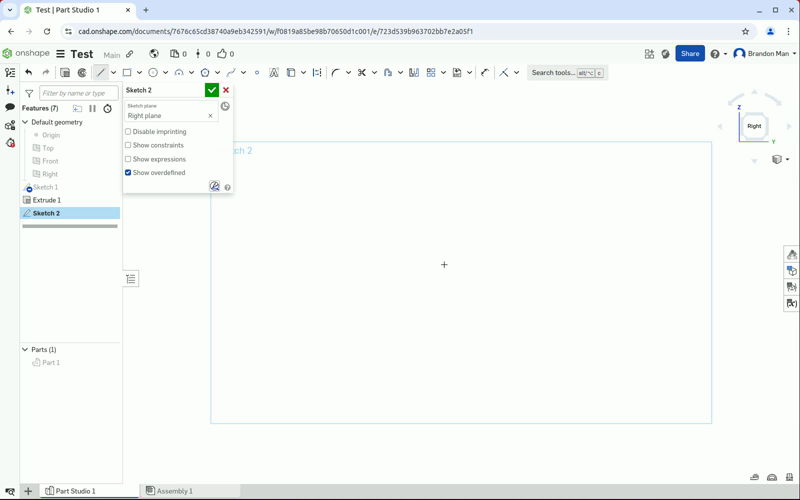
click(444, 264)
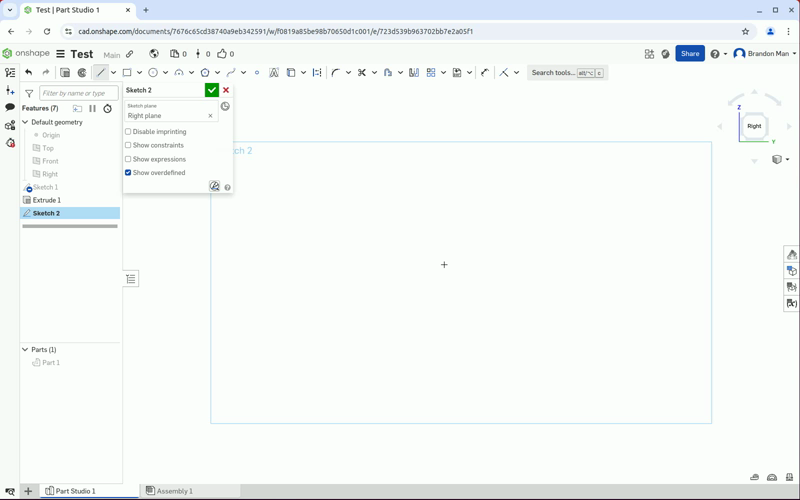
key_up(shift)
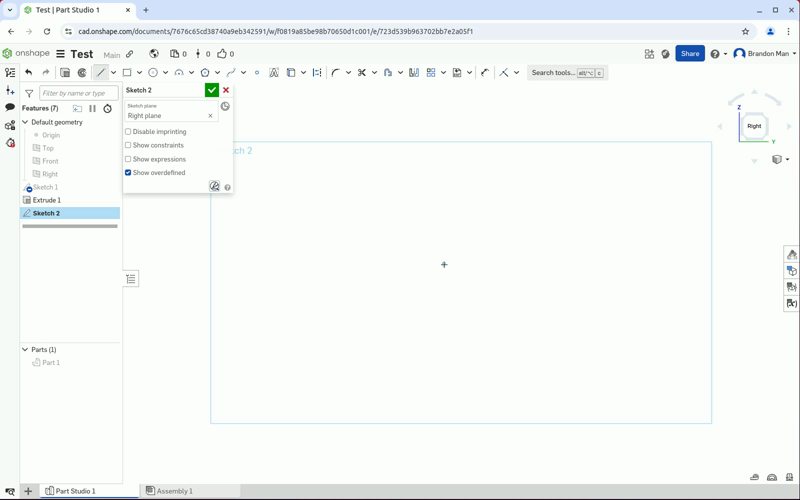
key_down(shift)
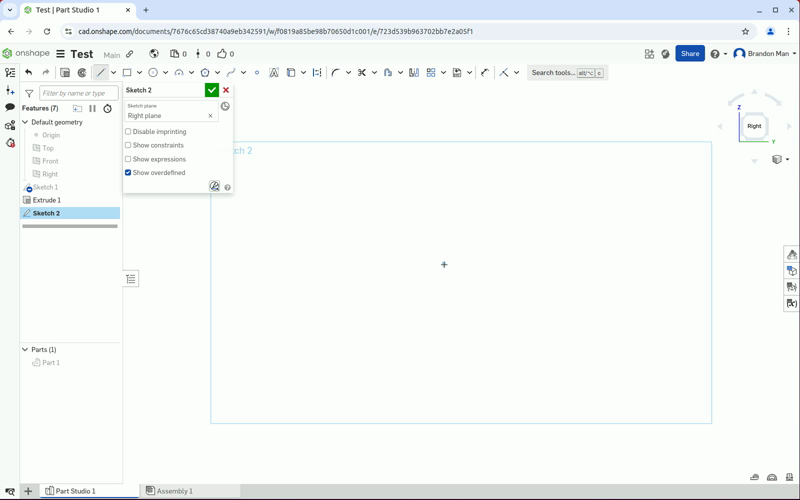
mouse_move(474, 264)
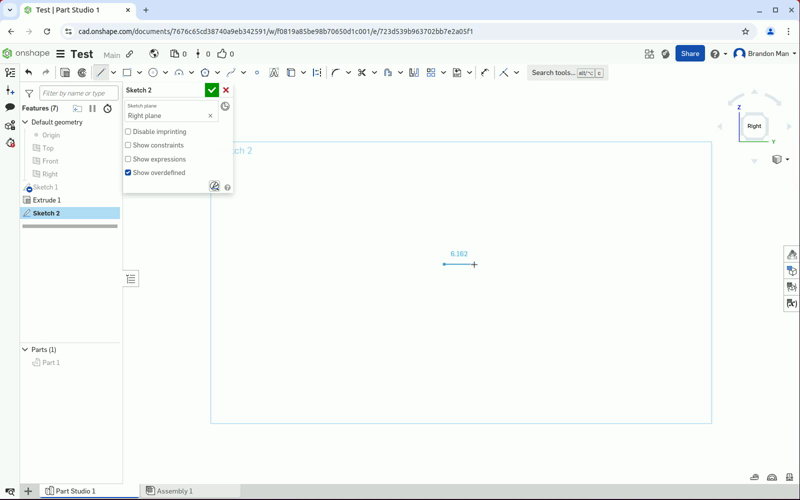
mouse_move(461, 264)
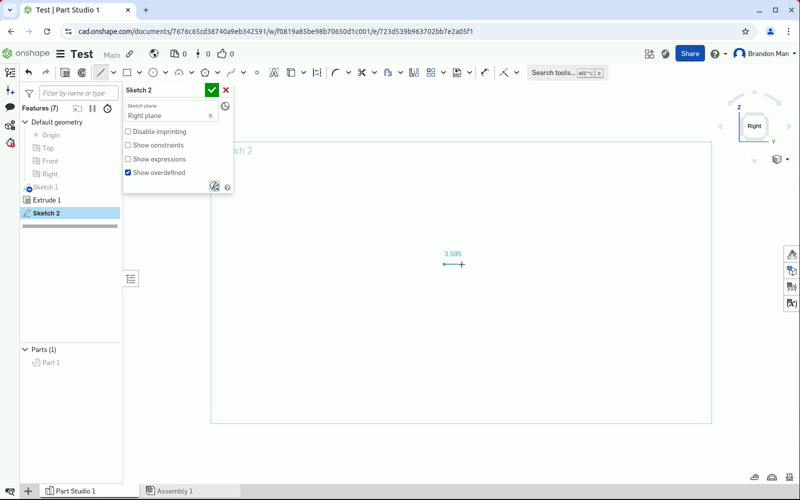
click(461, 264)
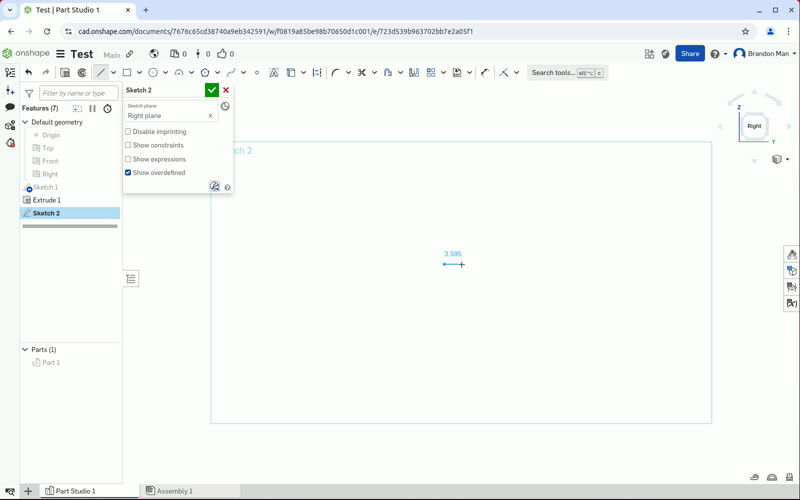
key_up(shift)
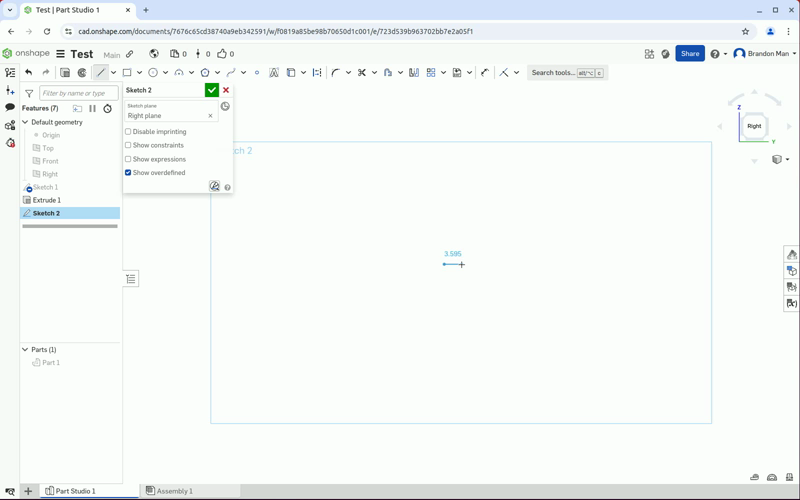
key_down(shift)
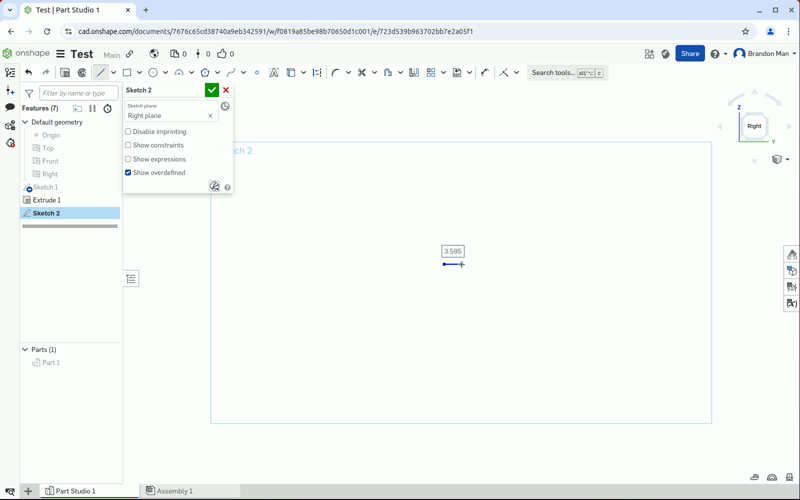
mouse_move(492, 264)
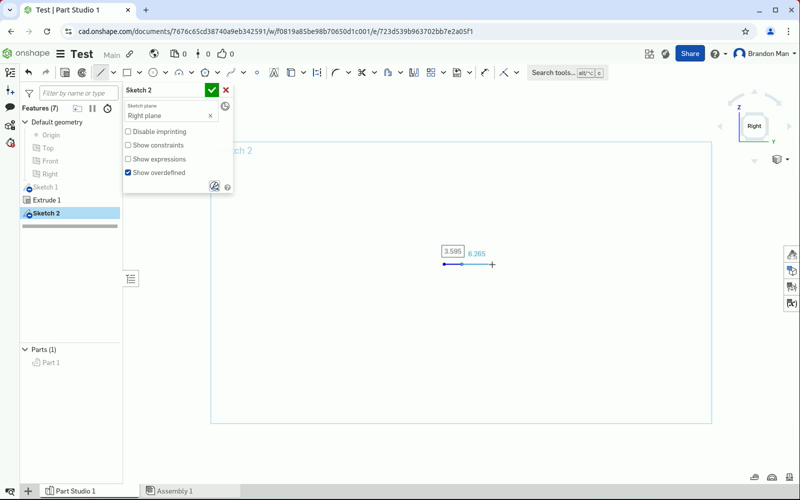
mouse_move(461, 244)
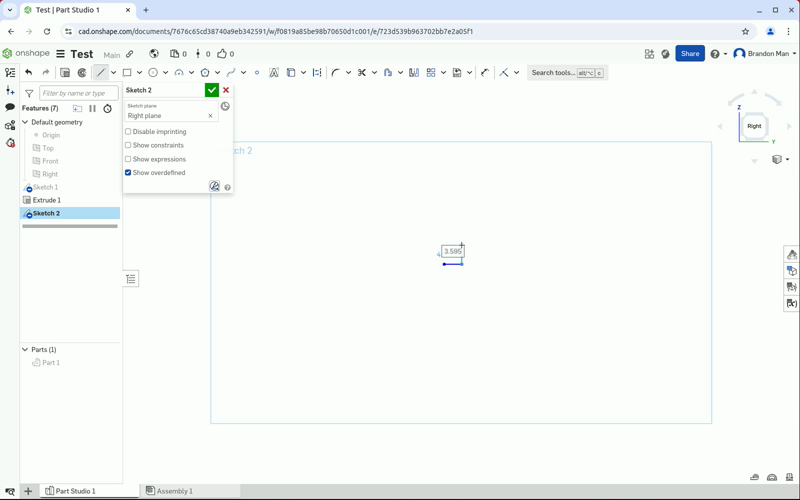
click(461, 244)
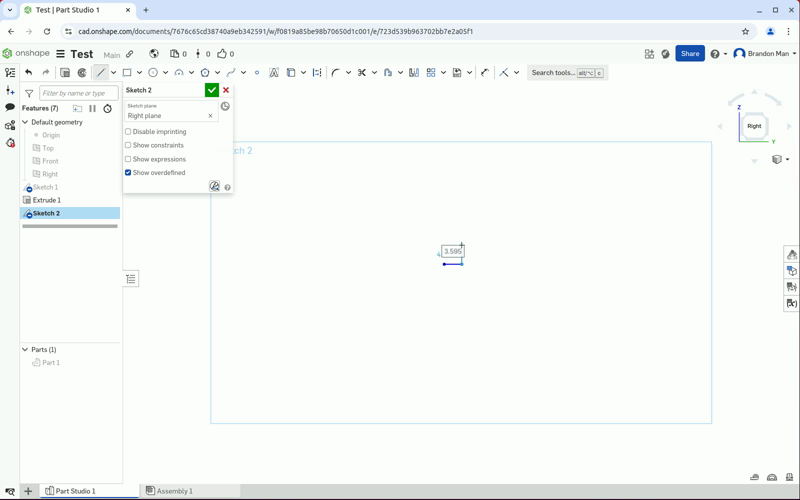
key_up(shift)
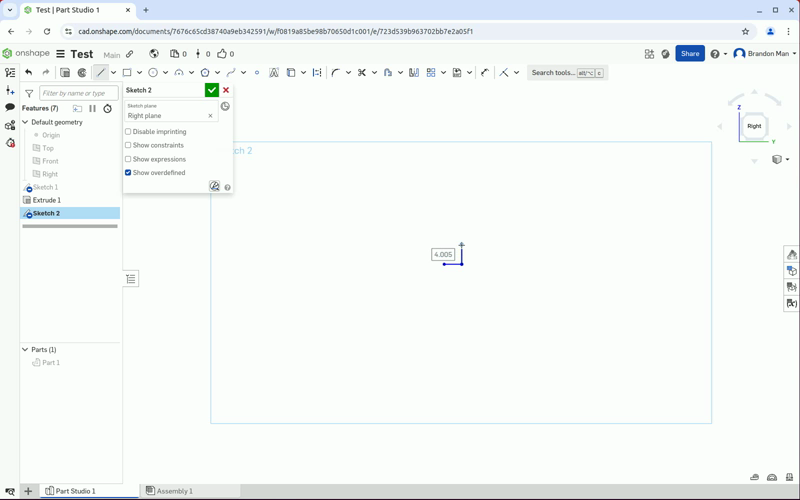
key_down(shift)
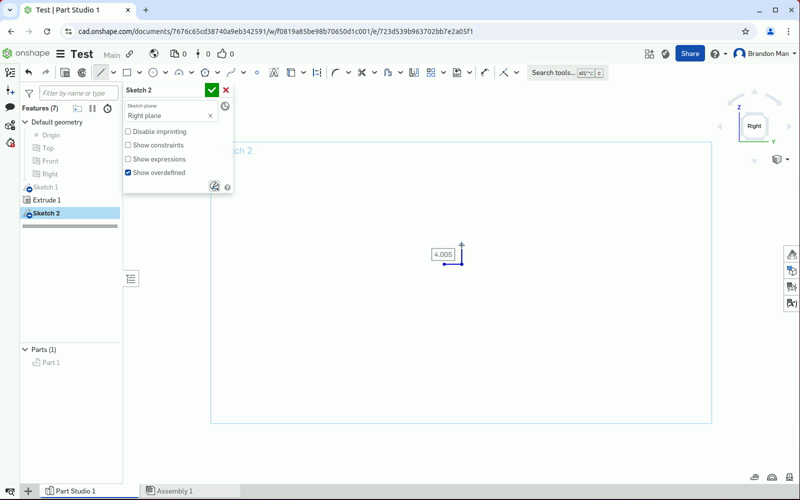
mouse_move(492, 244)
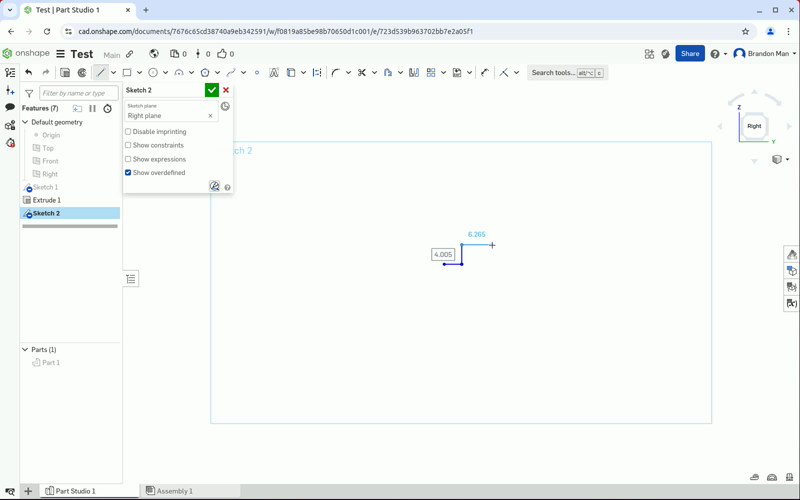
mouse_move(444, 244)
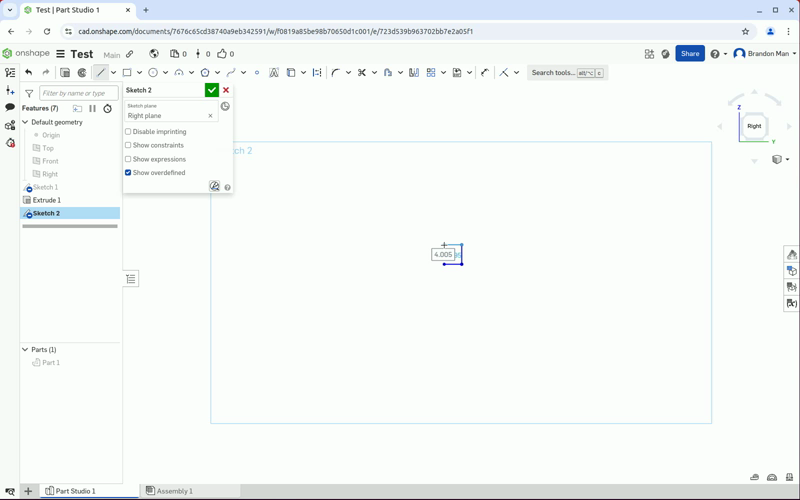
click(444, 244)
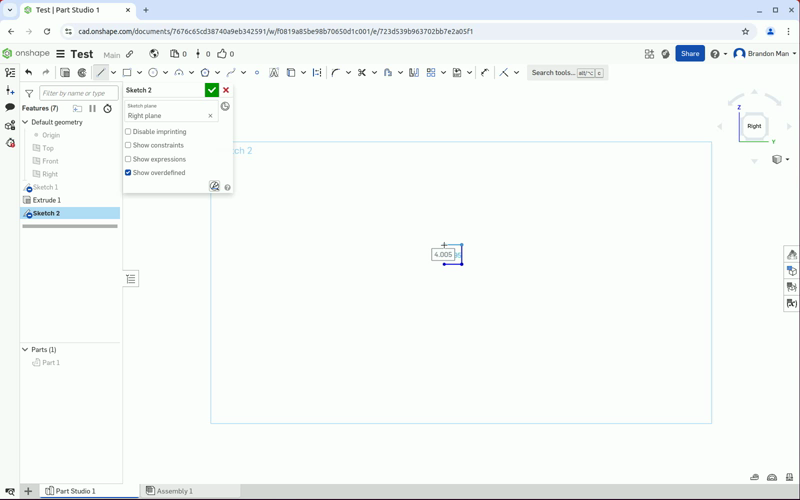
key_up(shift)
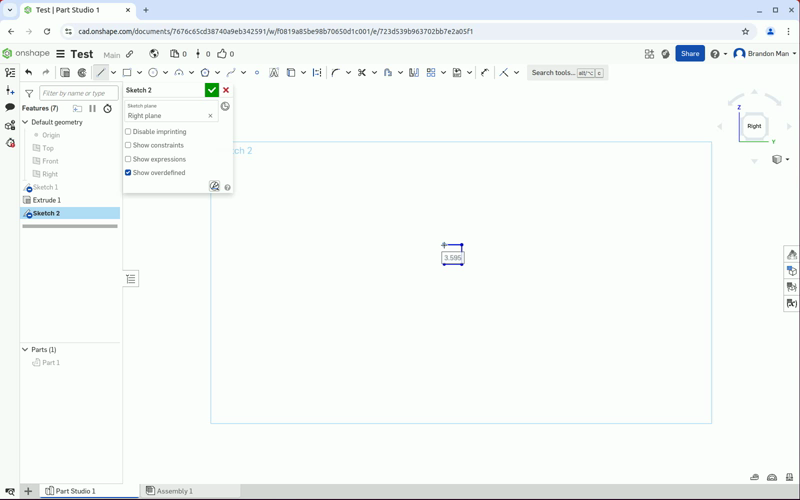
mouse_move(474, 244)
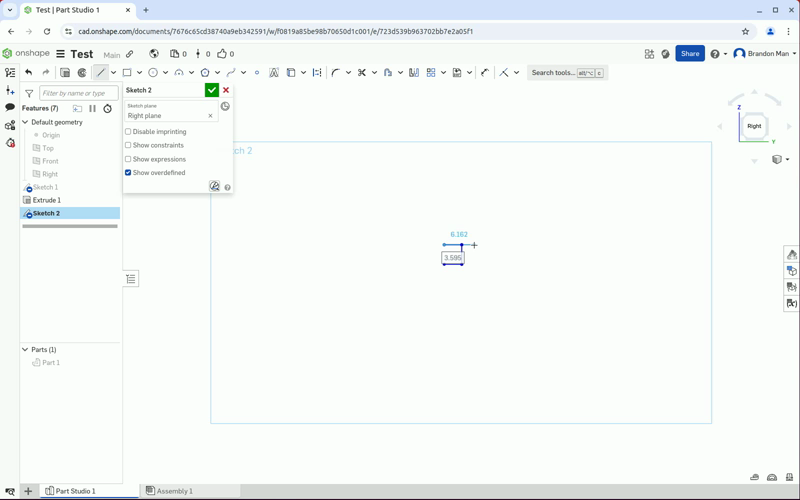
key_down(shift)
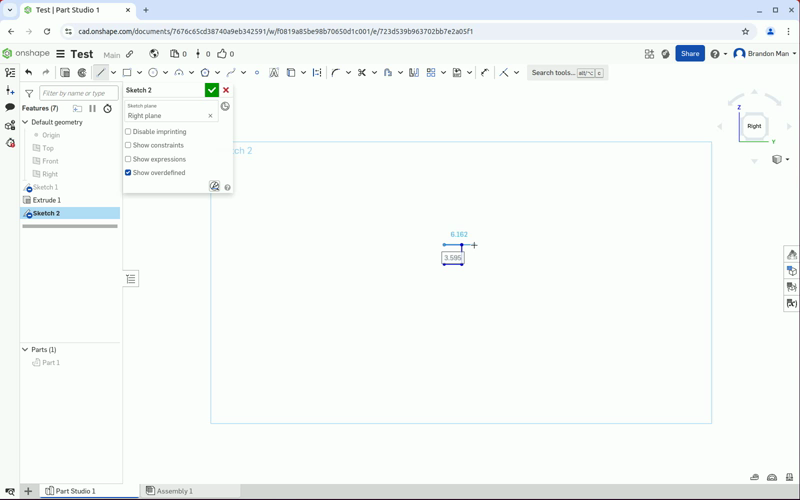
mouse_move(444, 264)
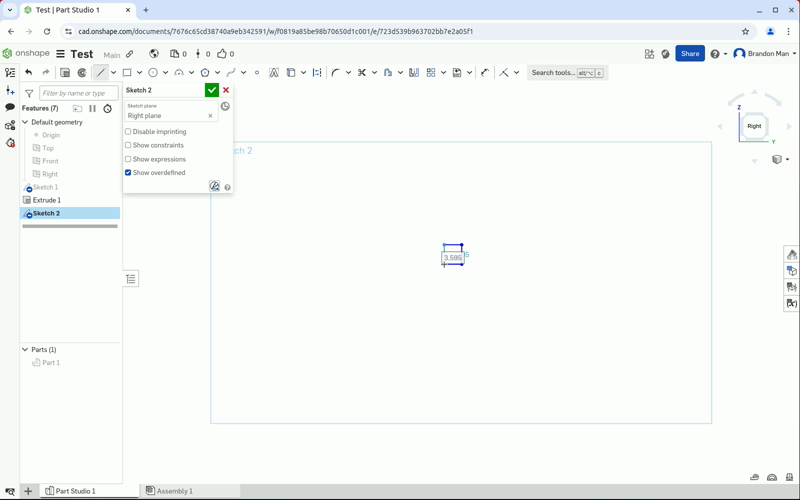
key_up(shift)
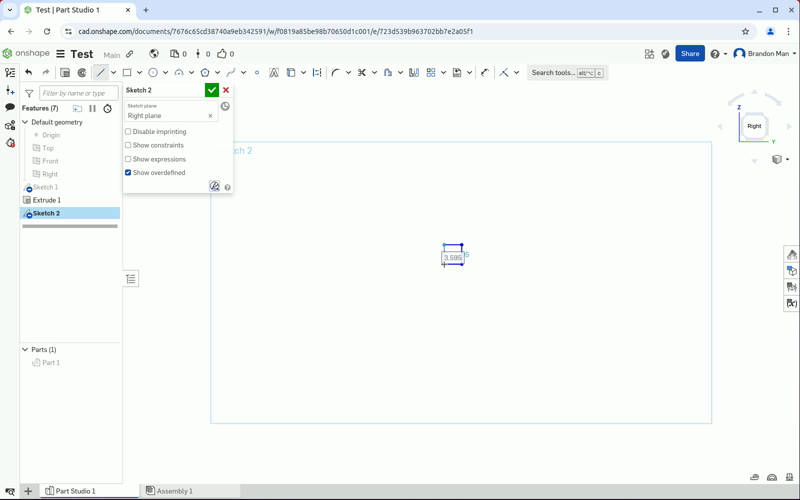
click(444, 264)
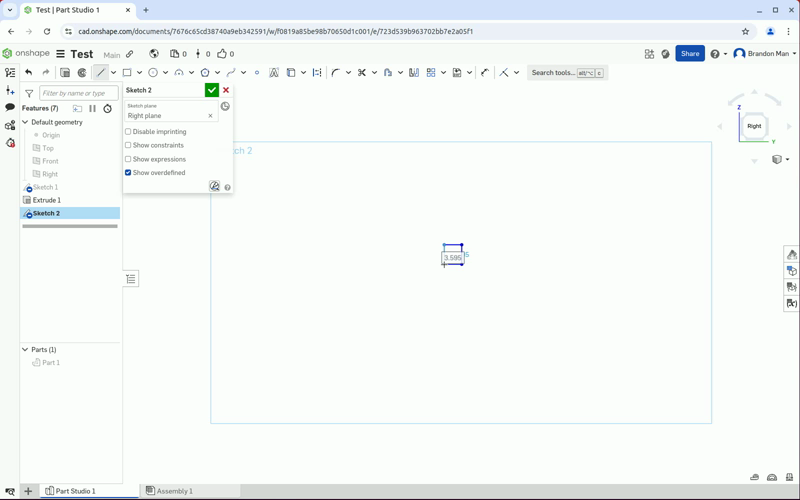
key(esc)
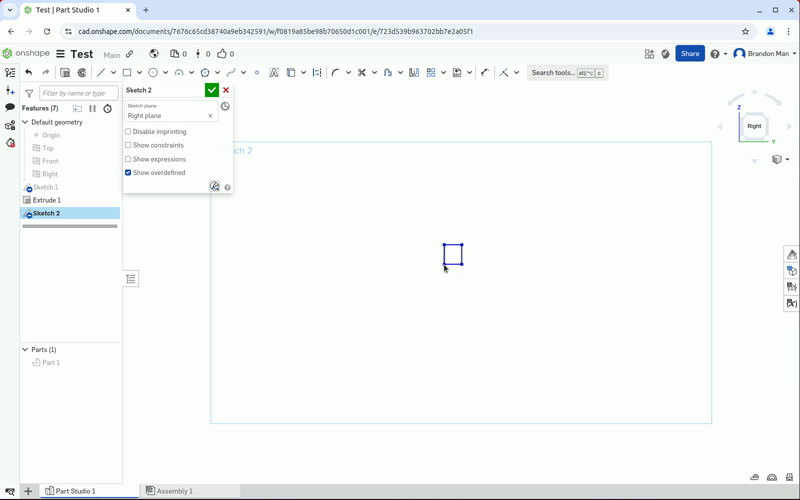
mouse_move(455, 247)
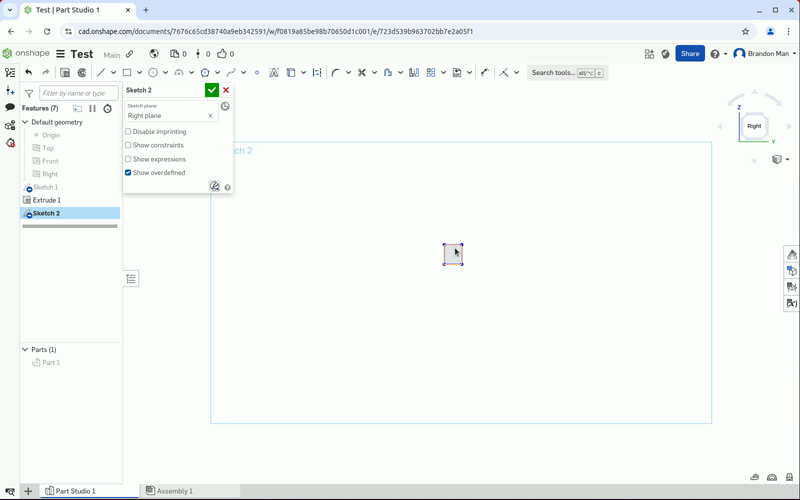
scroll(6)
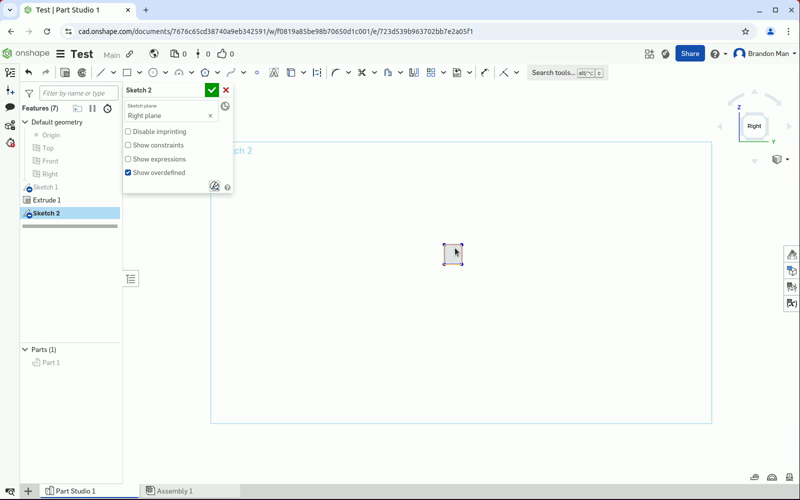
scroll(6)
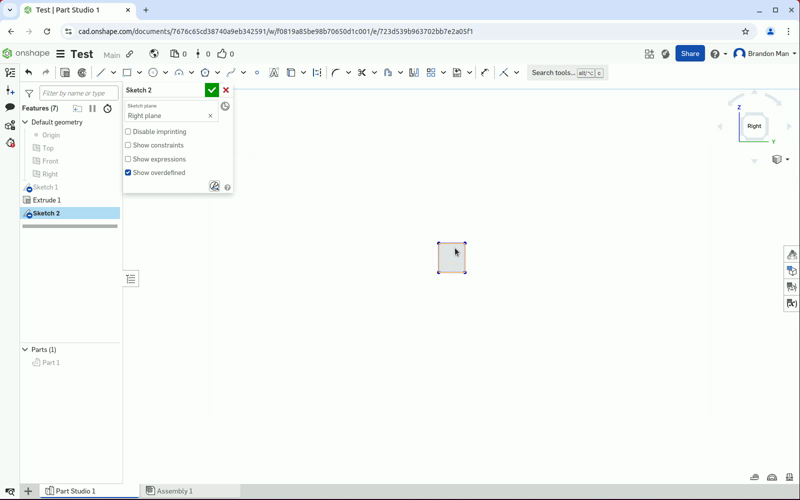
scroll(6)
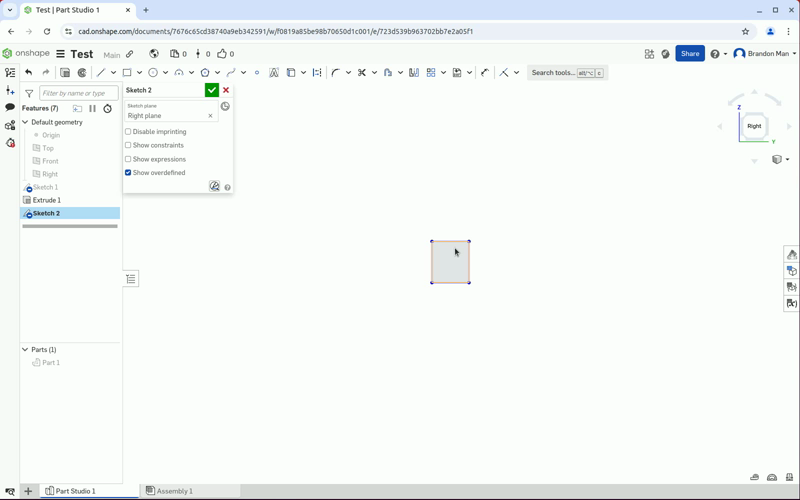
scroll(6)
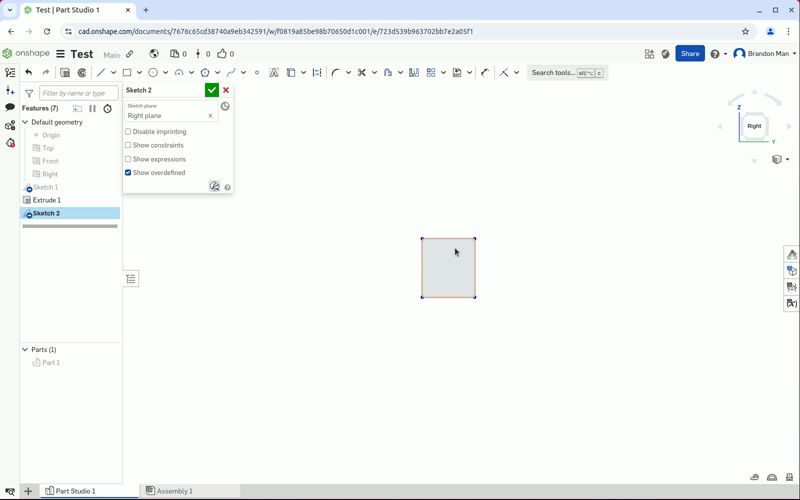
scroll(6)
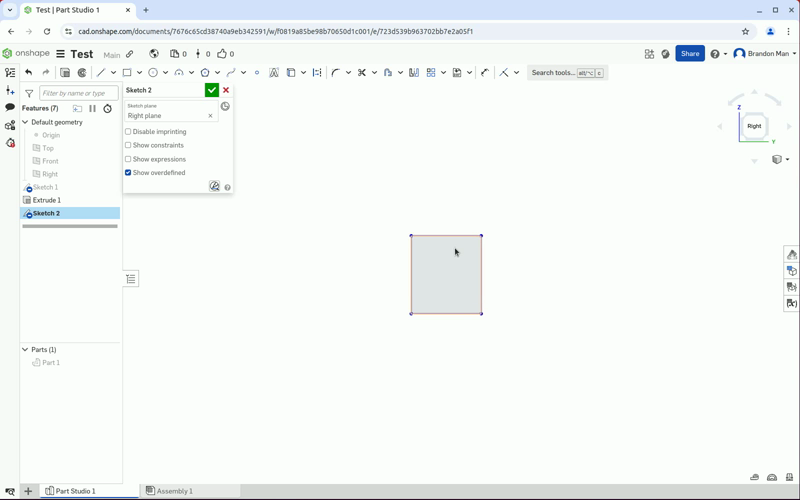
scroll(6)
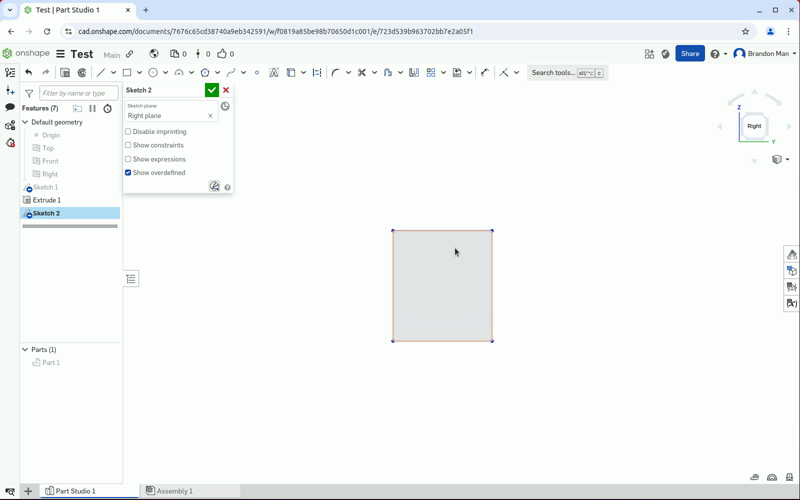
scroll(6)
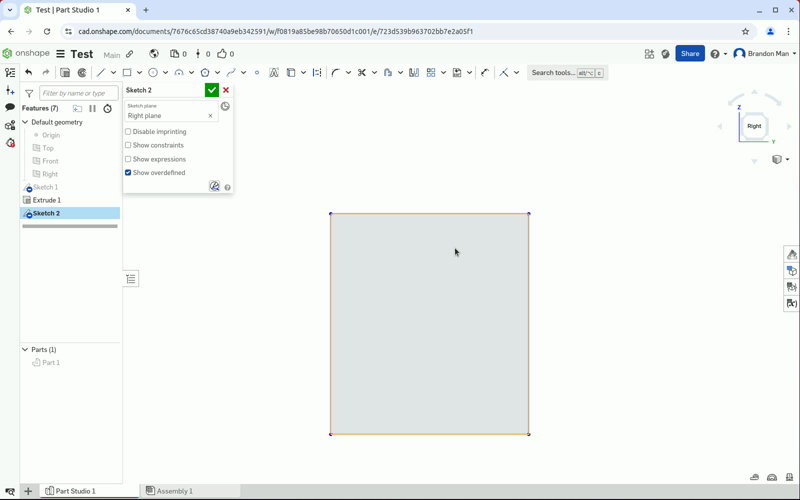
click(455, 247)
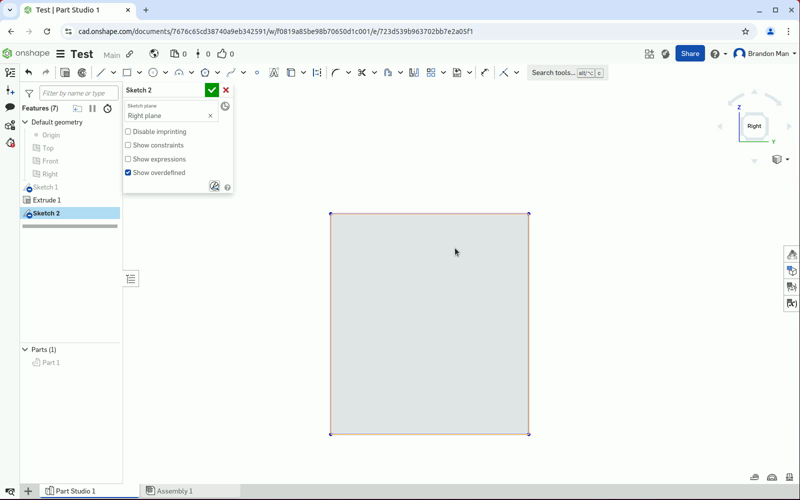
scroll(-6)
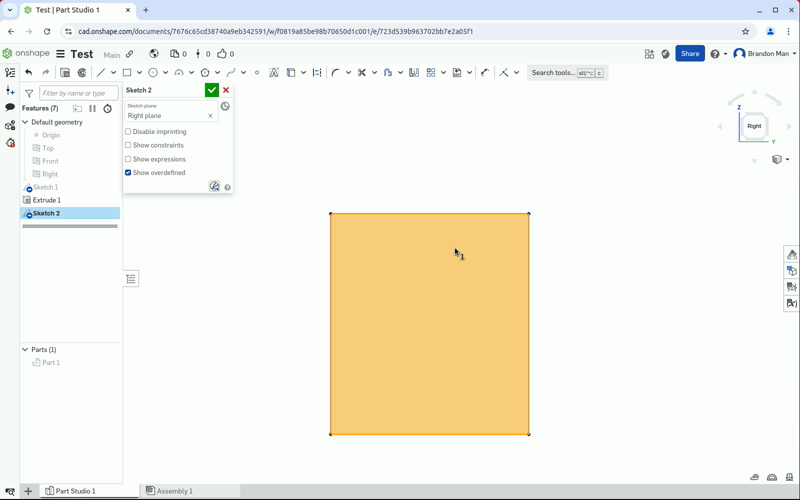
scroll(-6)
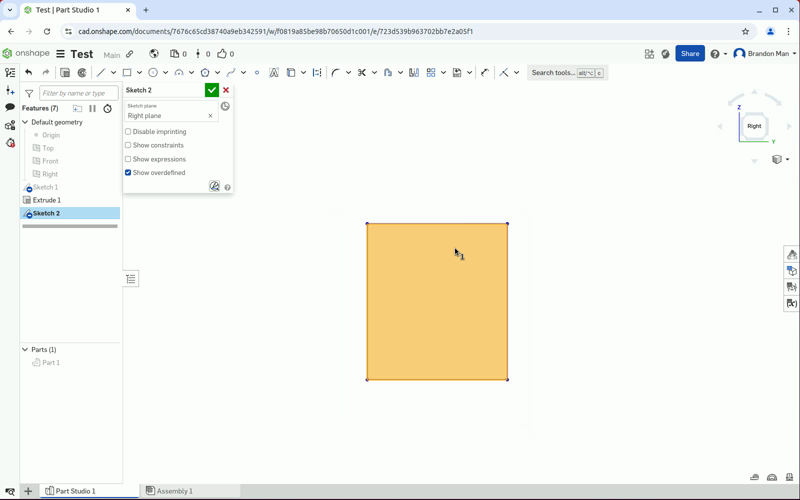
scroll(-6)
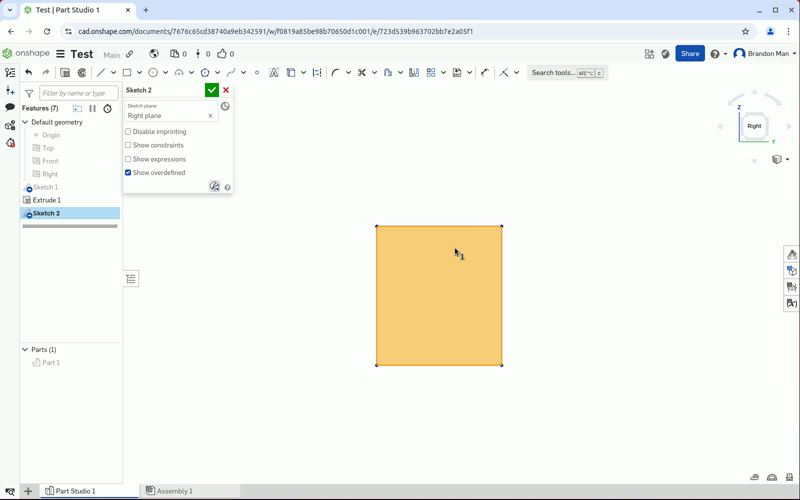
scroll(-6)
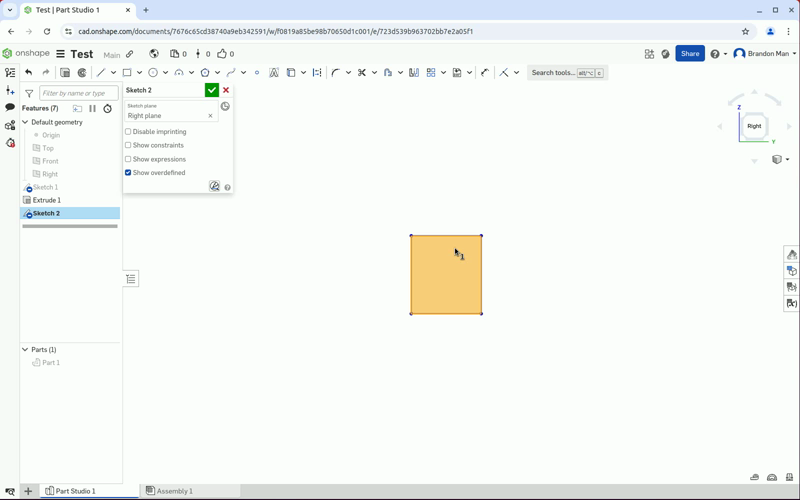
scroll(-6)
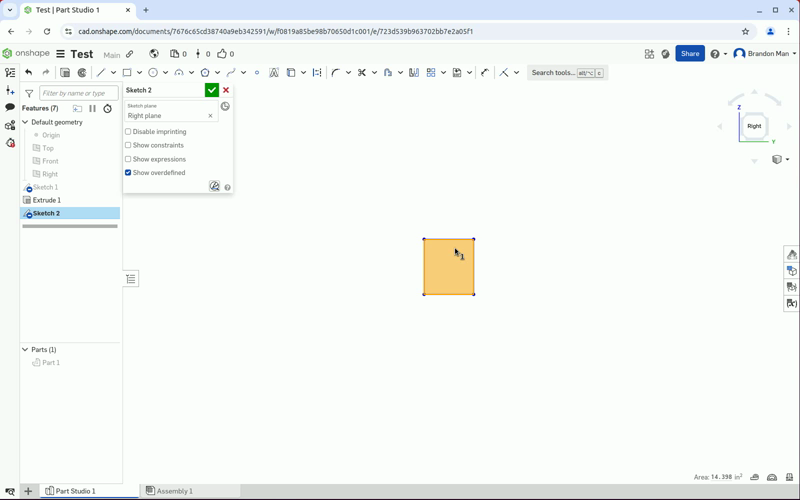
scroll(-6)
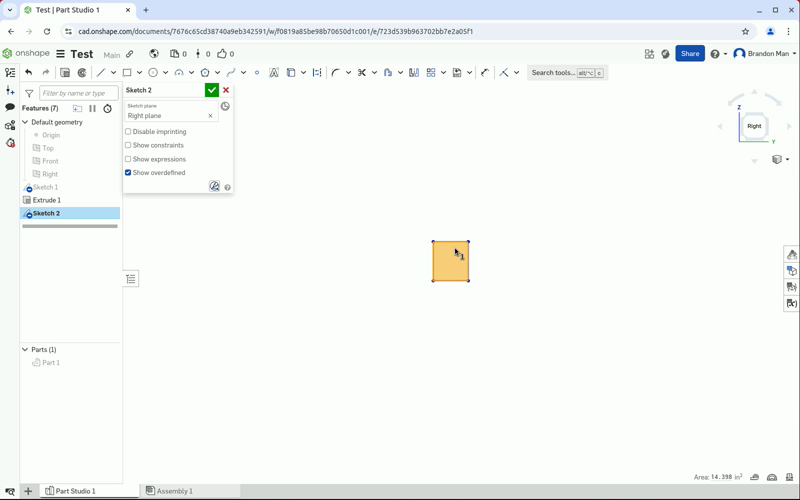
scroll(-6)
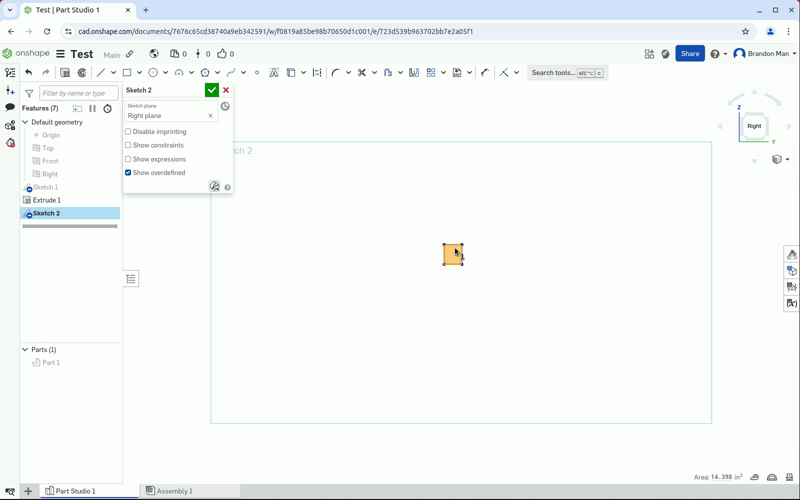
mouse_move(73, 352)
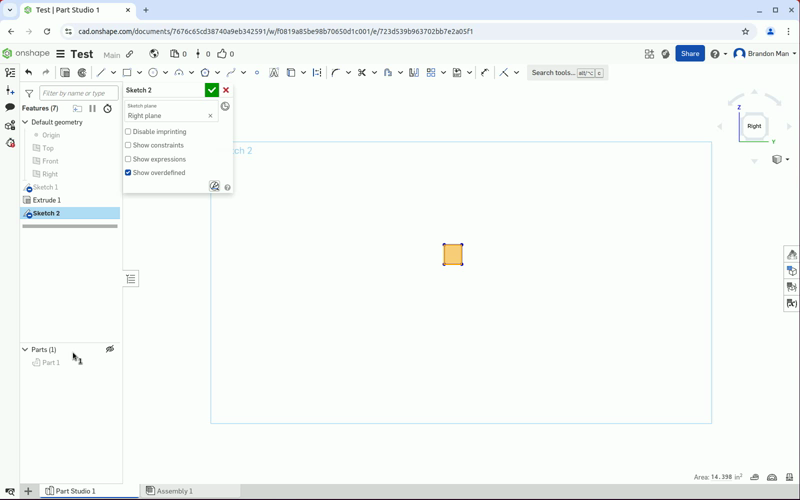
key(shift+y)
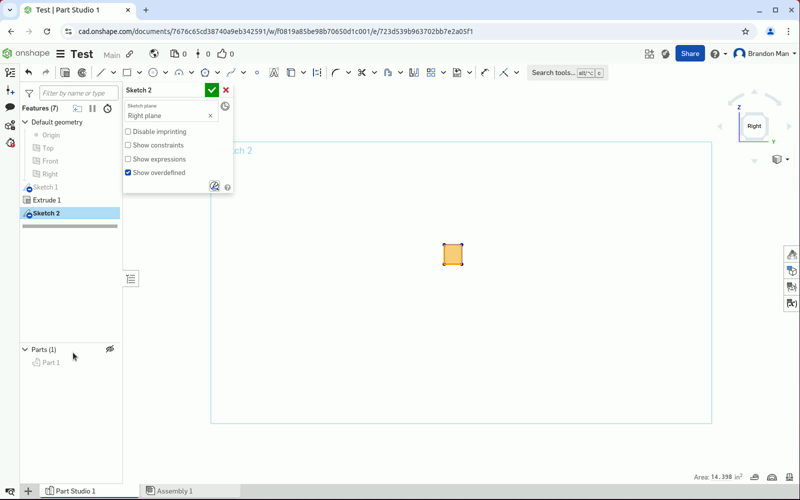
key(shift+e)
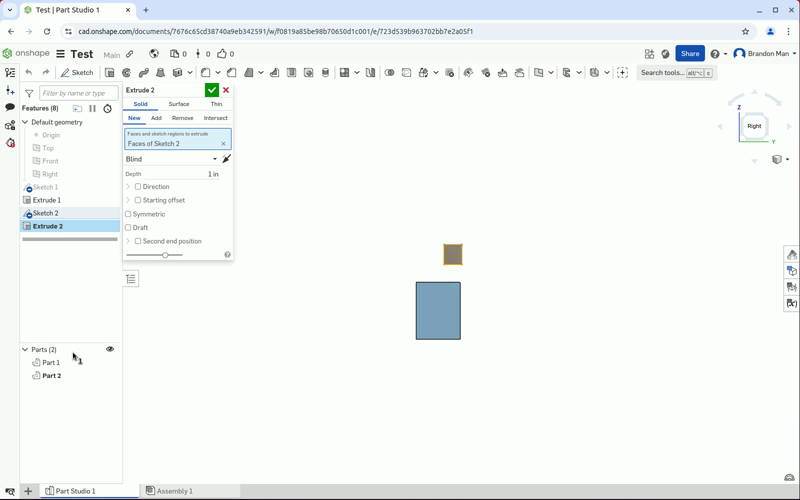
mouse_move(143, 106)
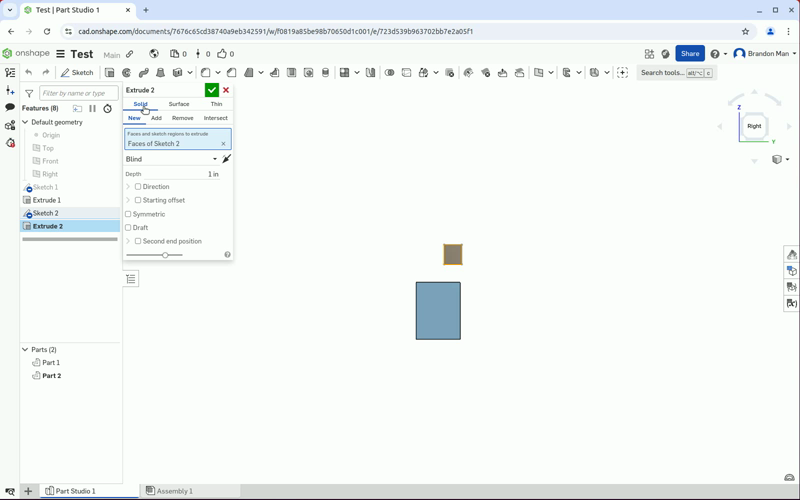
click(143, 106)
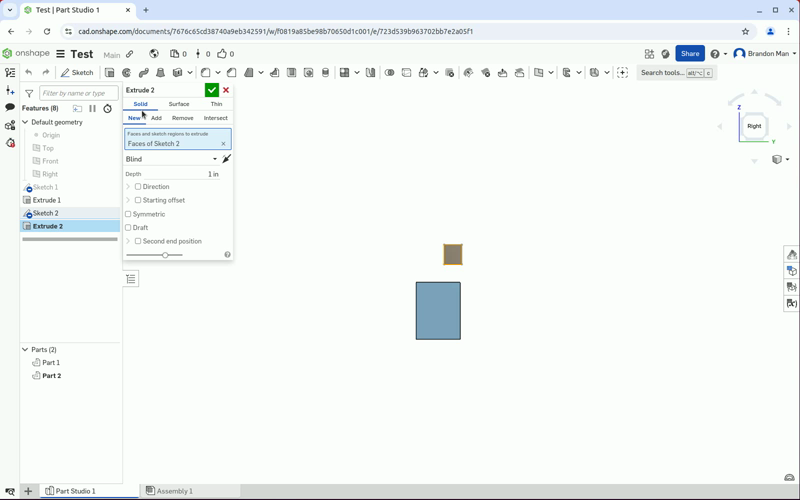
mouse_move(137, 120)
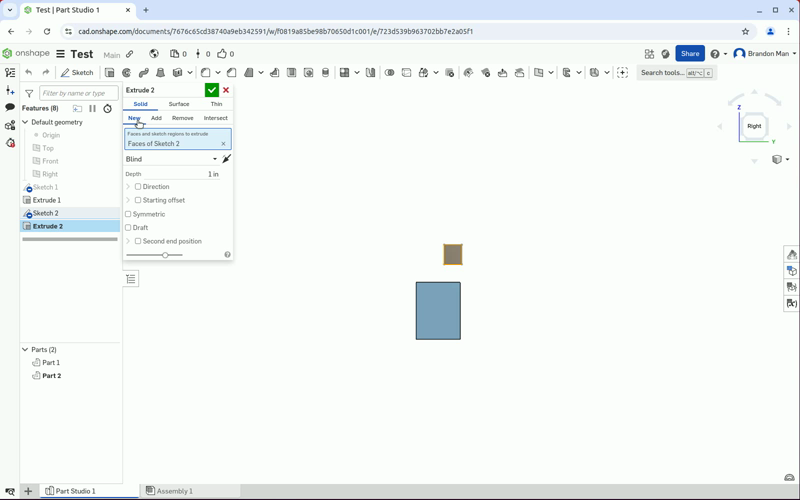
click(137, 120)
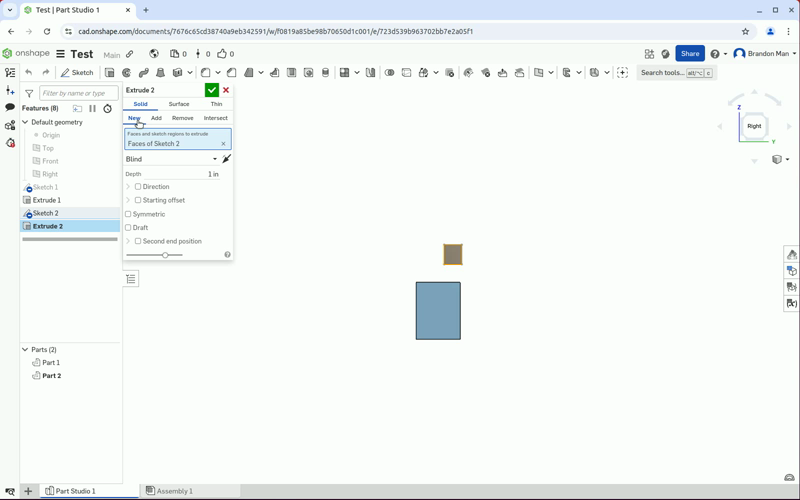
key(tab, 4)
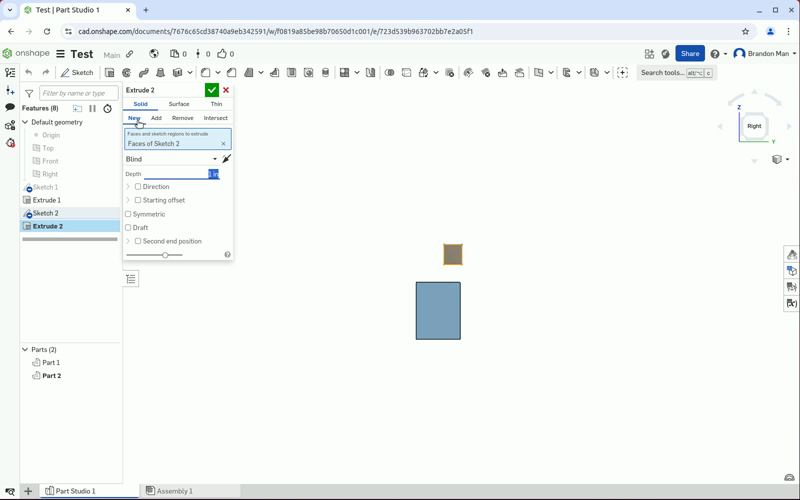
text(23.108)
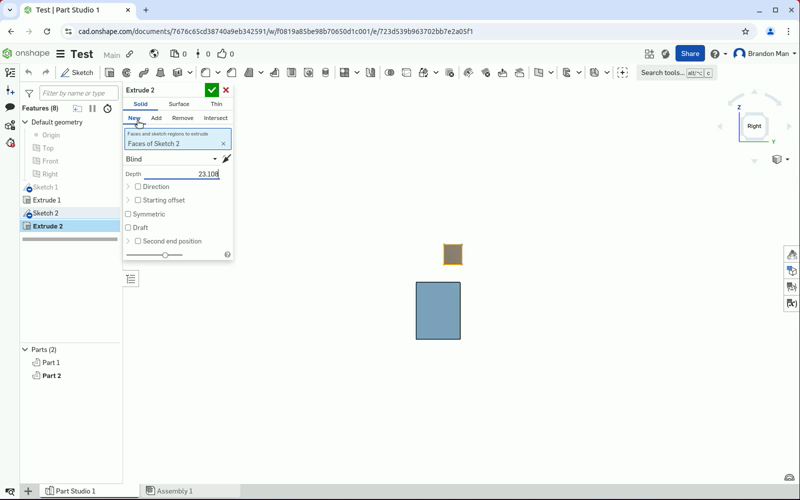
key(enter)
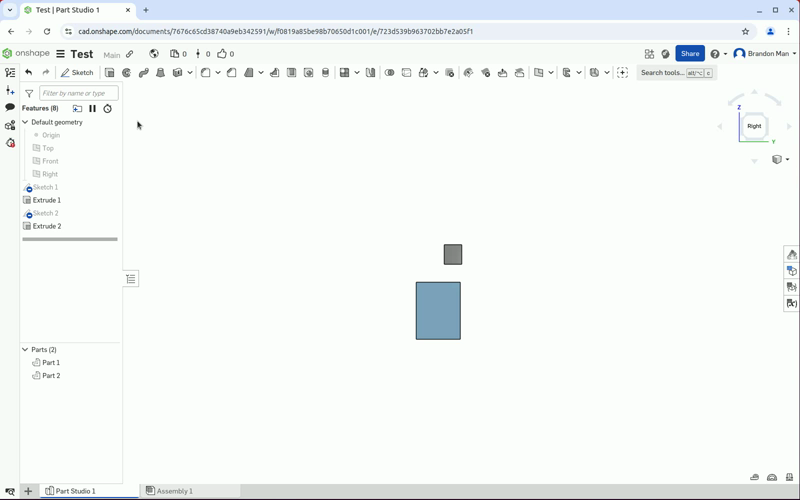
key(shift+h)
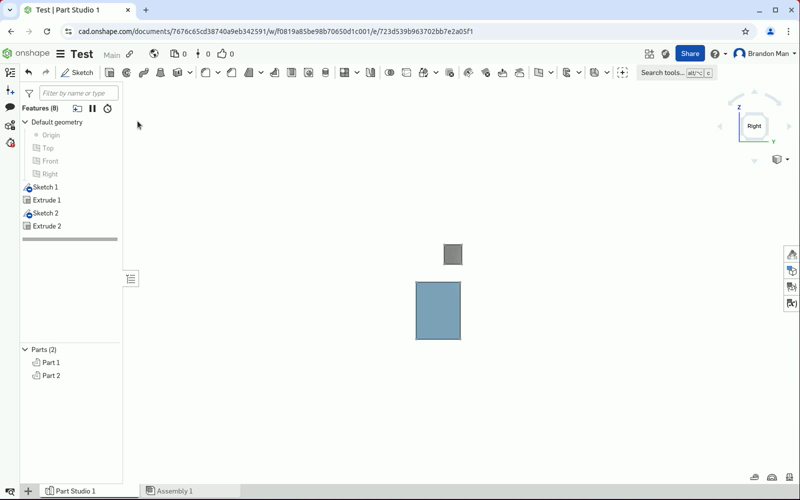
key(shift+h)
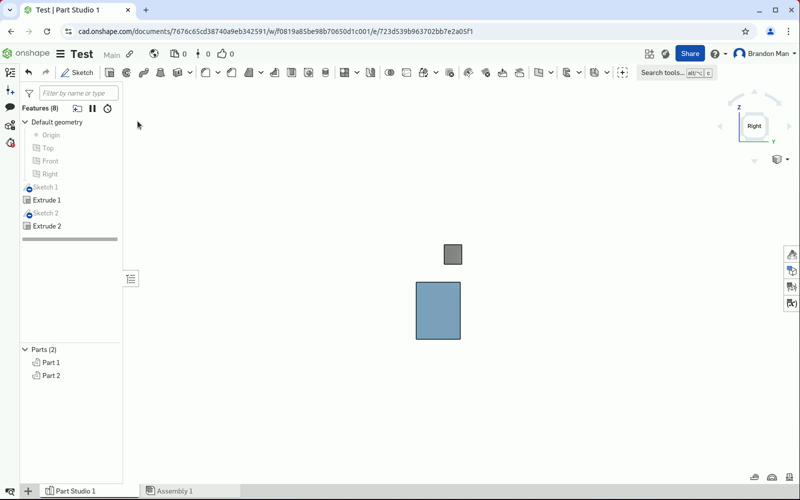
mouse_move(73, 189)
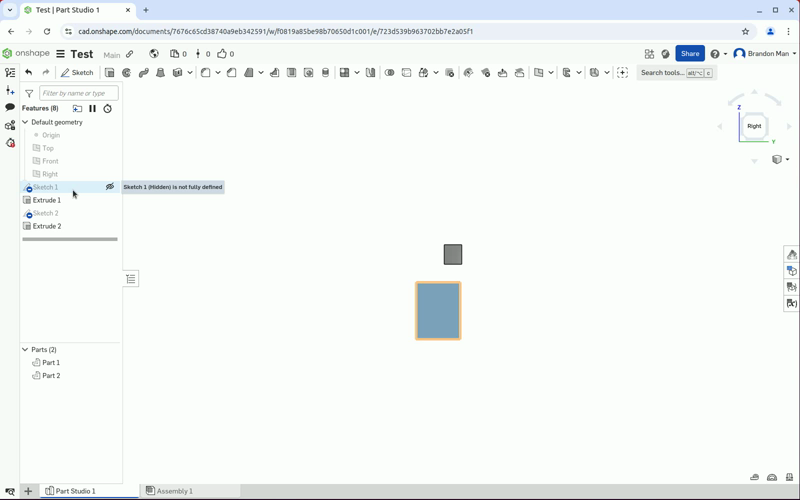
click(73, 189)
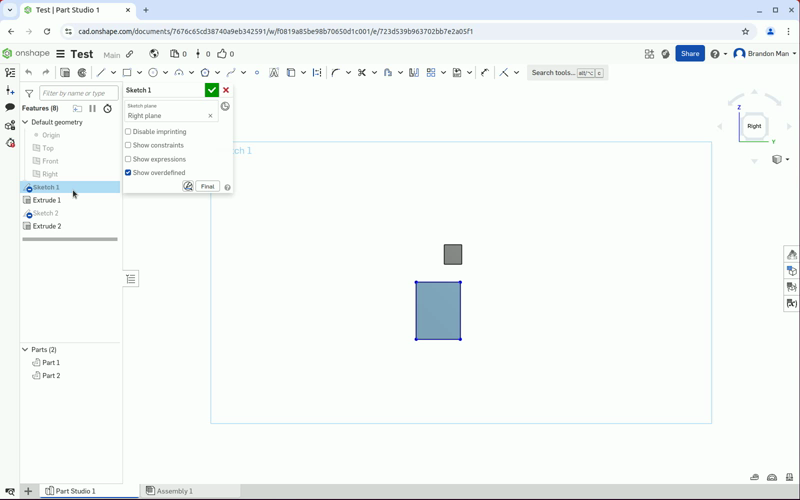
mouse_move(229, 92)
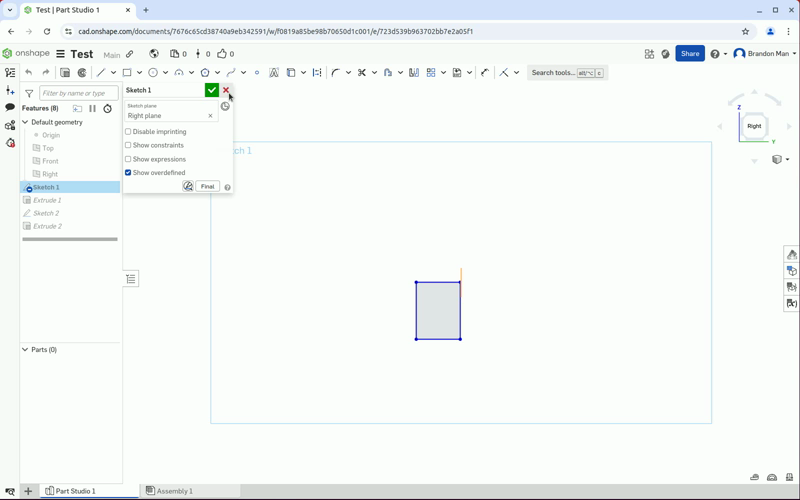
click(229, 92)
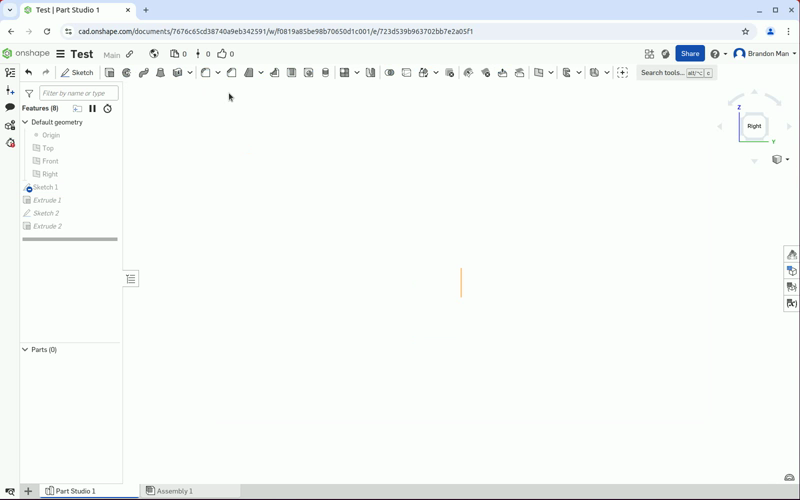
mouse_move(541, 75)
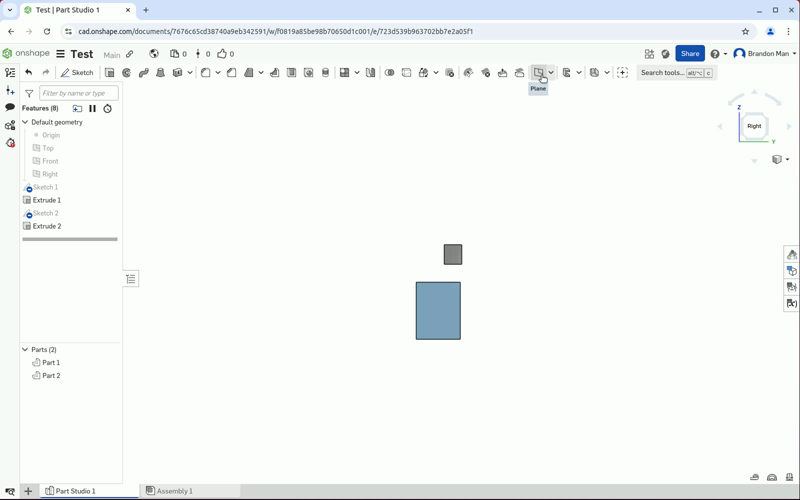
click(541, 75)
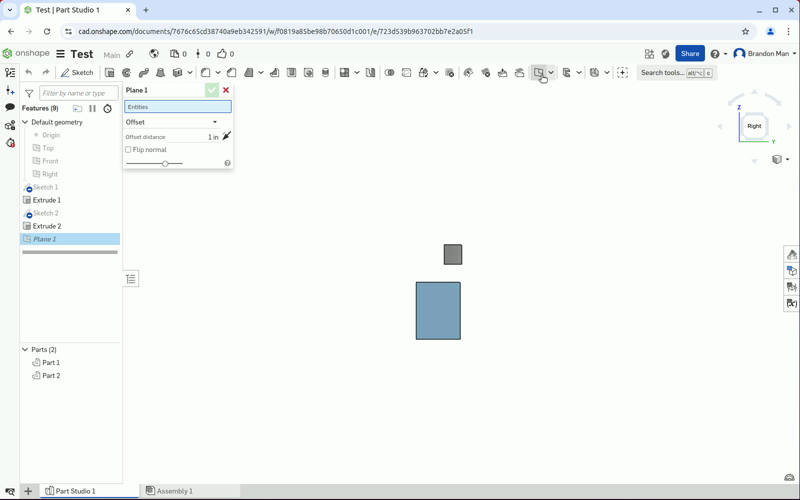
mouse_move(73, 176)
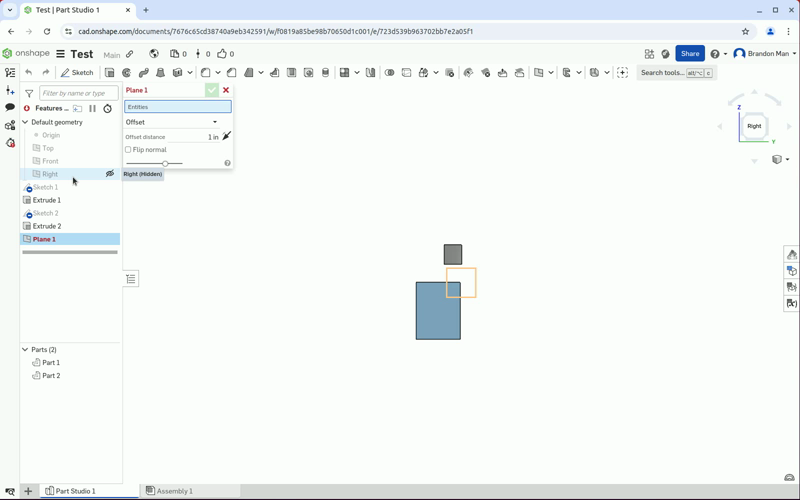
click(73, 176)
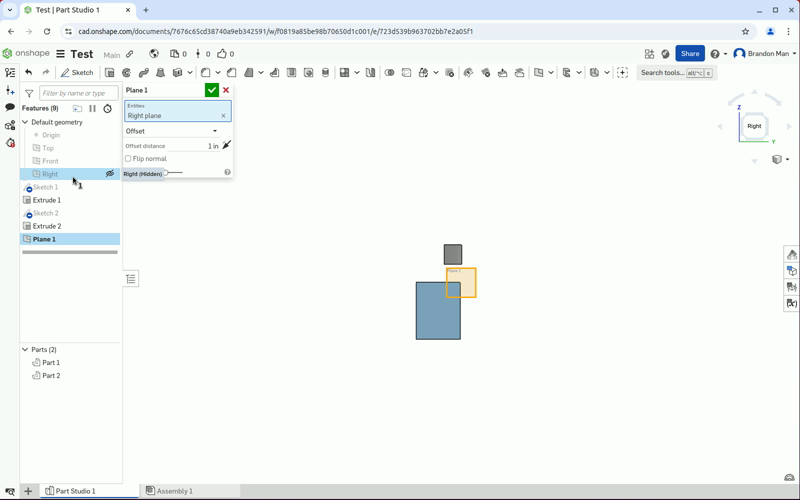
key(tab, 2)
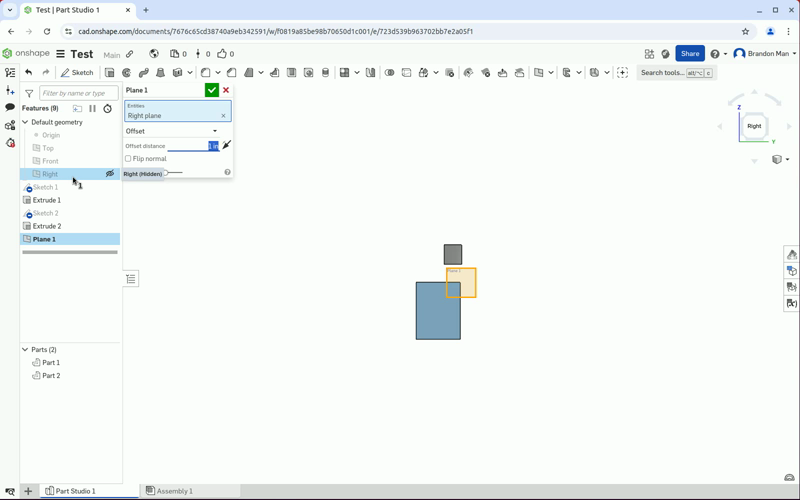
text(23.108)
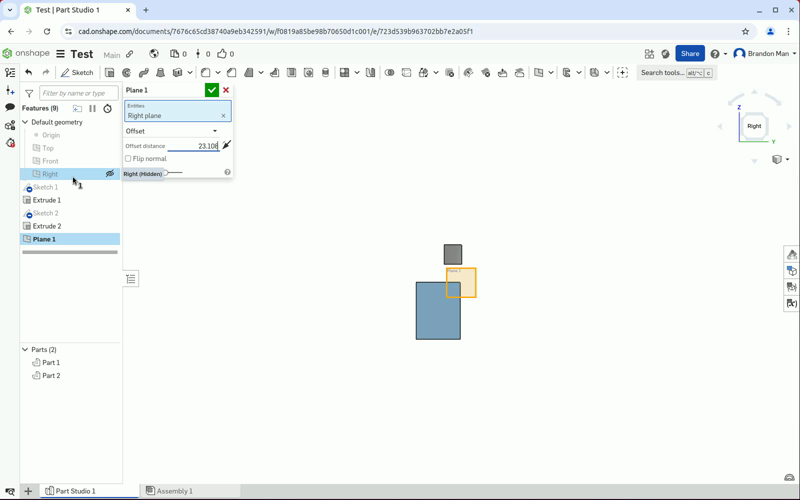
key(enter, 2)
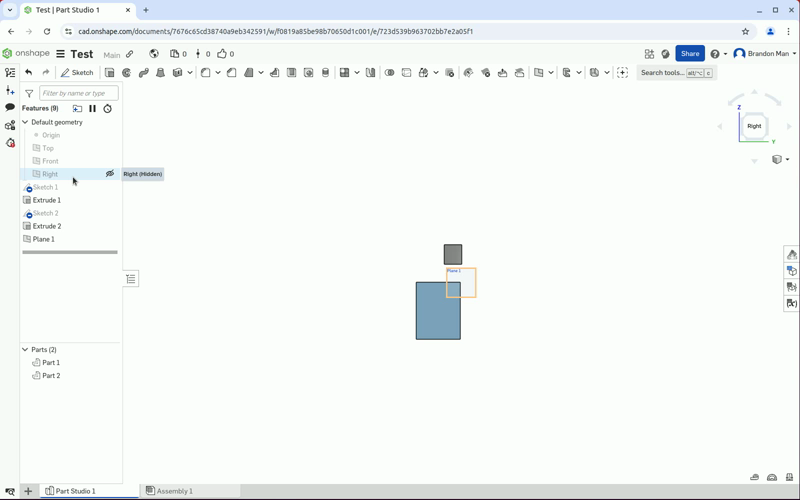
key(shift+s)
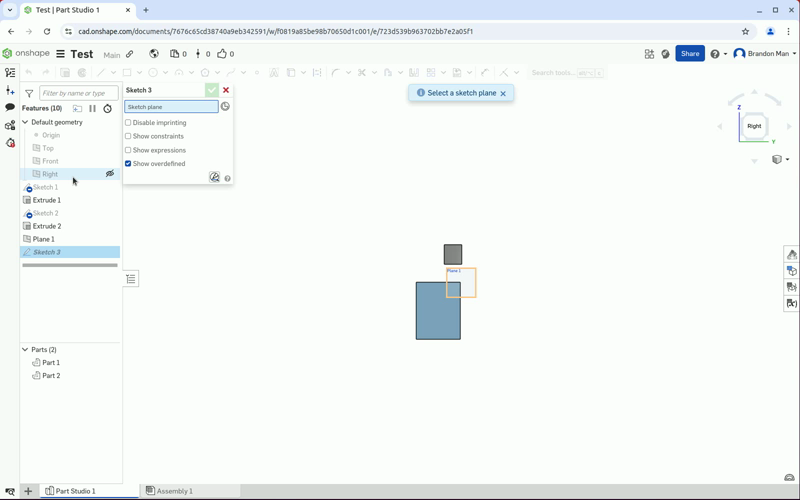
mouse_move(73, 241)
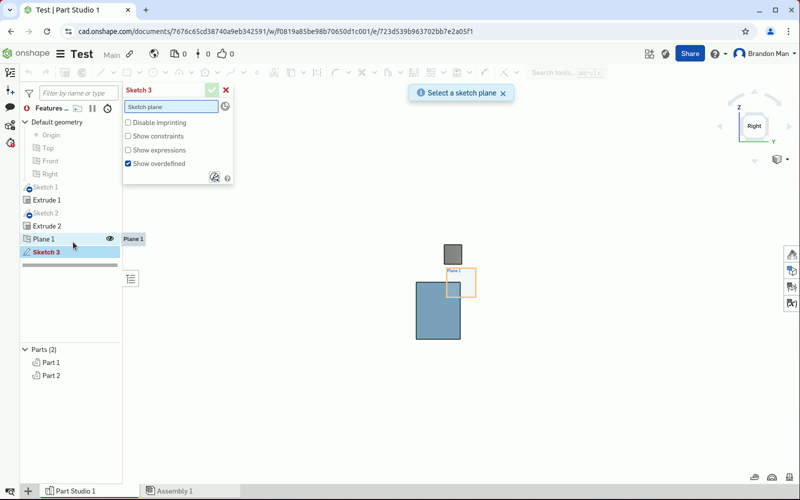
click(73, 241)
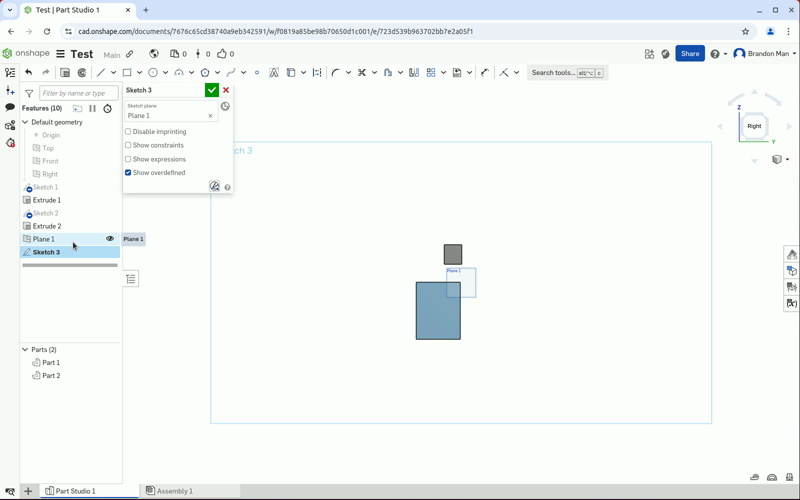
mouse_move(73, 352)
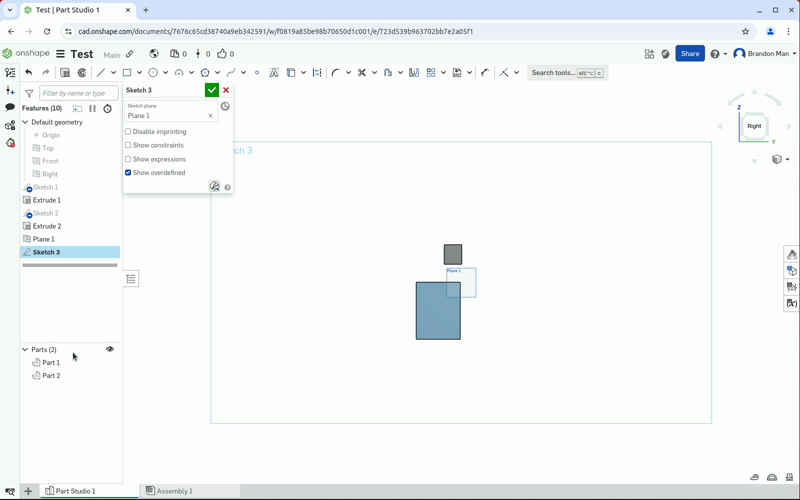
key(y)
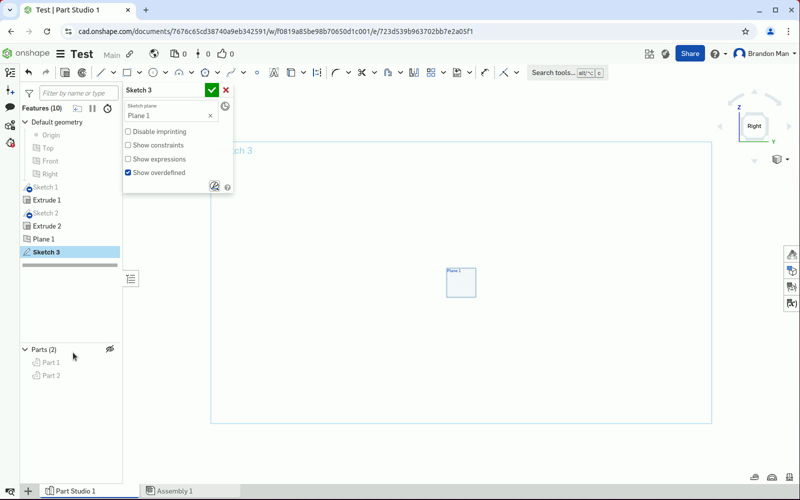
key(l)
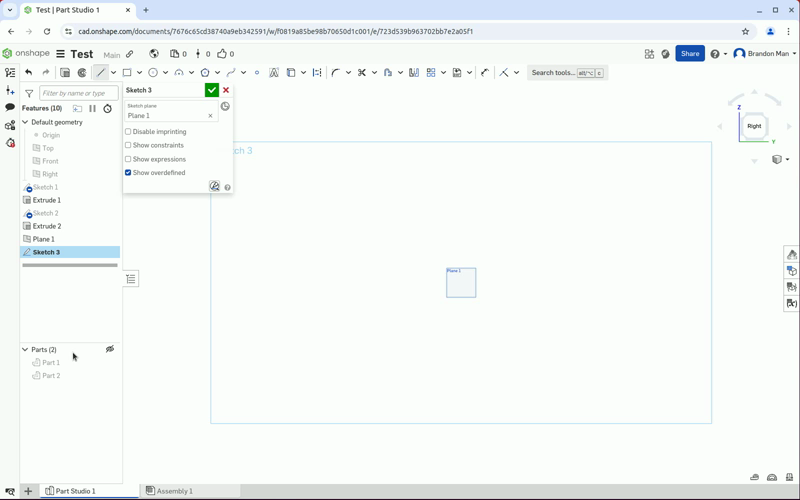
key_down(shift)
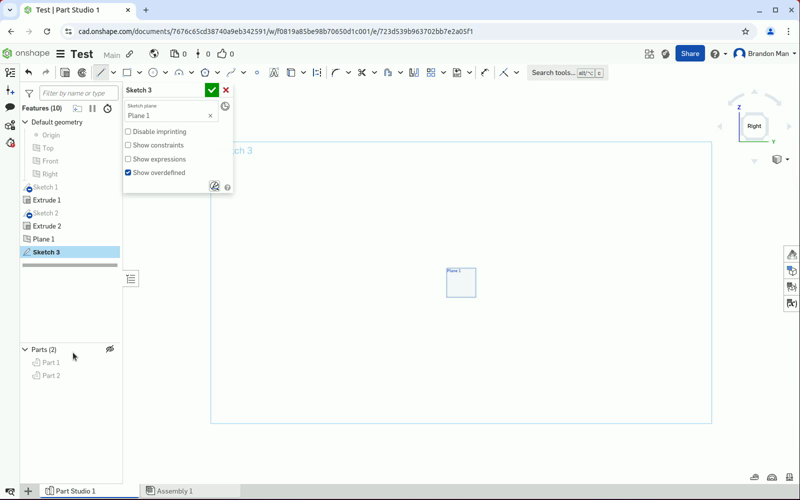
mouse_move(418, 336)
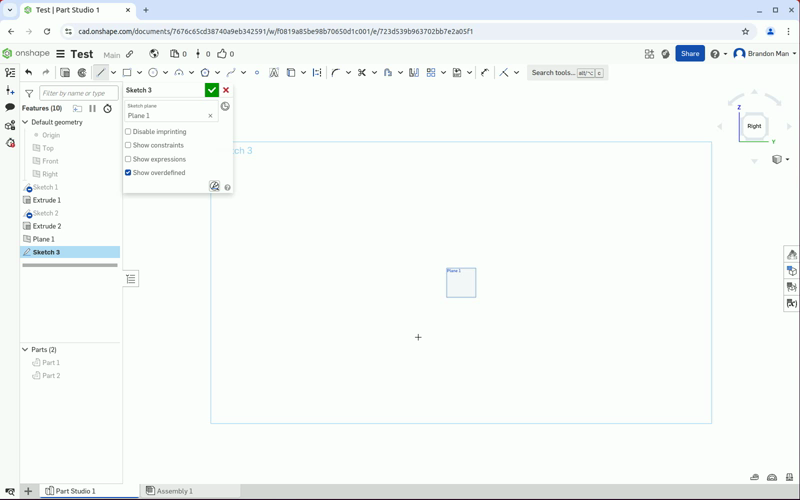
click(418, 336)
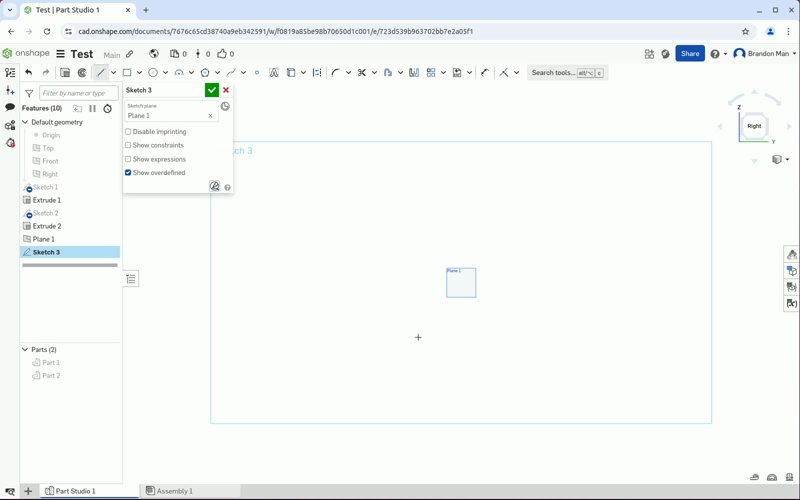
key_up(shift)
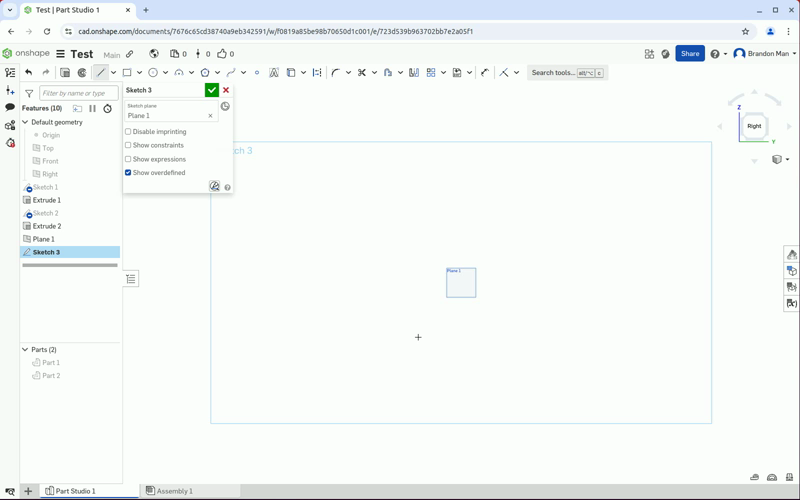
key_down(shift)
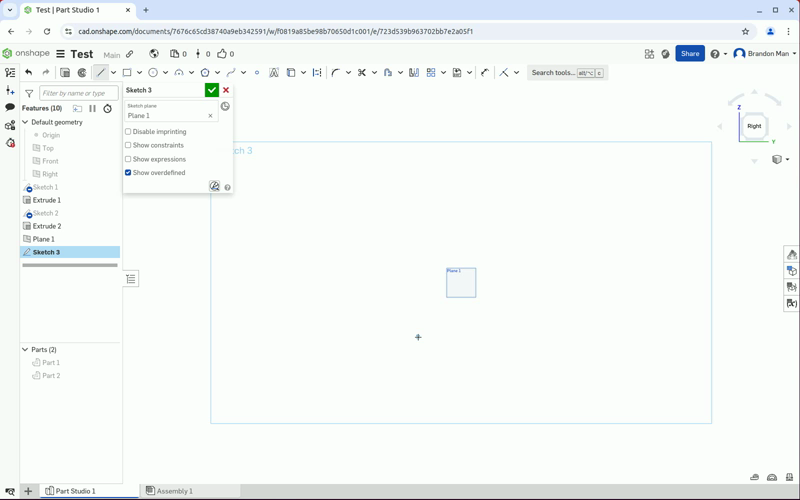
mouse_move(448, 336)
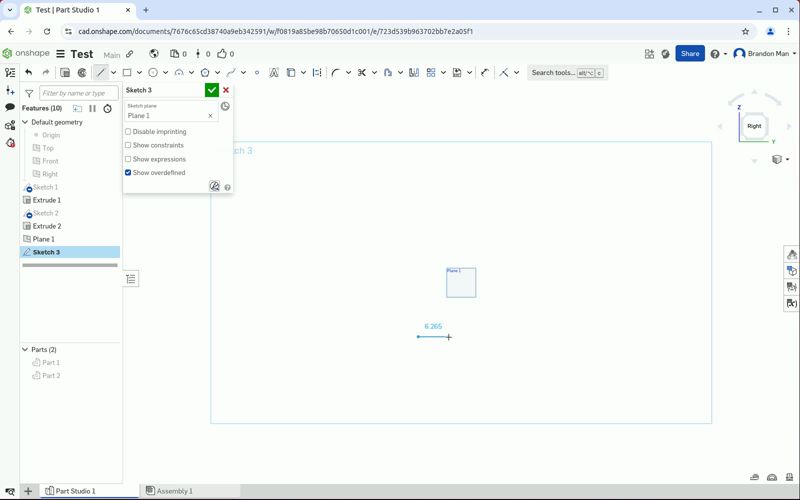
mouse_move(459, 336)
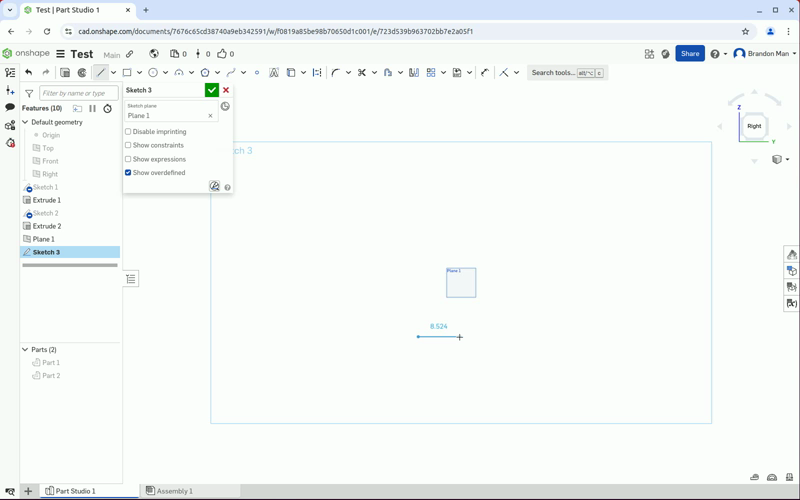
click(459, 336)
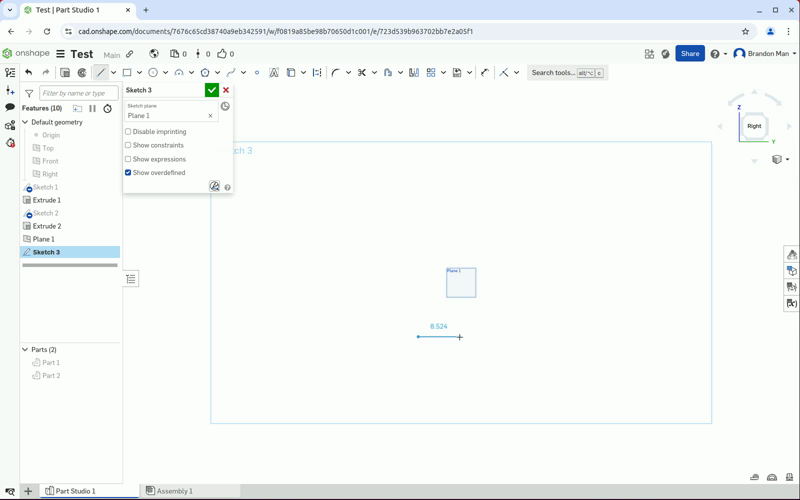
key_up(shift)
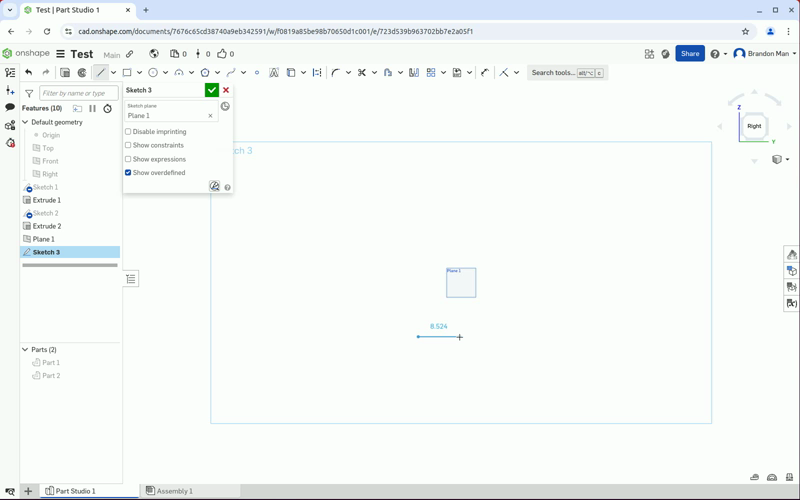
key_down(shift)
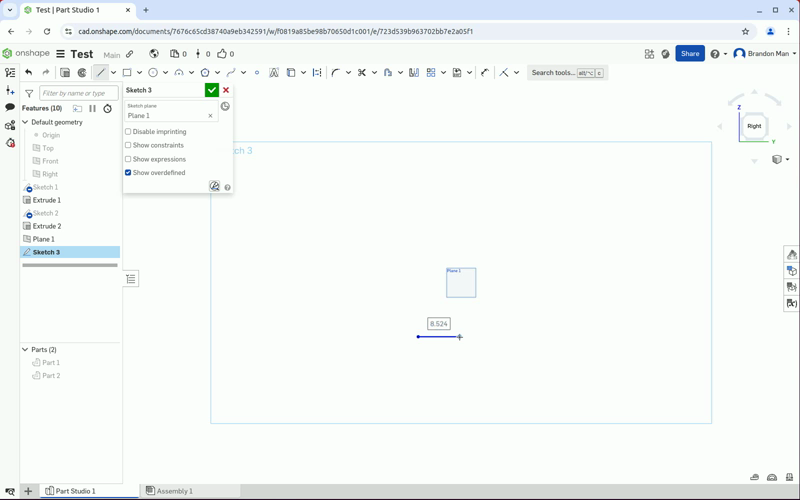
mouse_move(489, 336)
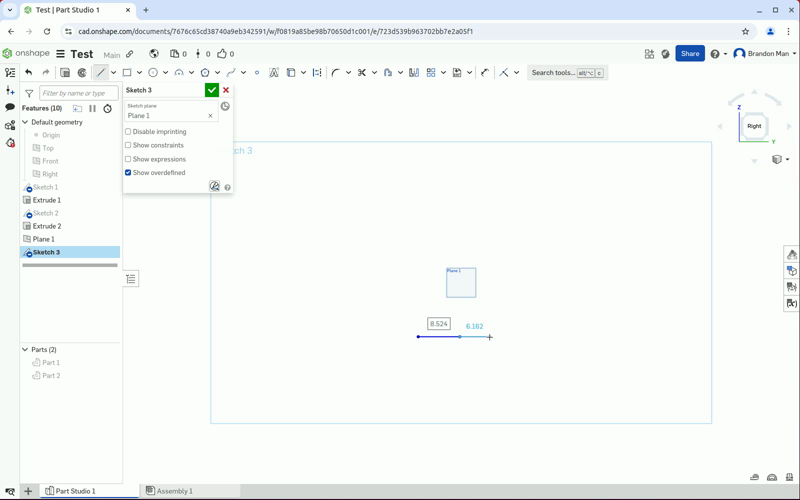
mouse_move(459, 283)
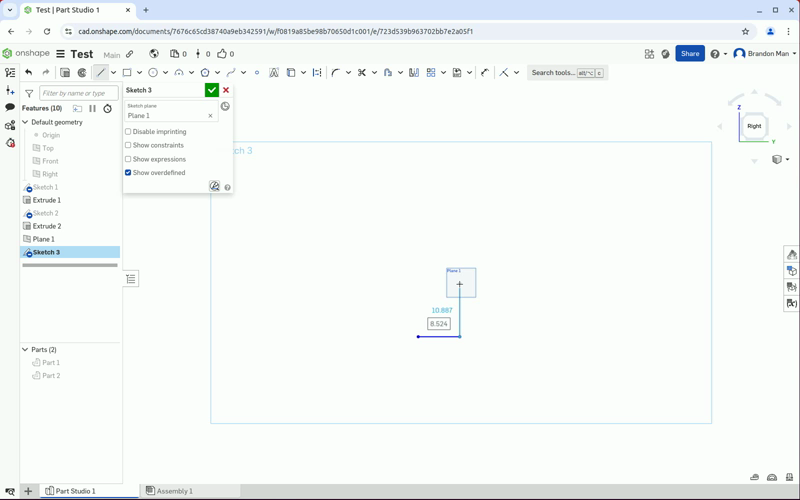
click(459, 283)
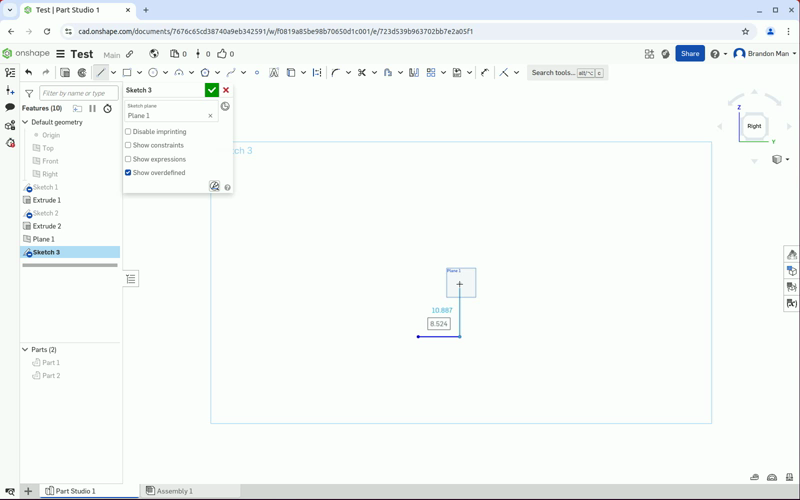
key_up(shift)
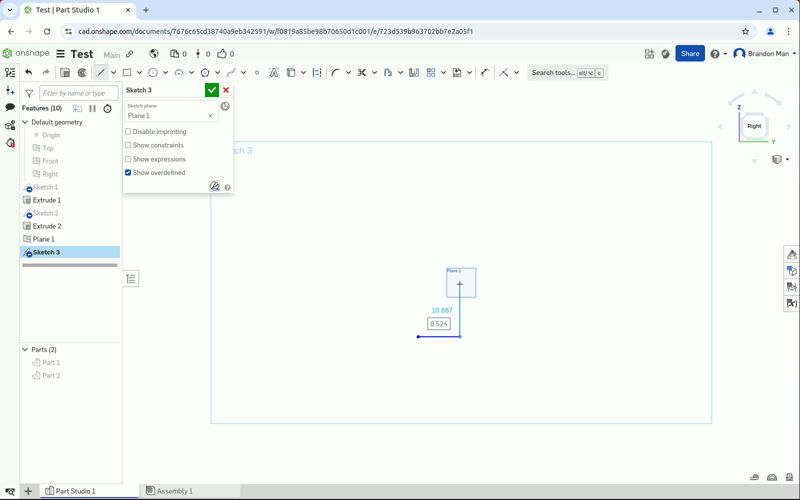
key_down(shift)
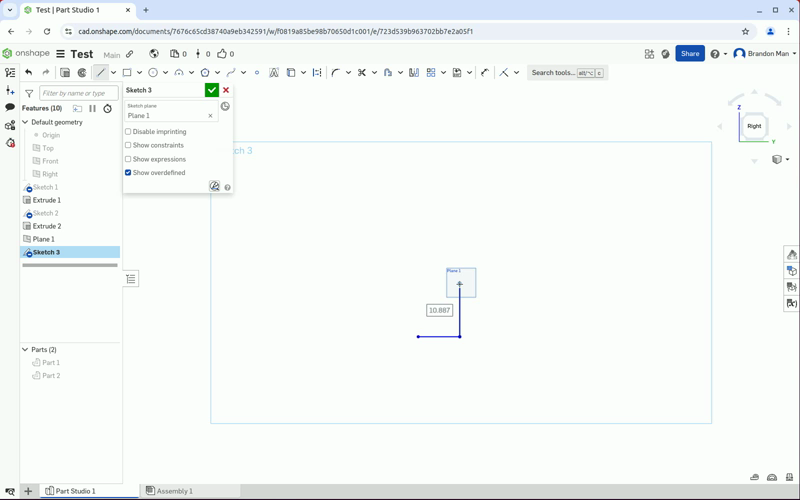
mouse_move(489, 283)
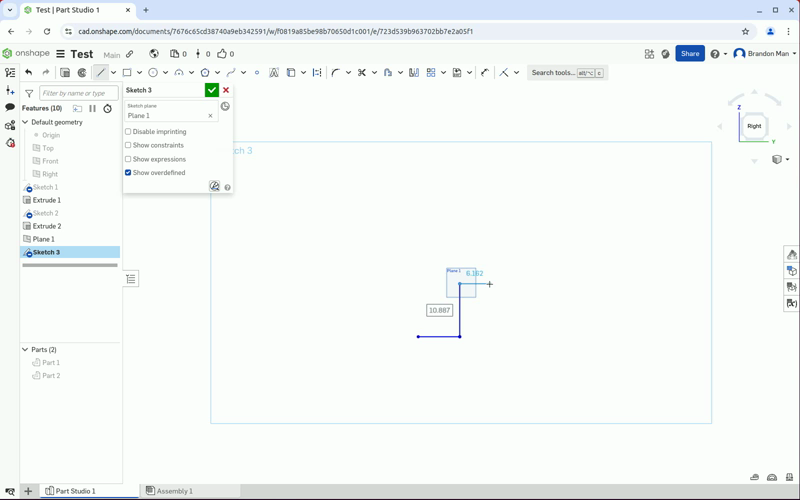
mouse_move(418, 283)
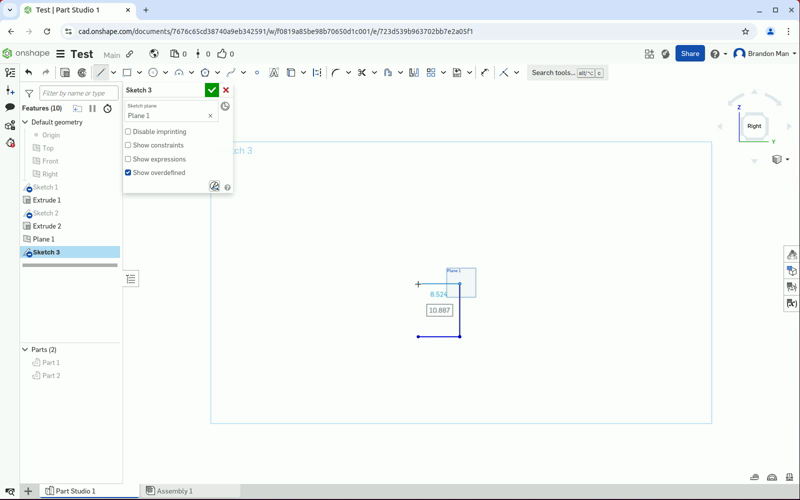
click(418, 283)
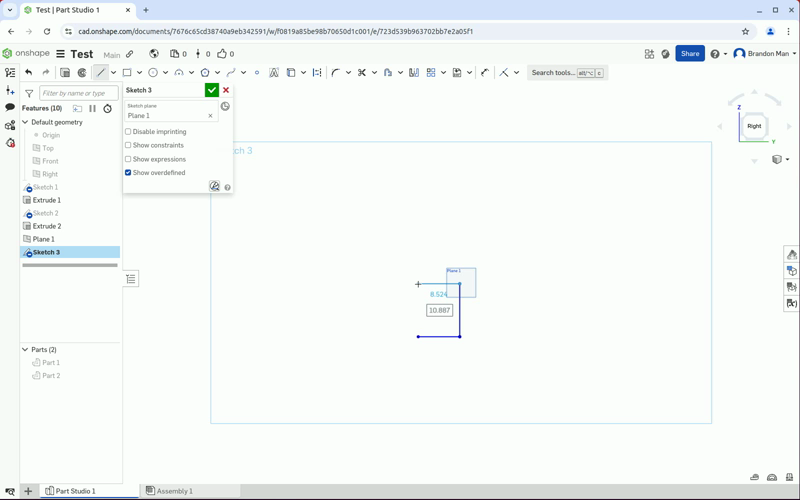
key_up(shift)
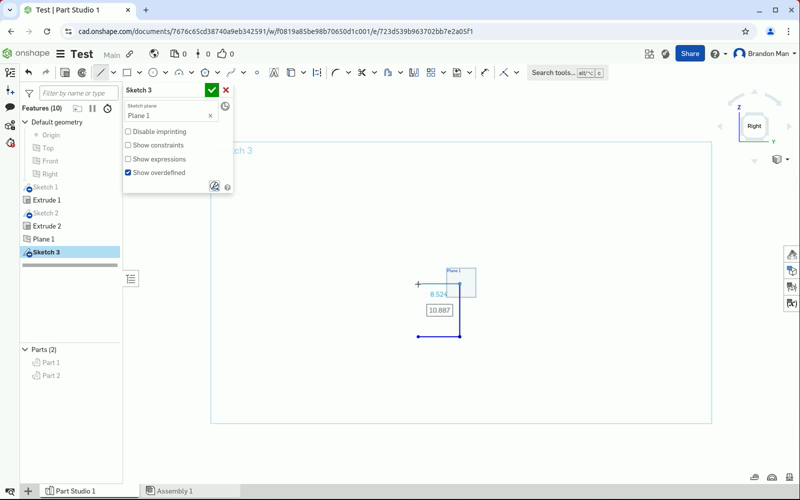
mouse_move(448, 283)
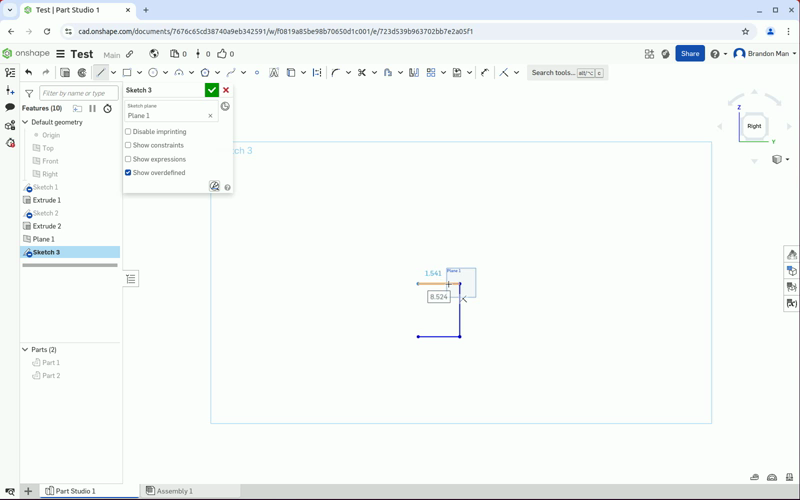
key_down(shift)
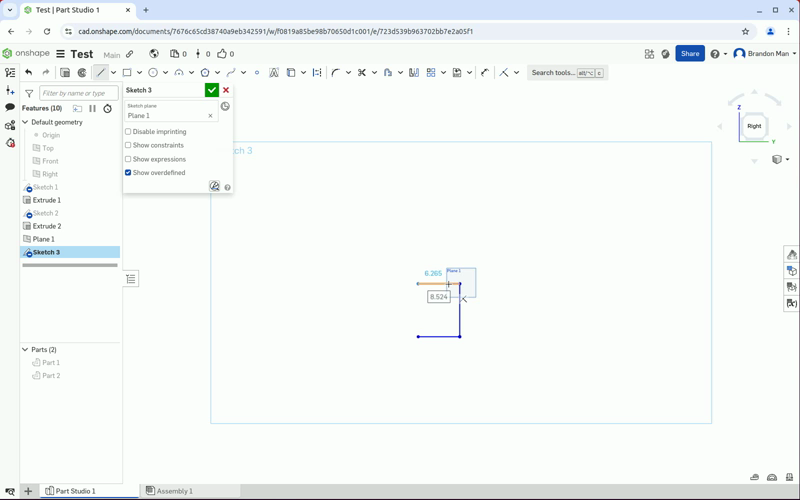
mouse_move(418, 336)
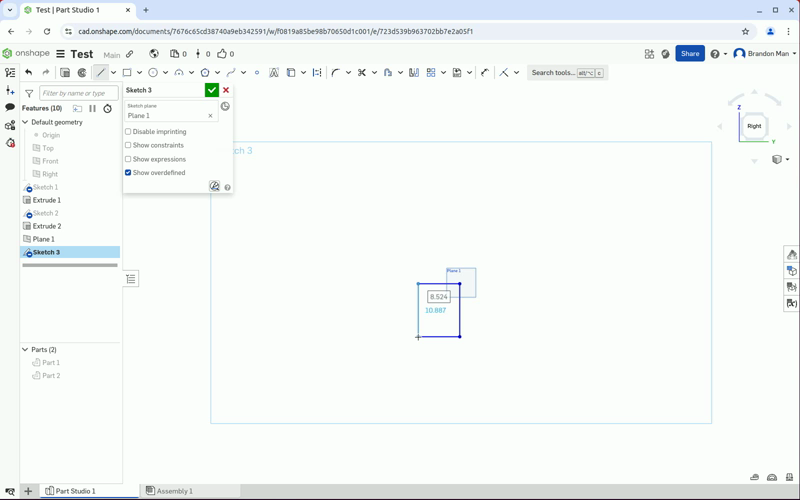
key_up(shift)
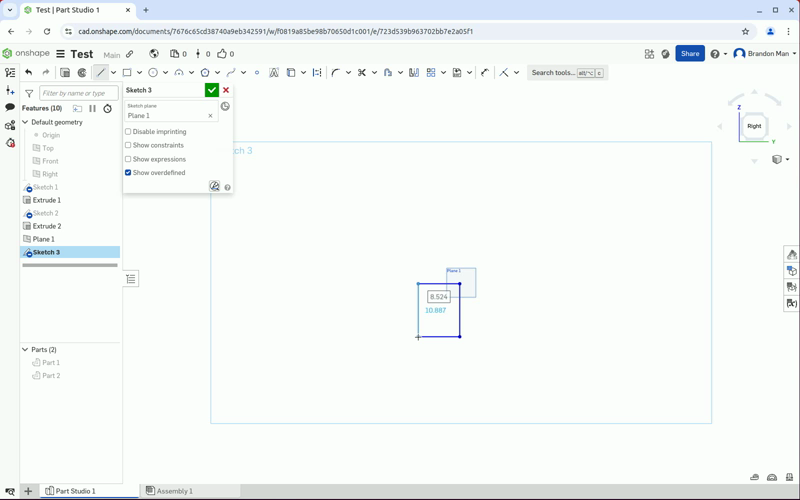
click(418, 336)
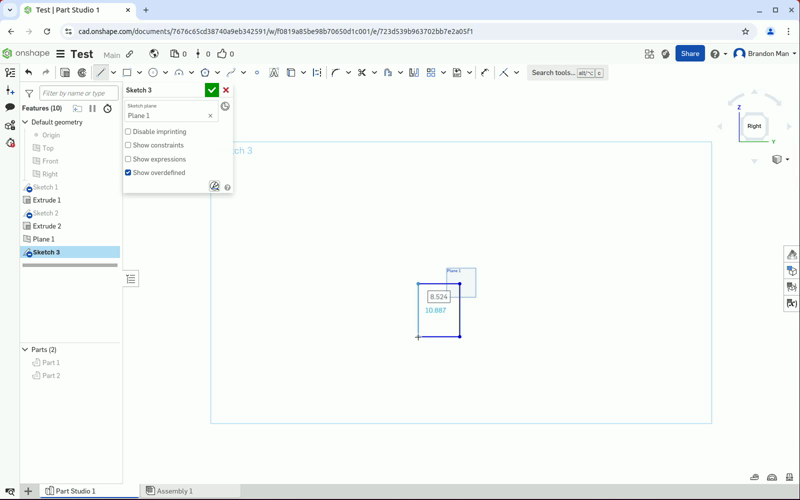
key(esc)
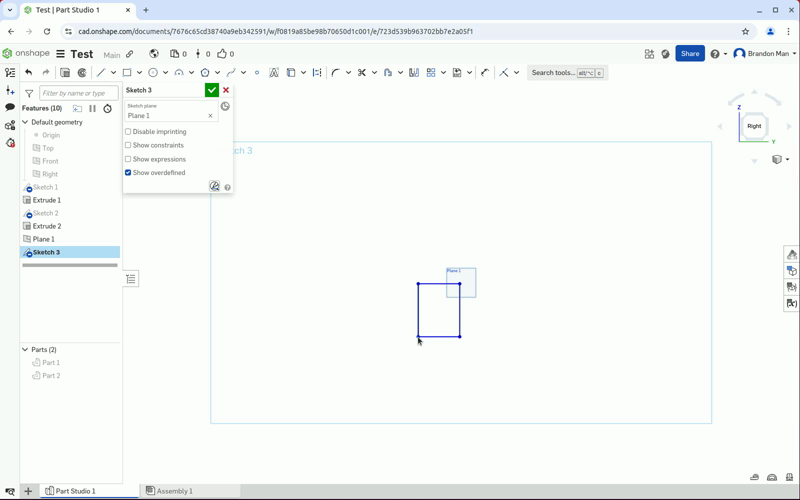
mouse_move(451, 298)
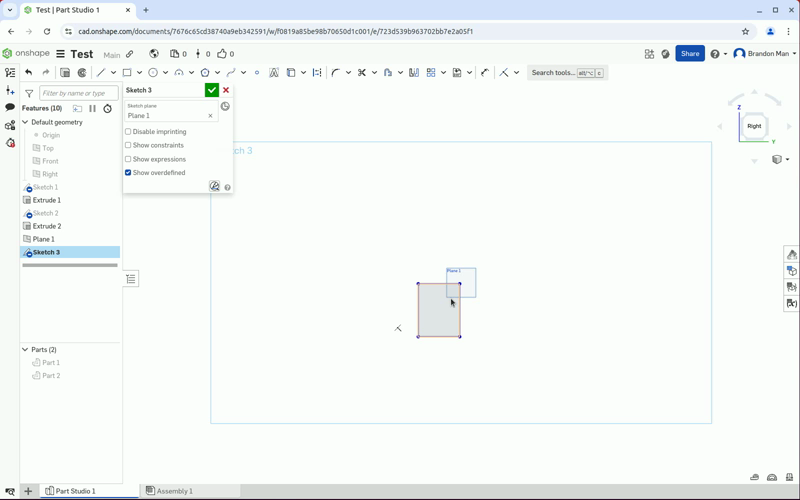
click(451, 298)
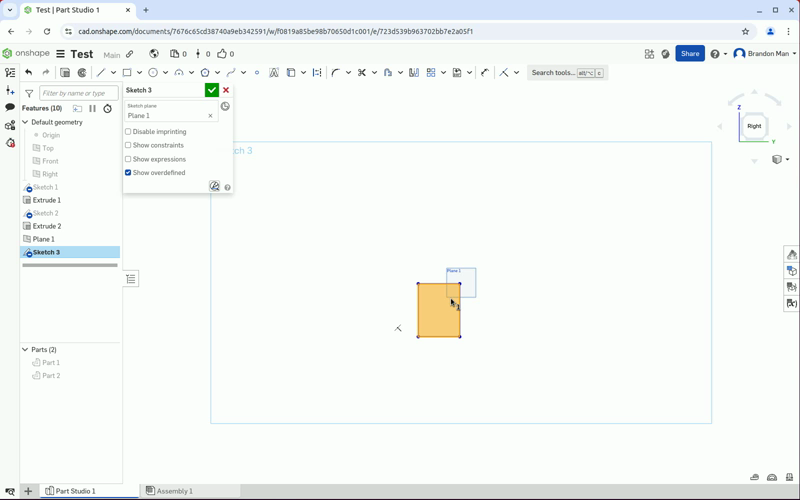
mouse_move(73, 352)
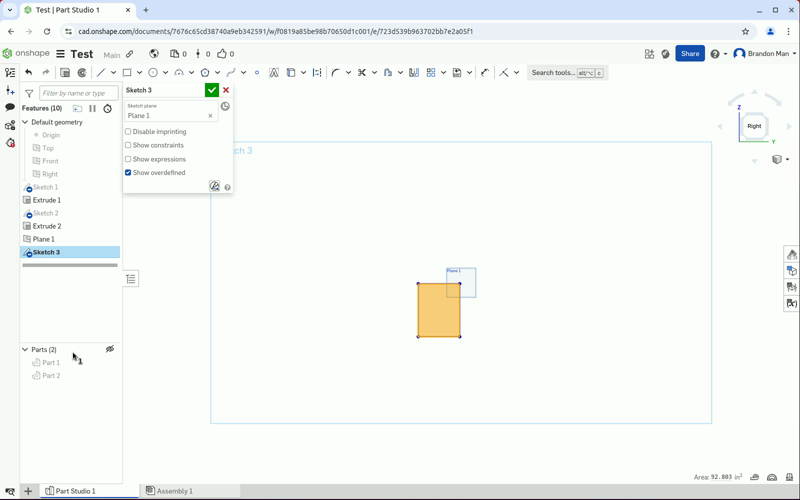
key(shift+y)
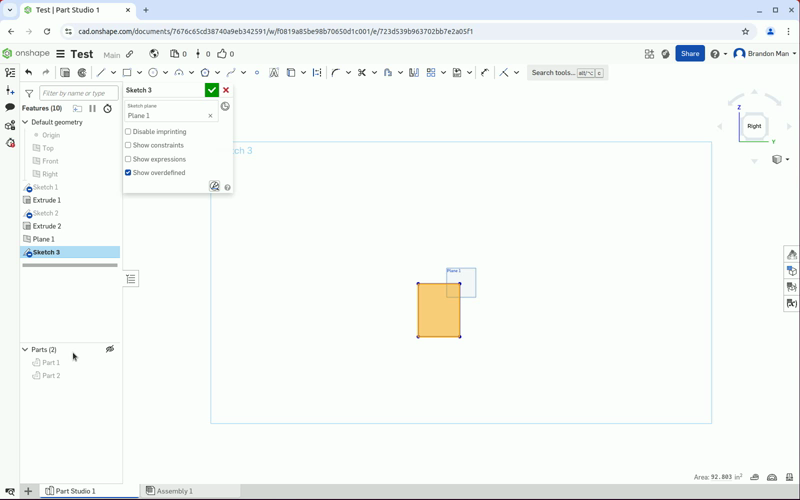
key(shift+e)
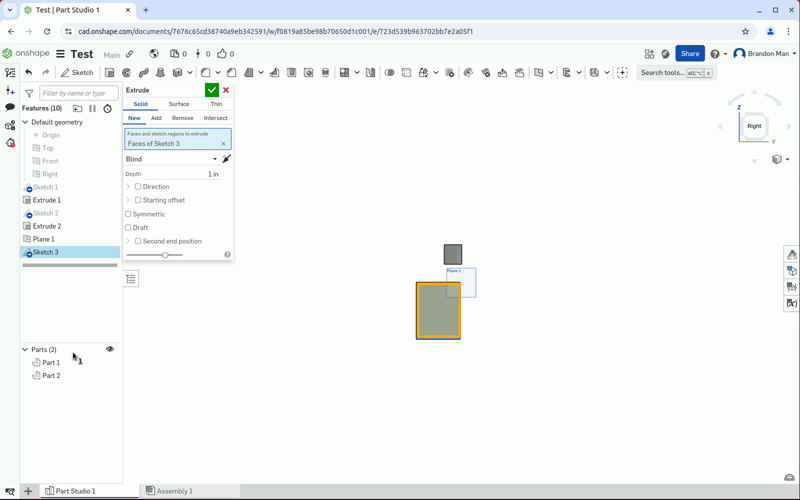
mouse_move(143, 106)
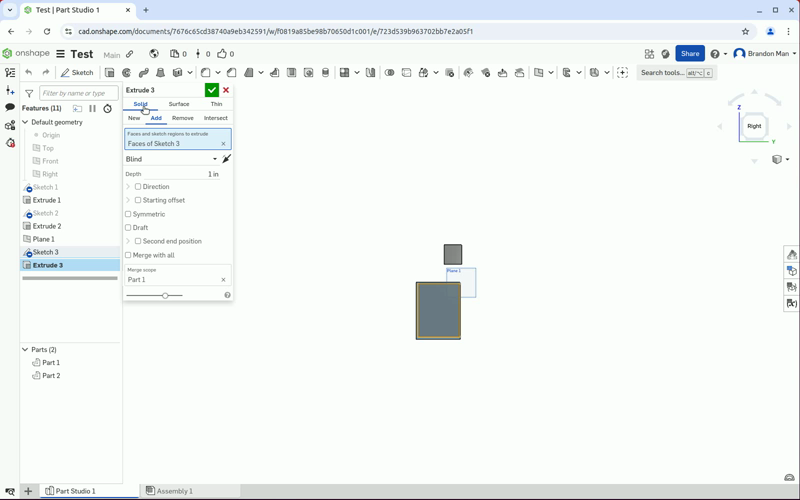
click(143, 106)
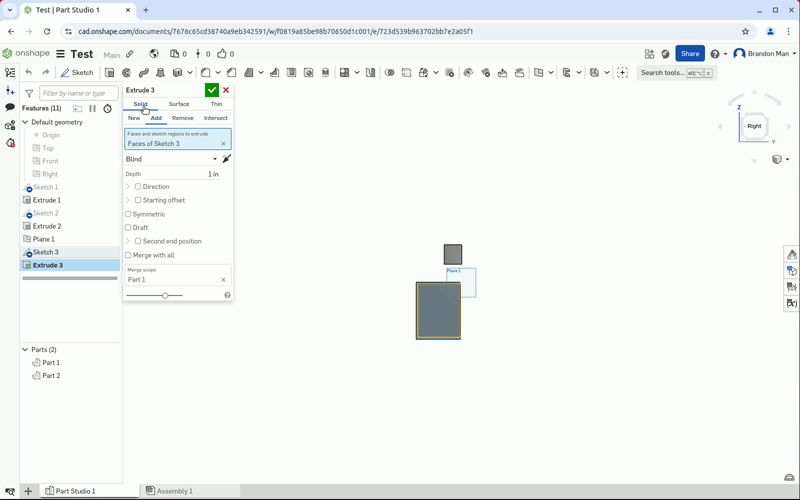
mouse_move(186, 120)
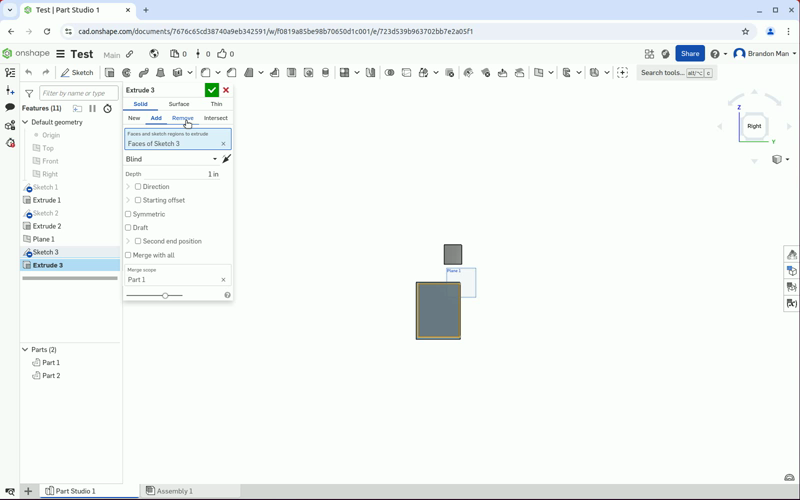
click(186, 120)
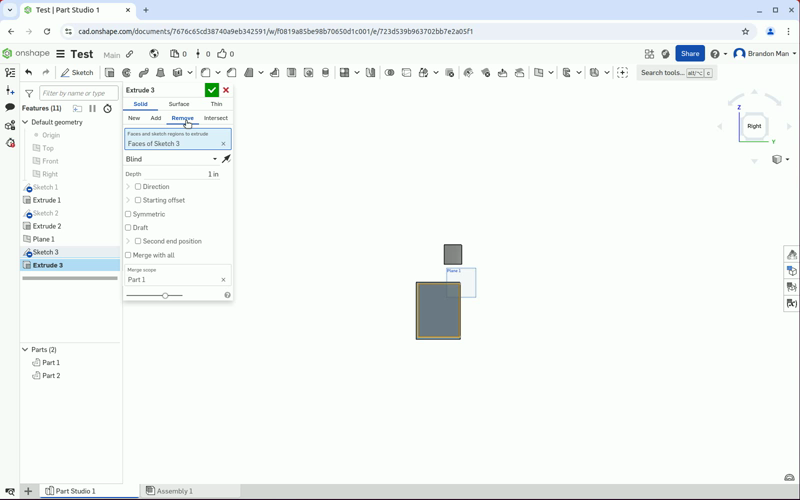
key(tab, 4)
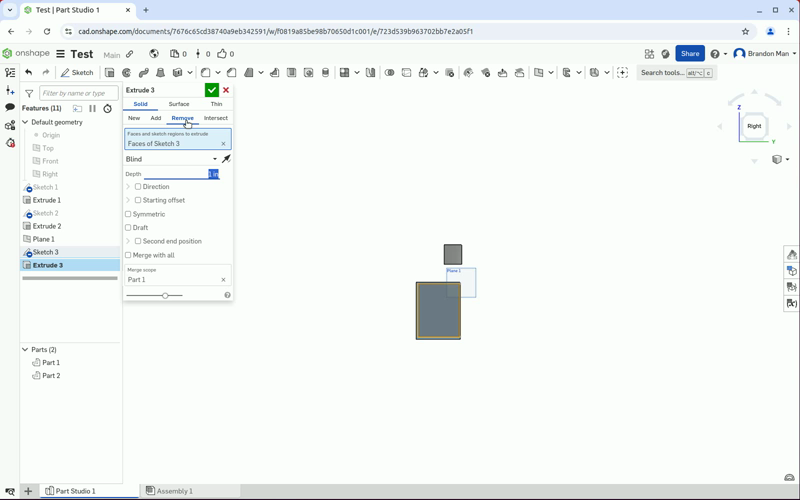
text(25.756)
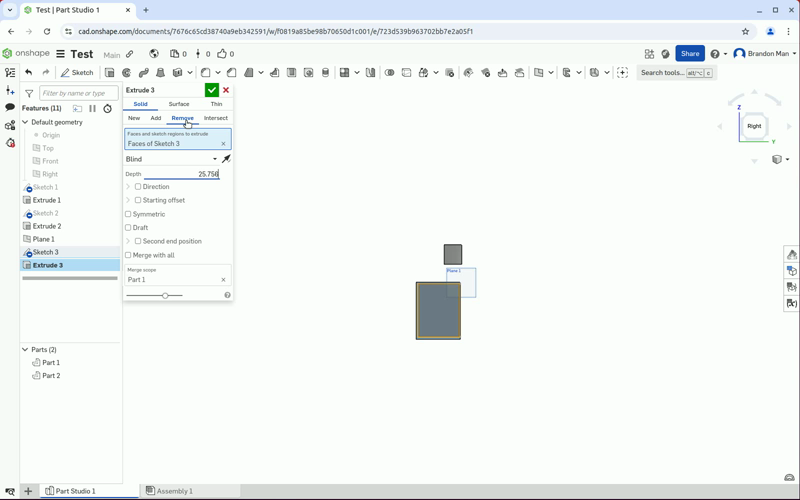
key(tab, 6)
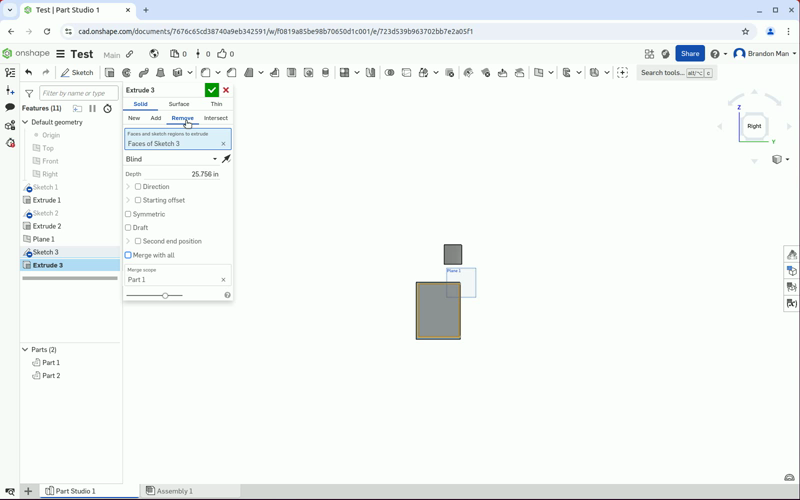
key(space)
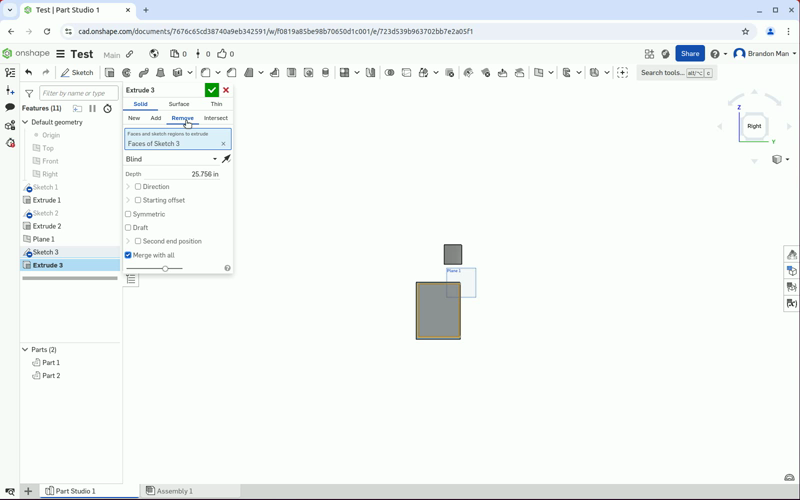
key(enter)
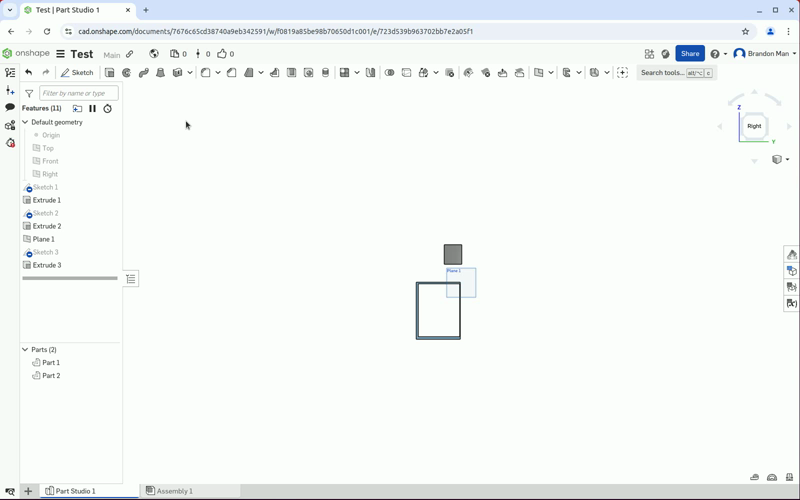
key(shift+h)
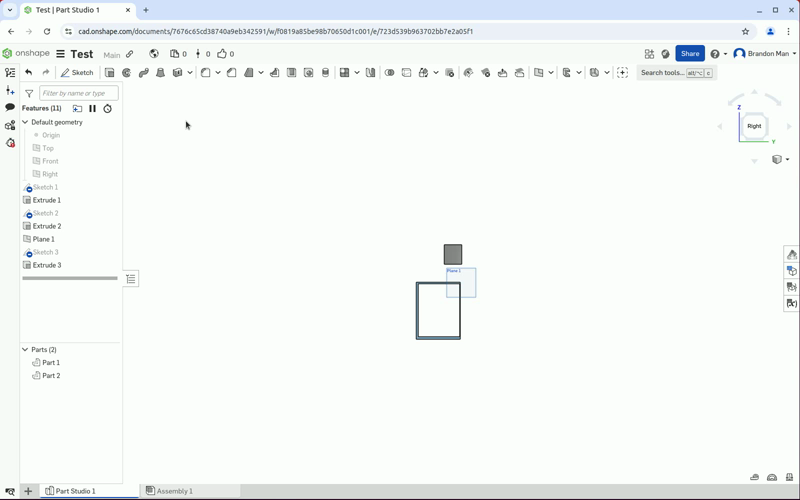
key(shift+h)
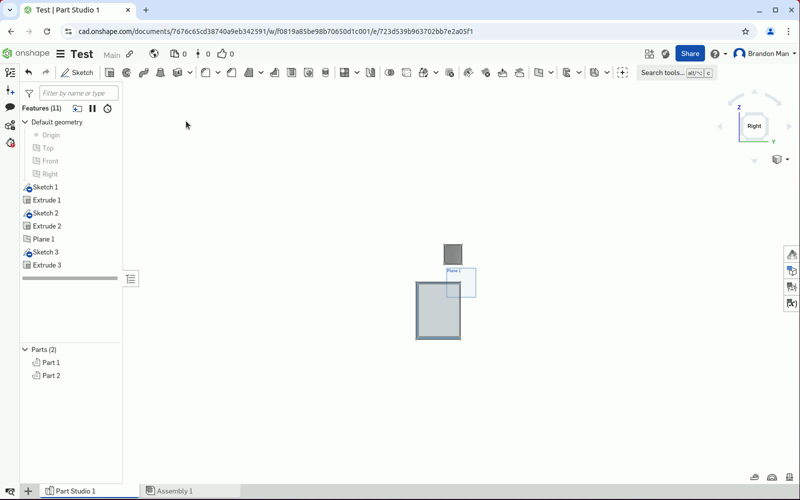
key(shift+7)
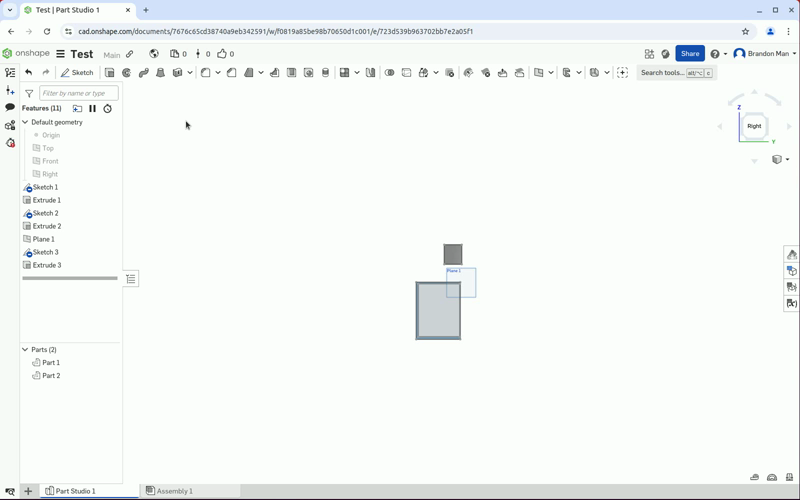
key(right, 2)
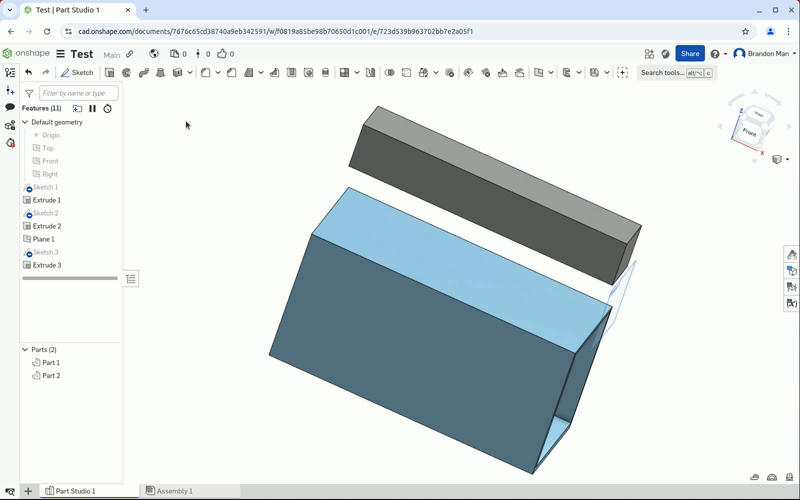
key(down, 2)
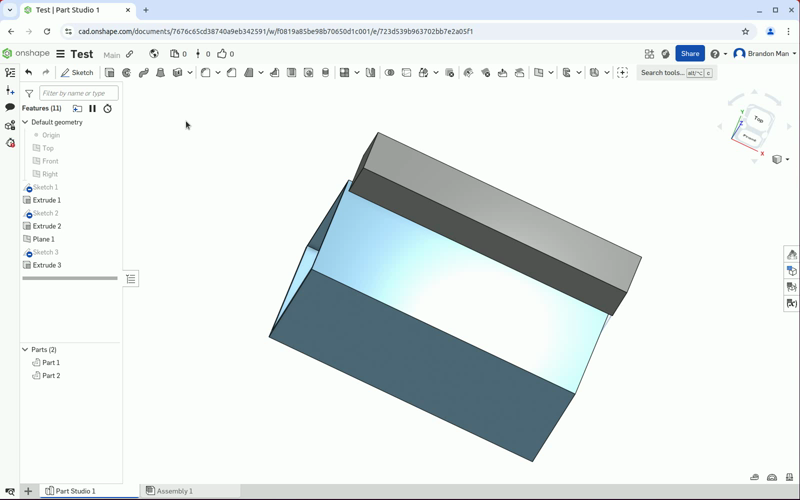
key(up, 2)
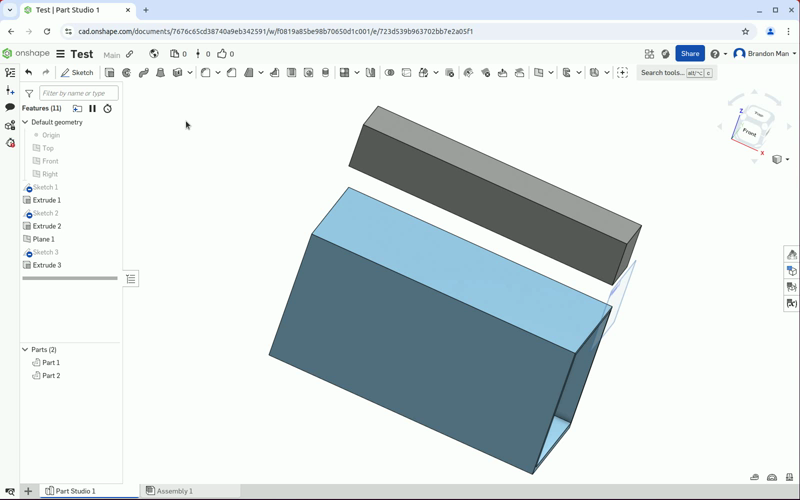
key(left, 2)
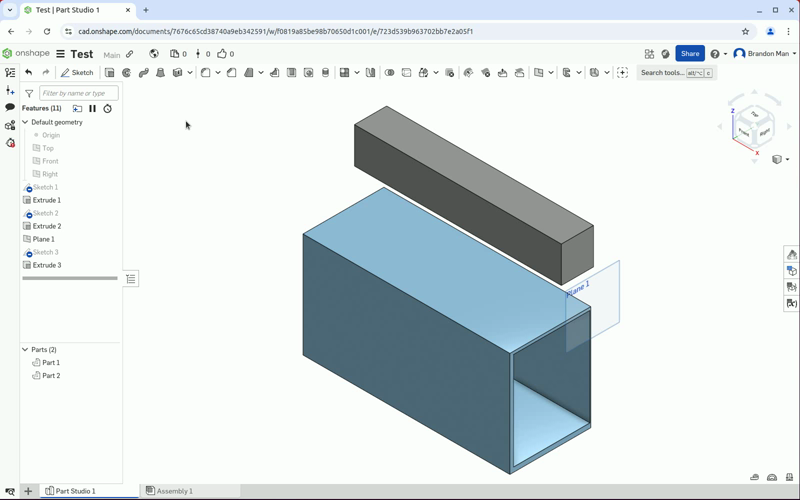
mouse_move(73, 189)
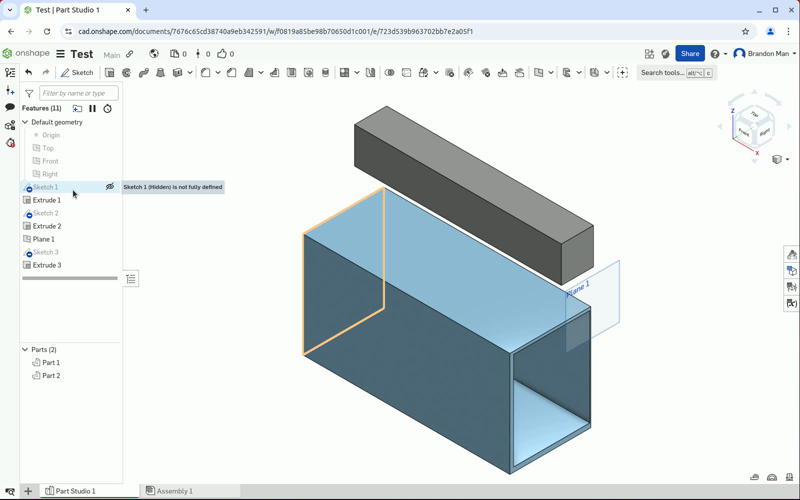
click(73, 189)